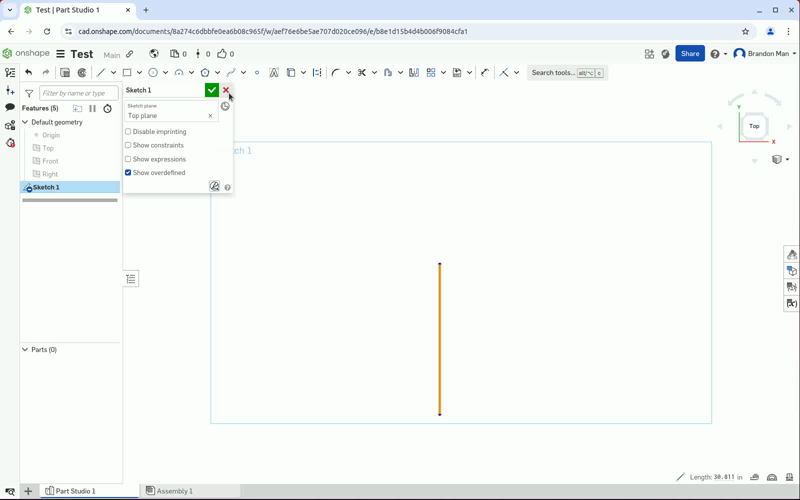
key(shift+h)
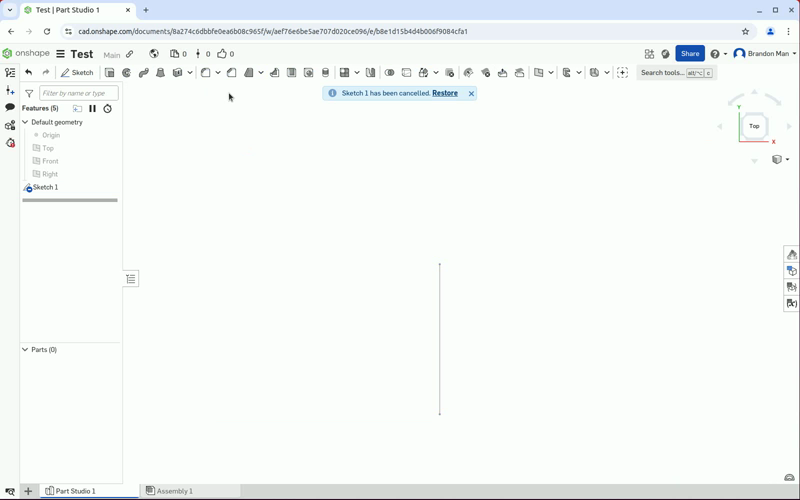
key(shift+s)
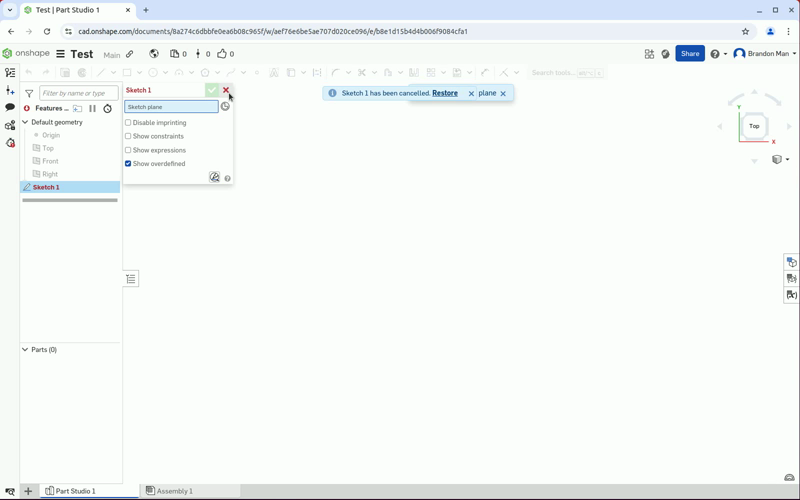
mouse_move(73, 150)
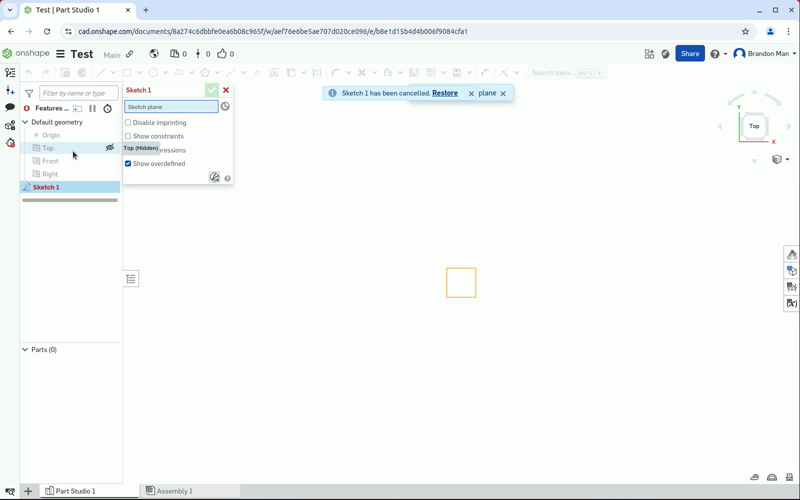
click(73, 150)
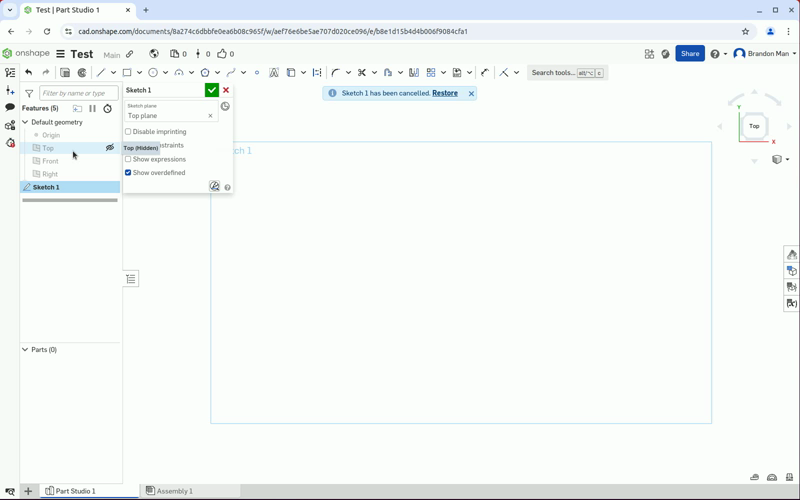
mouse_move(73, 352)
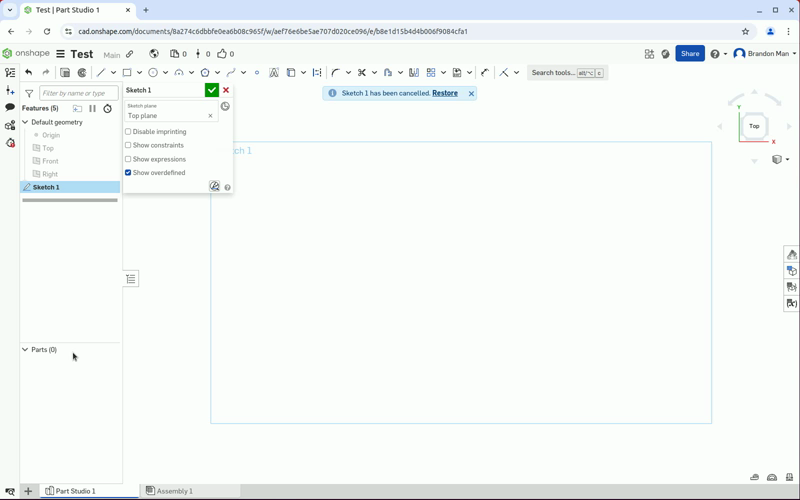
key(y)
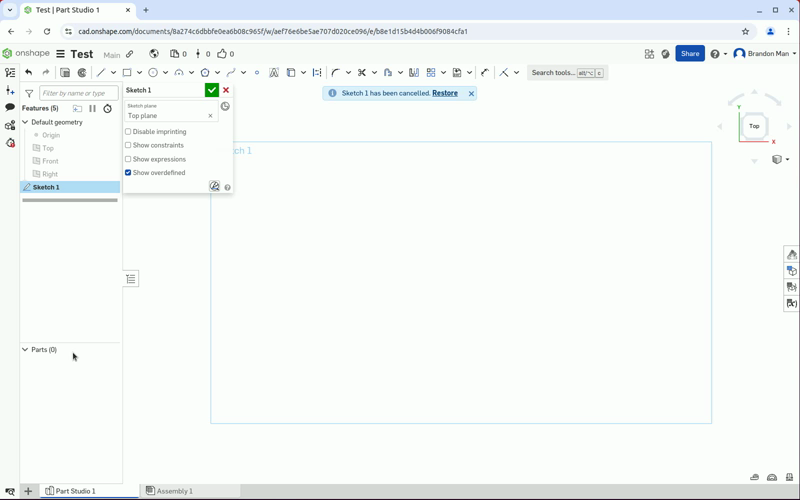
key(c)
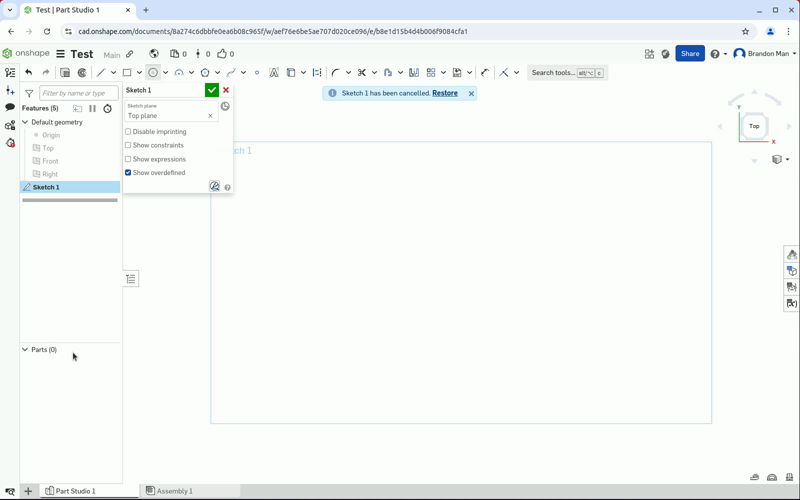
key_down(shift)
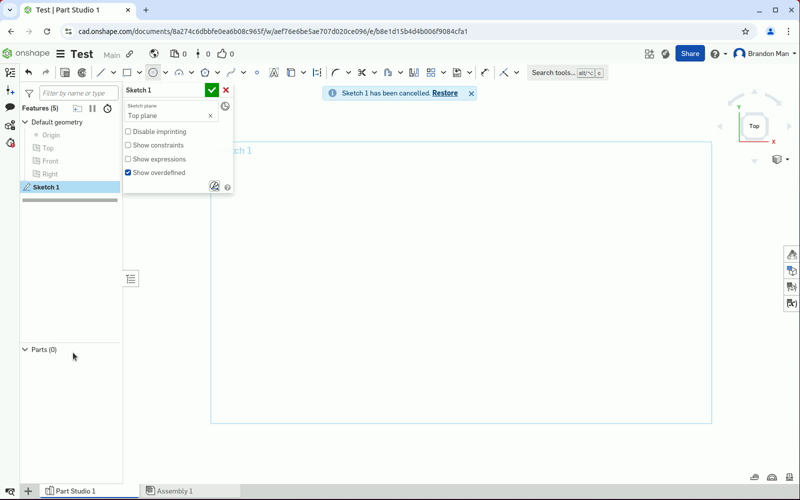
mouse_move(461, 282)
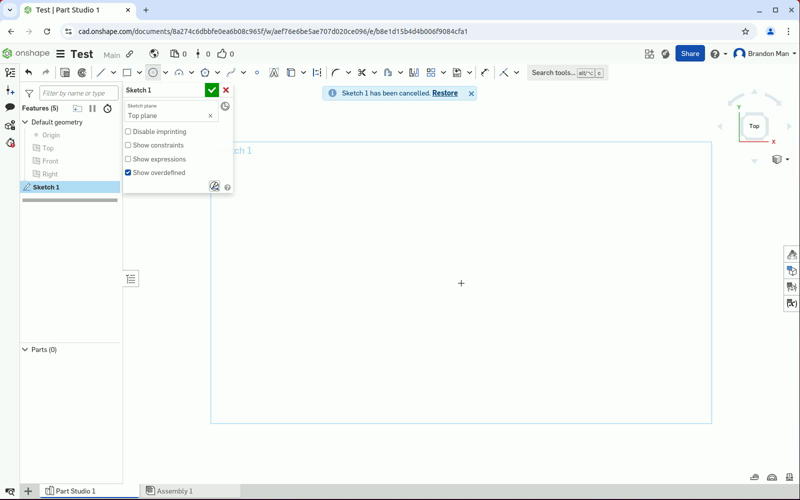
click(461, 282)
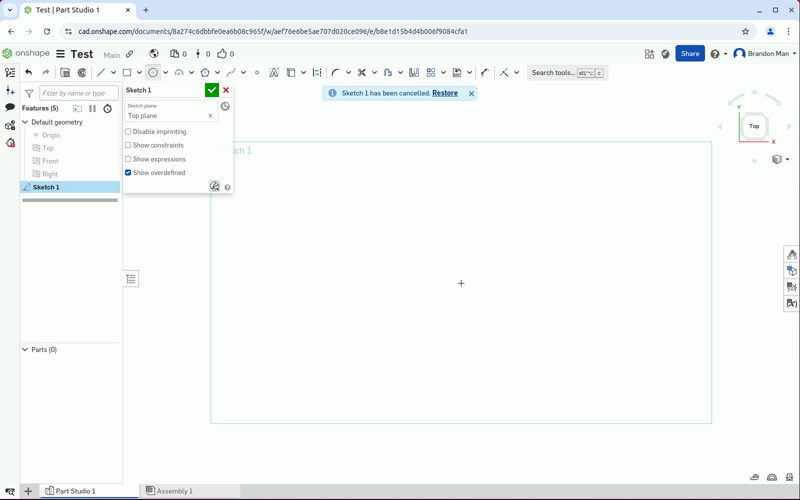
key_up(shift)
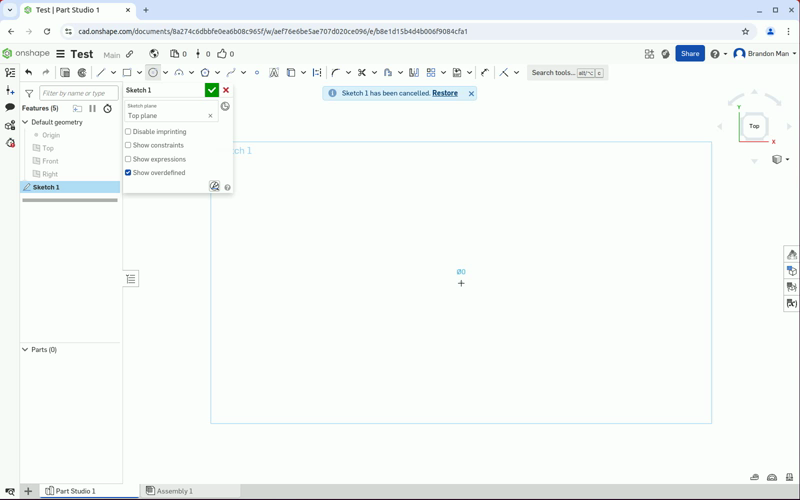
mouse_move(480, 282)
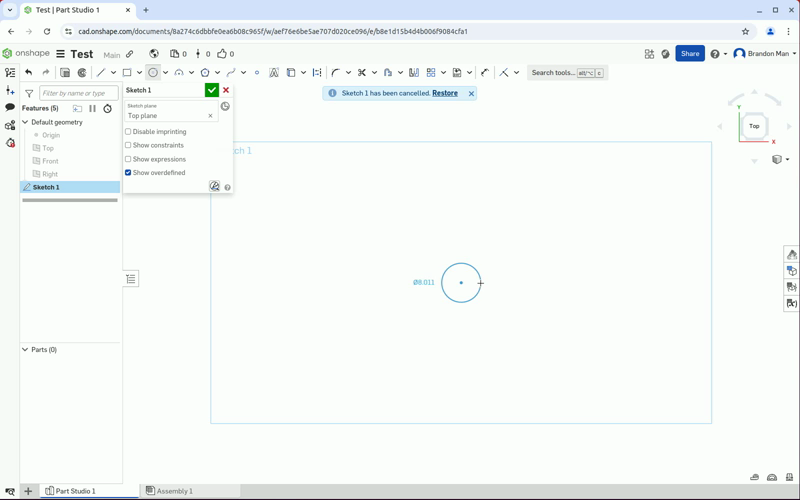
click(480, 282)
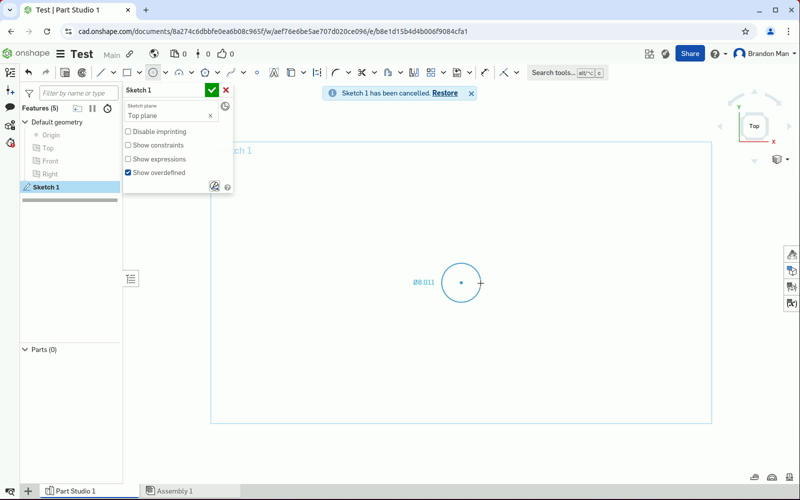
key(esc)
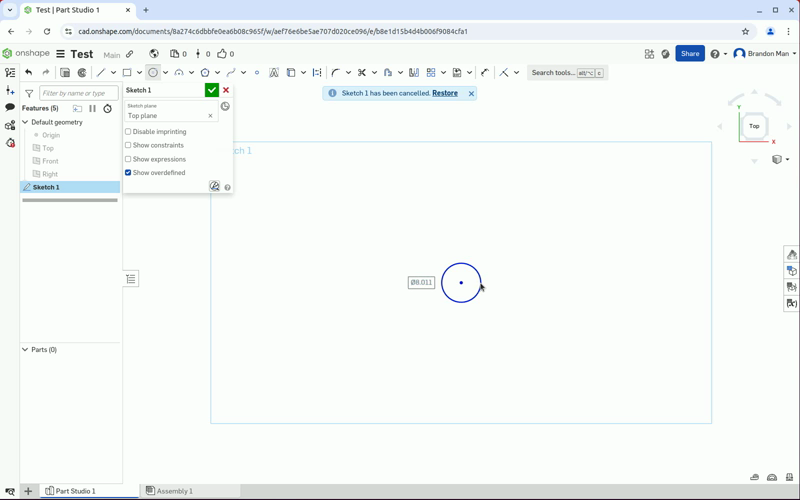
key(l)
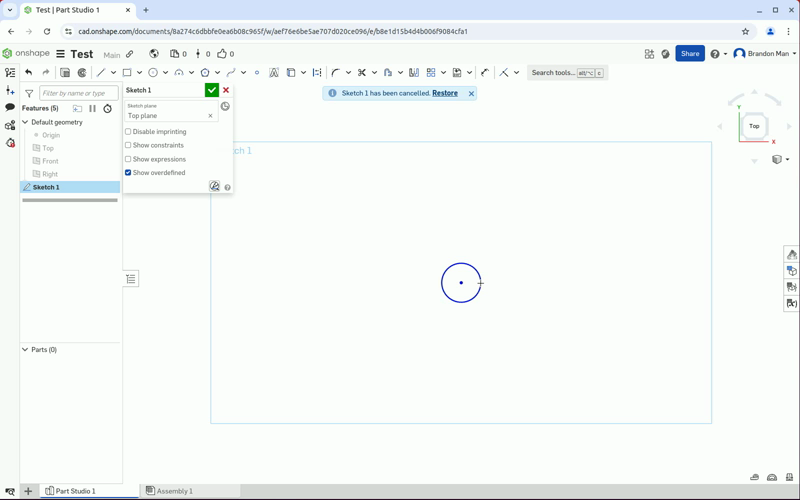
key_down(shift)
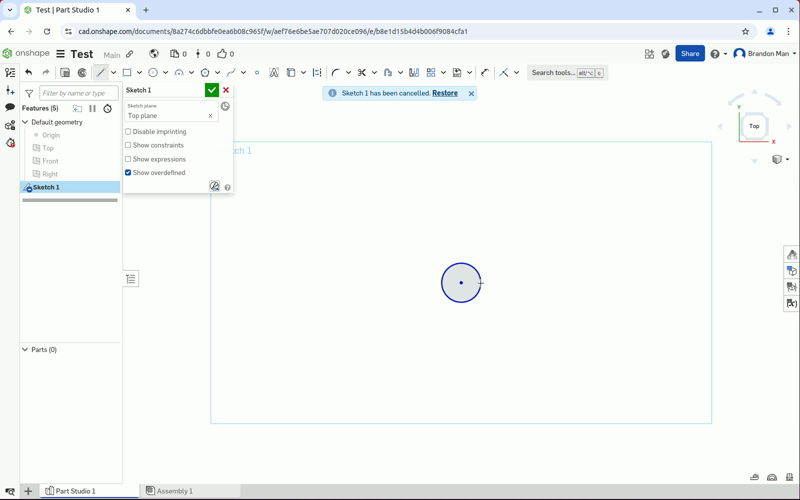
mouse_move(451, 285)
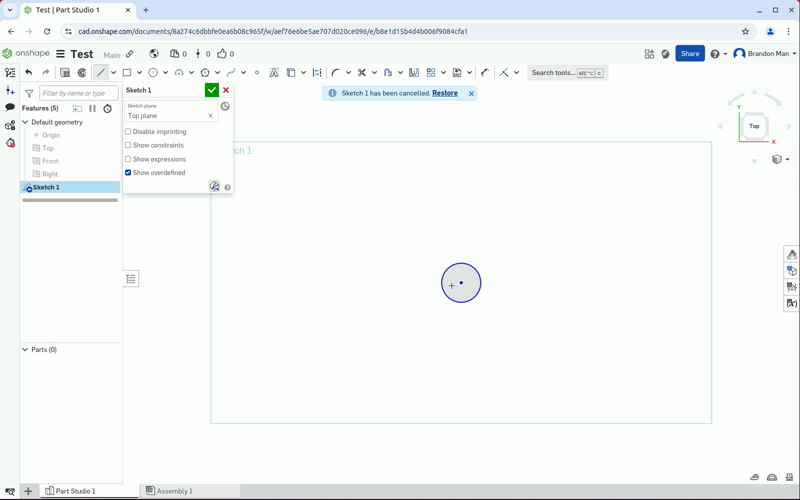
click(451, 285)
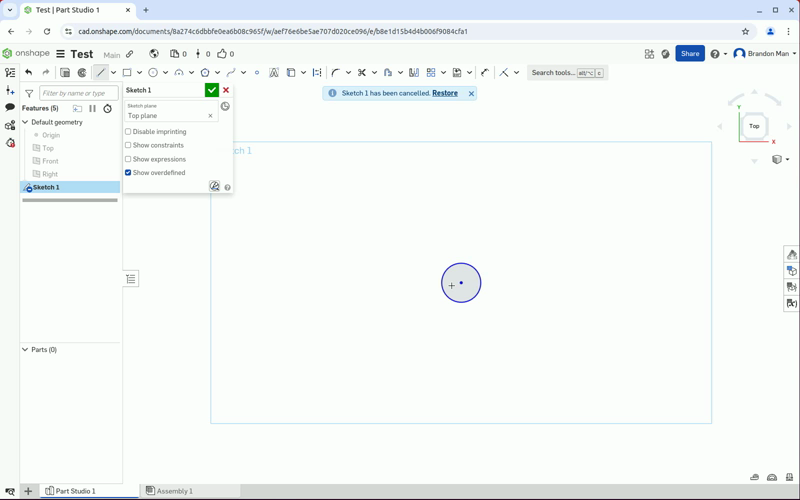
key_up(shift)
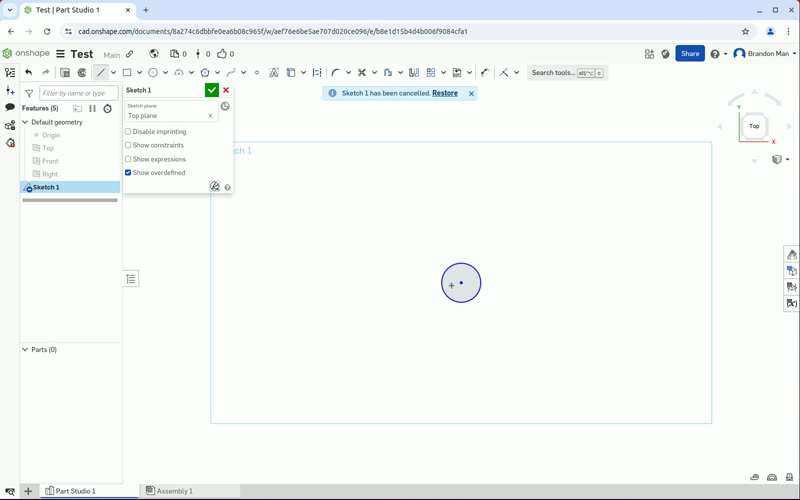
key_down(shift)
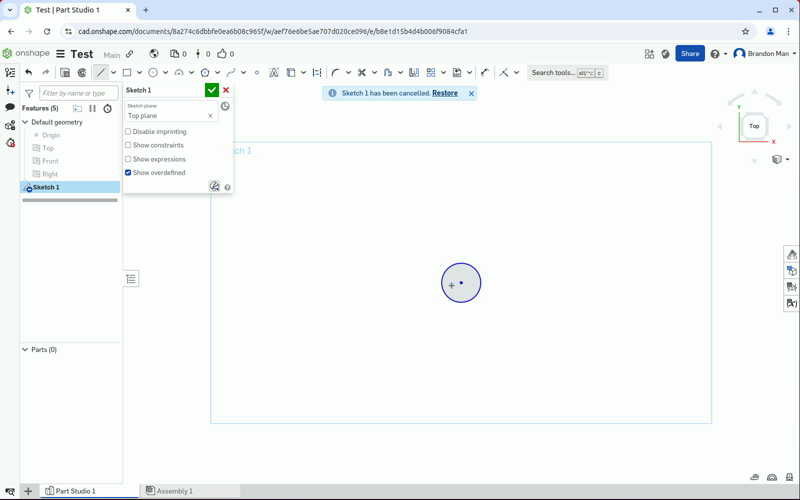
mouse_move(481, 285)
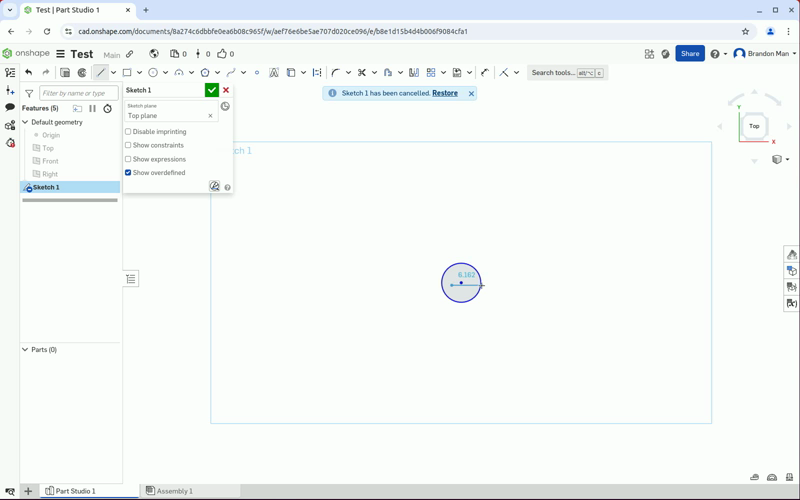
mouse_move(470, 285)
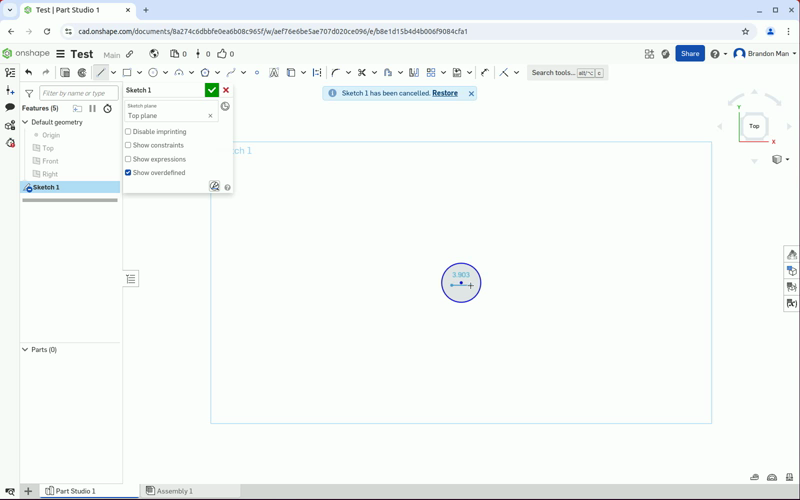
click(470, 285)
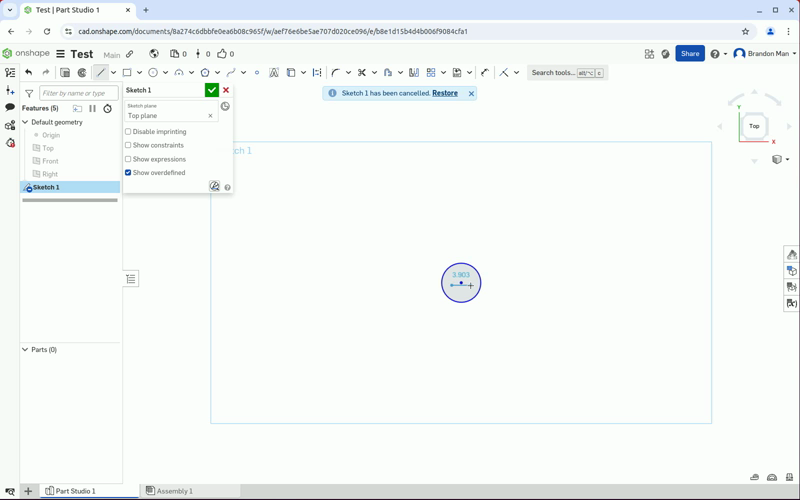
key_up(shift)
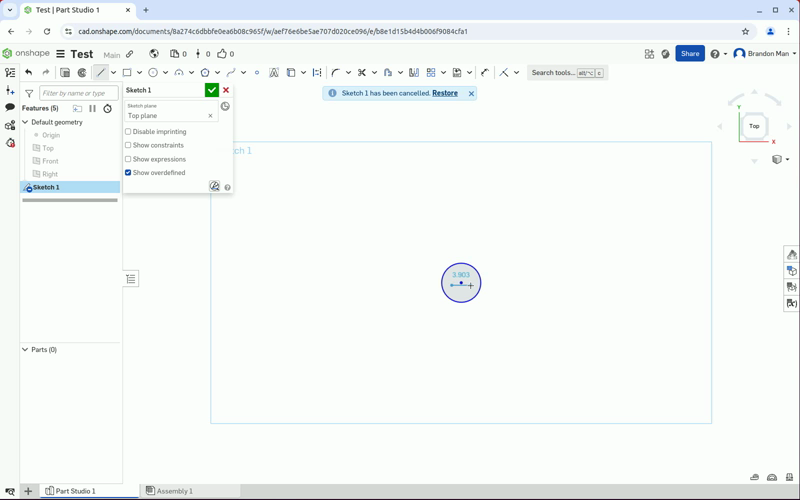
key_down(shift)
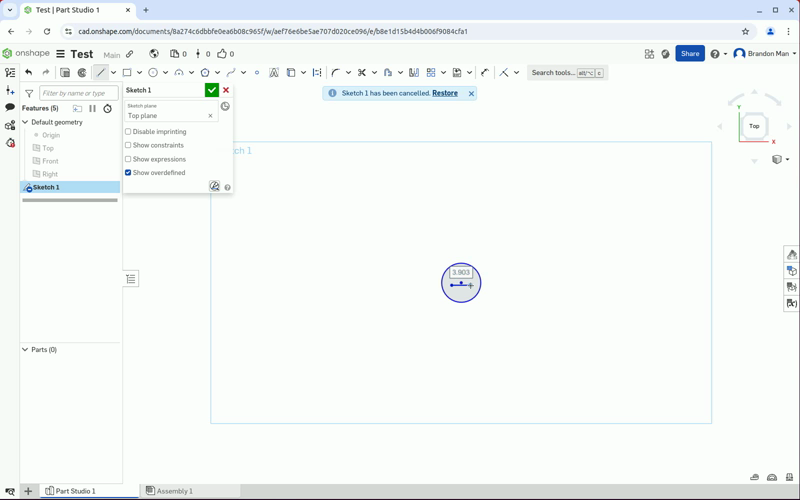
mouse_move(500, 285)
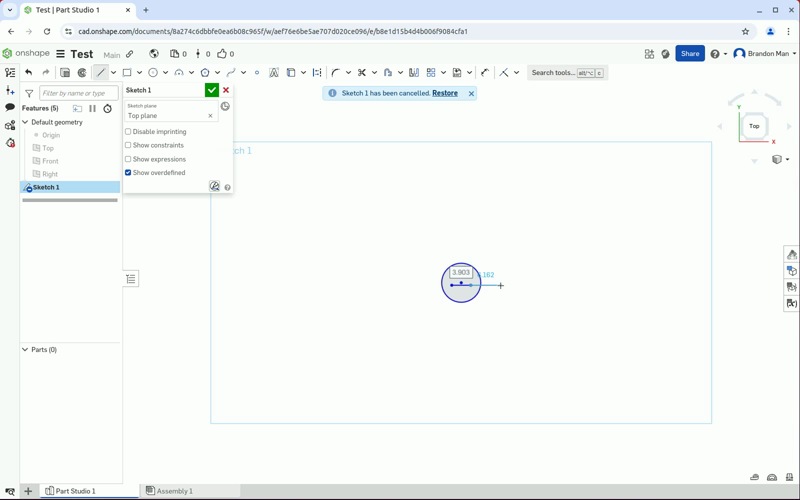
mouse_move(470, 280)
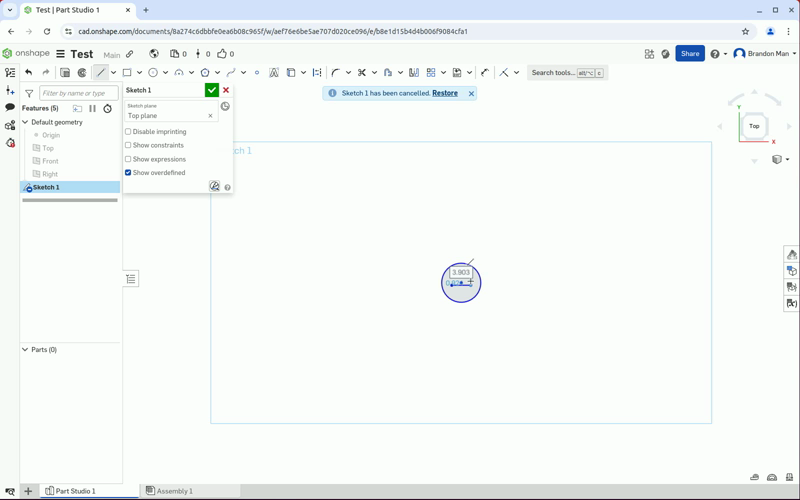
scroll(6)
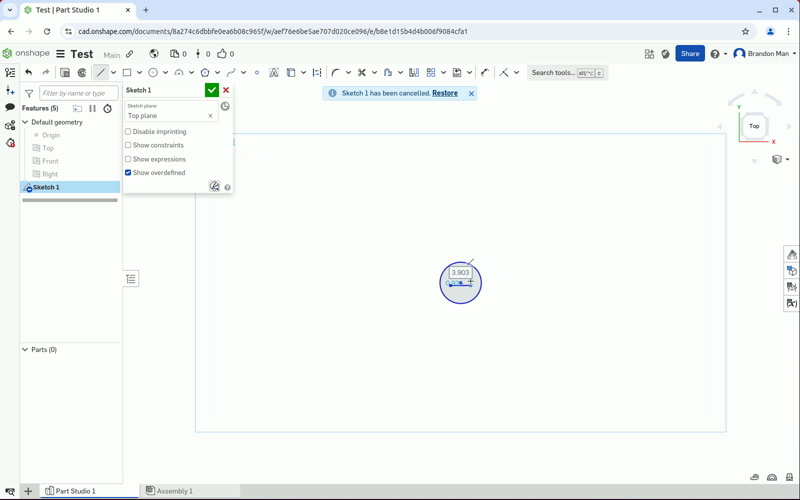
scroll(6)
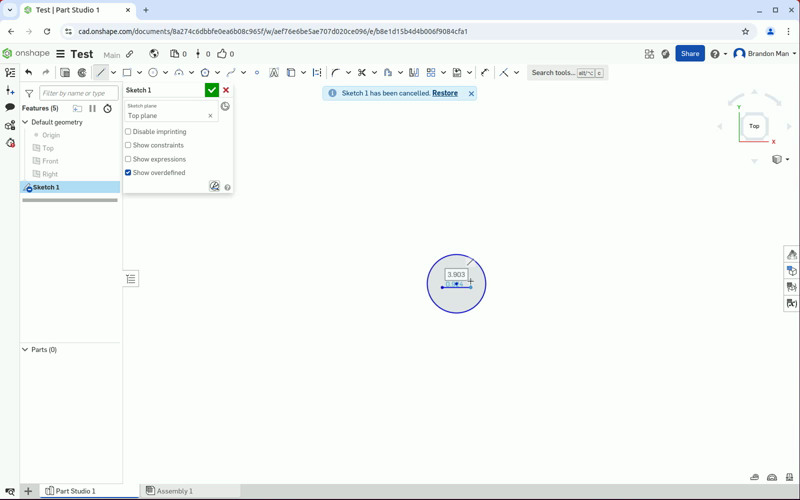
scroll(6)
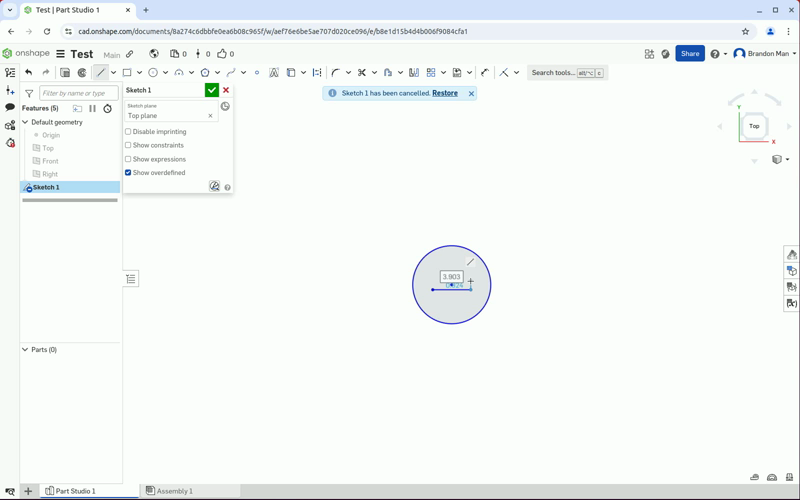
scroll(6)
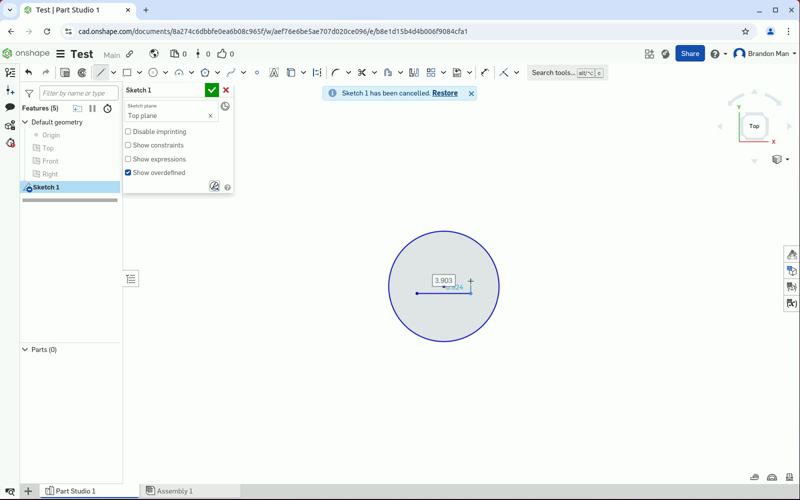
scroll(6)
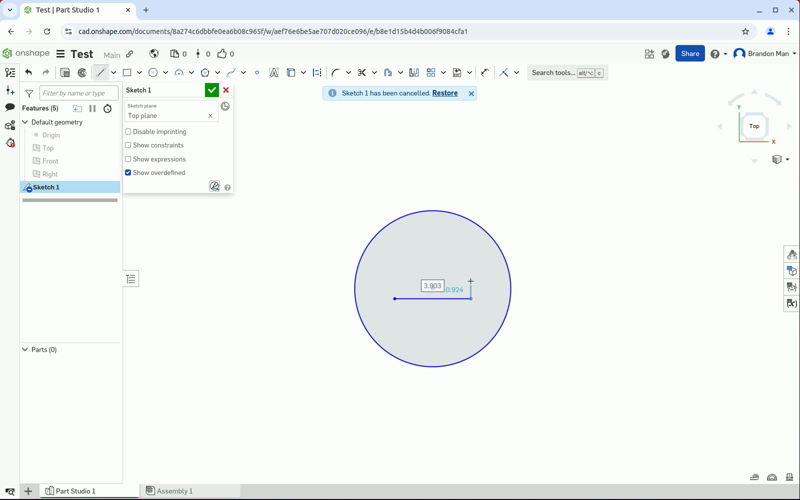
scroll(6)
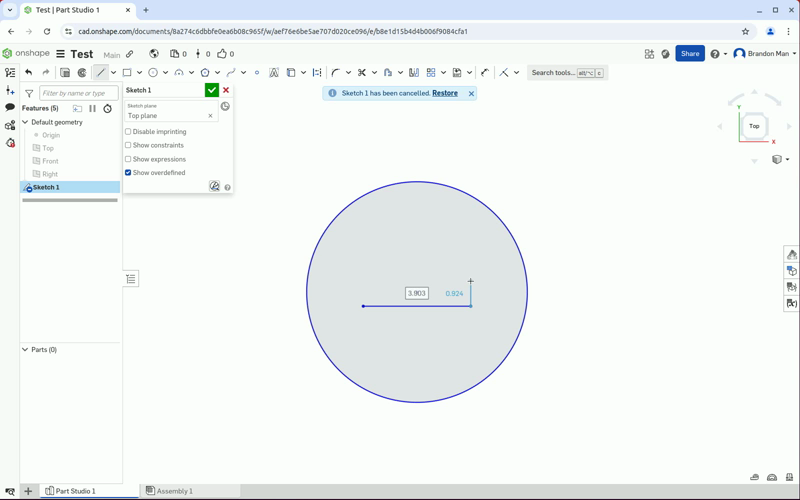
scroll(6)
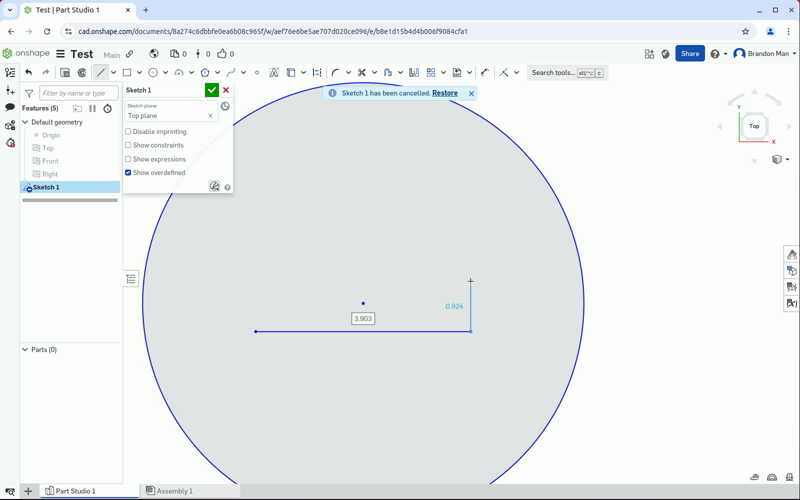
click(470, 280)
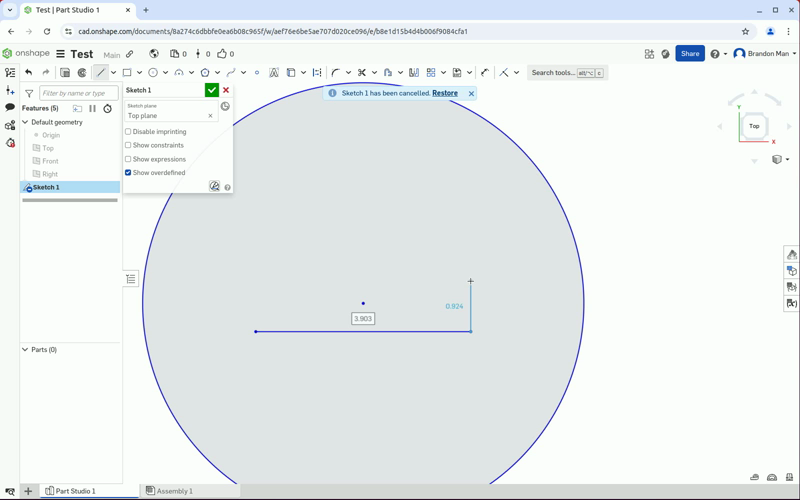
scroll(-6)
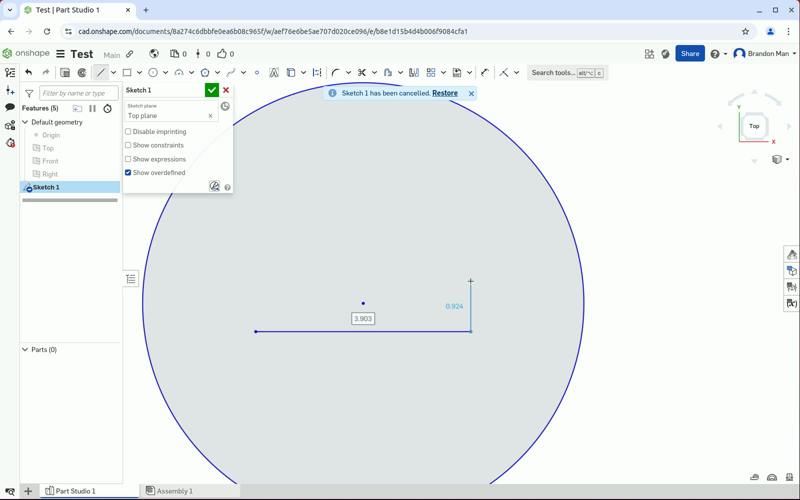
scroll(-6)
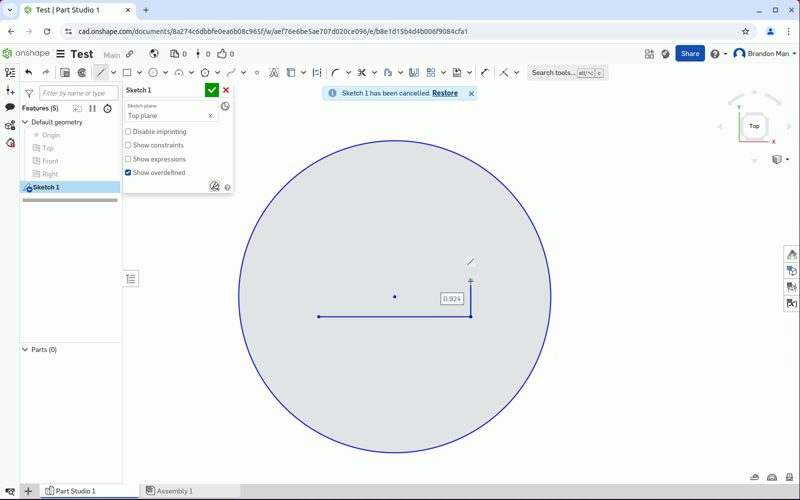
scroll(-6)
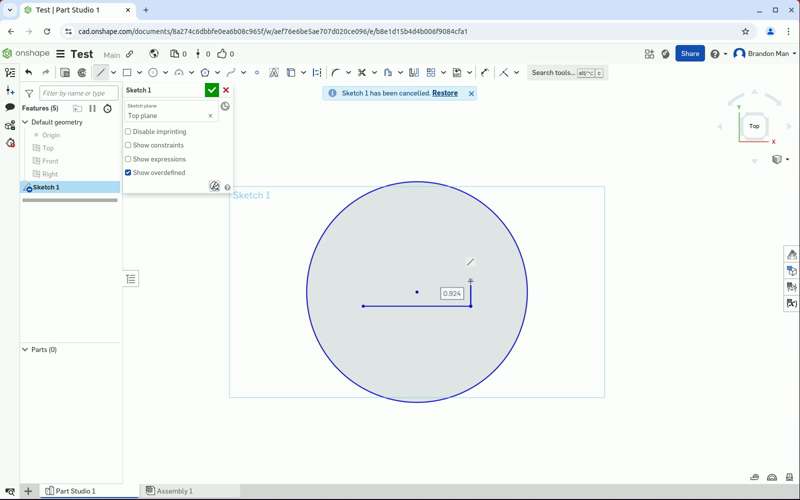
scroll(-6)
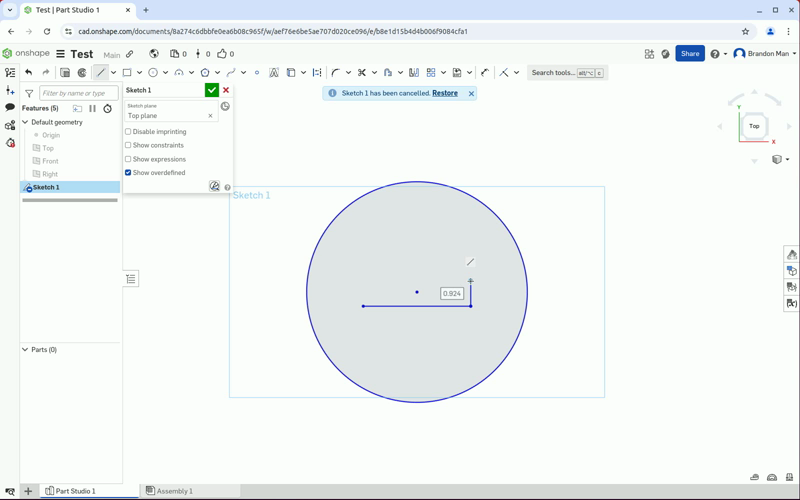
scroll(-6)
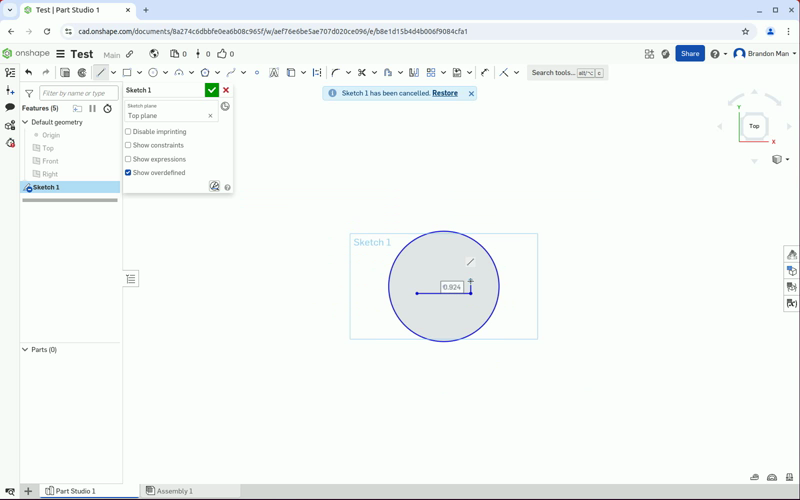
scroll(-6)
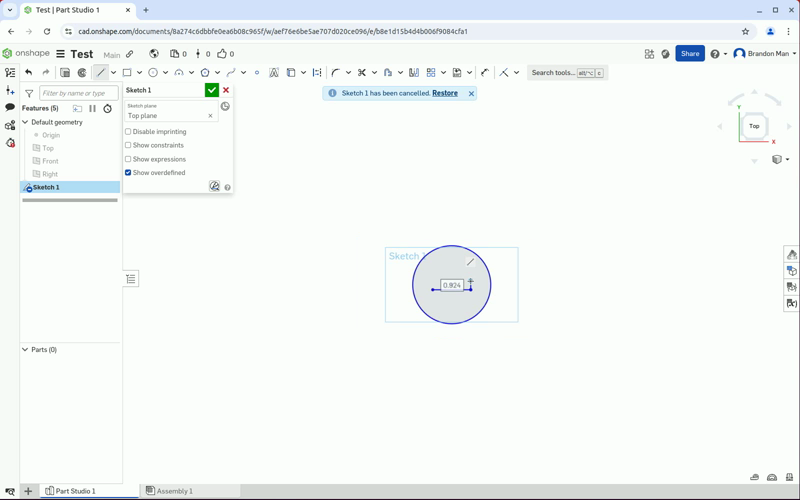
scroll(-6)
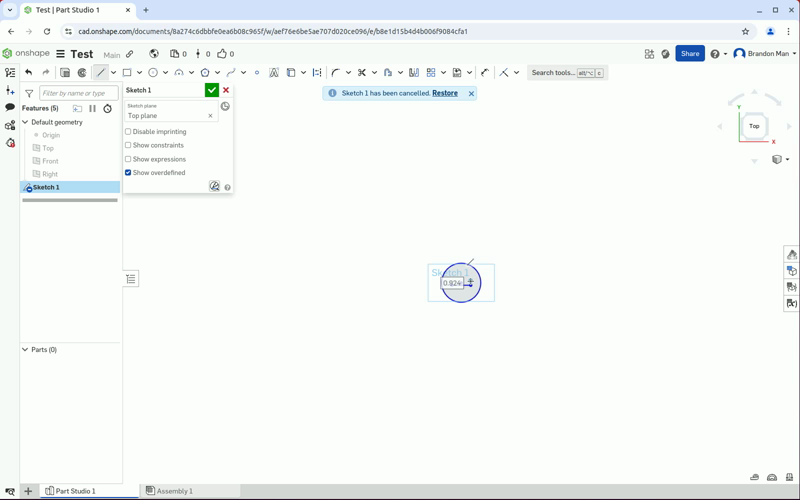
key_up(shift)
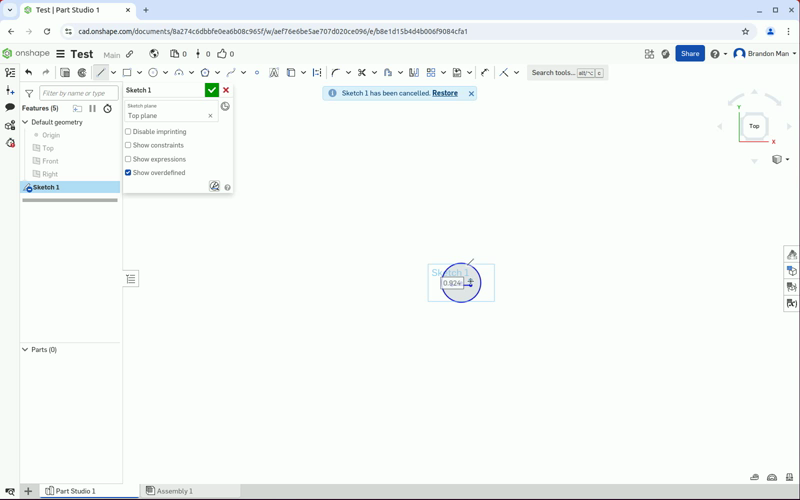
key_down(shift)
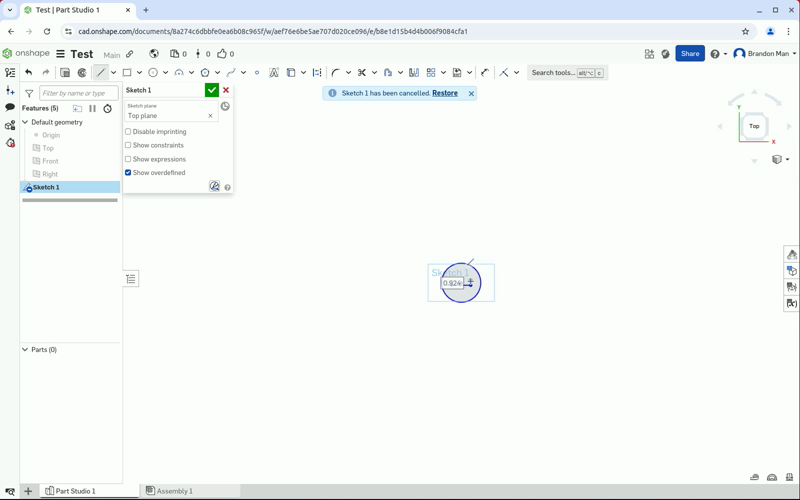
mouse_move(500, 280)
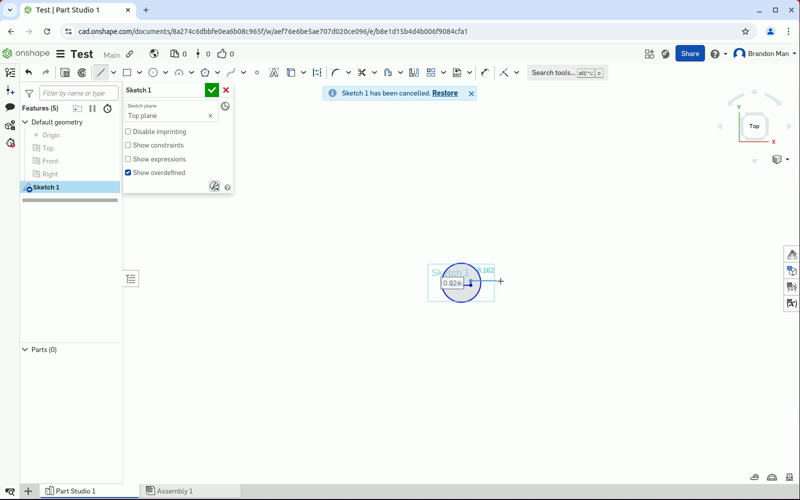
mouse_move(451, 280)
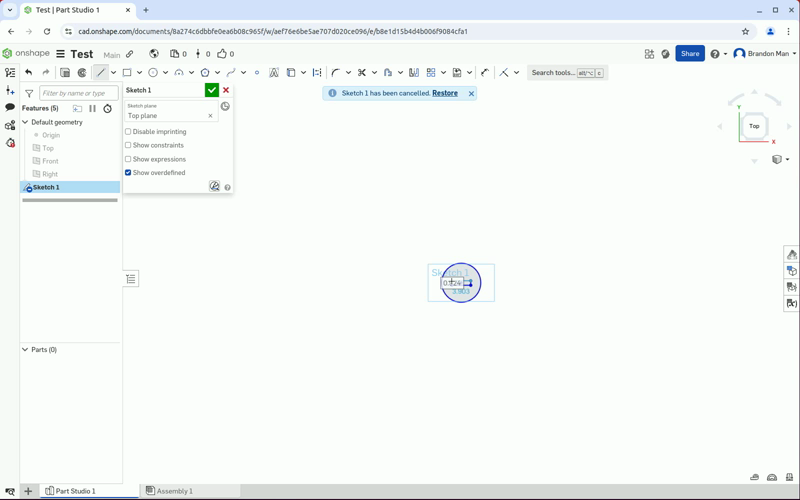
scroll(6)
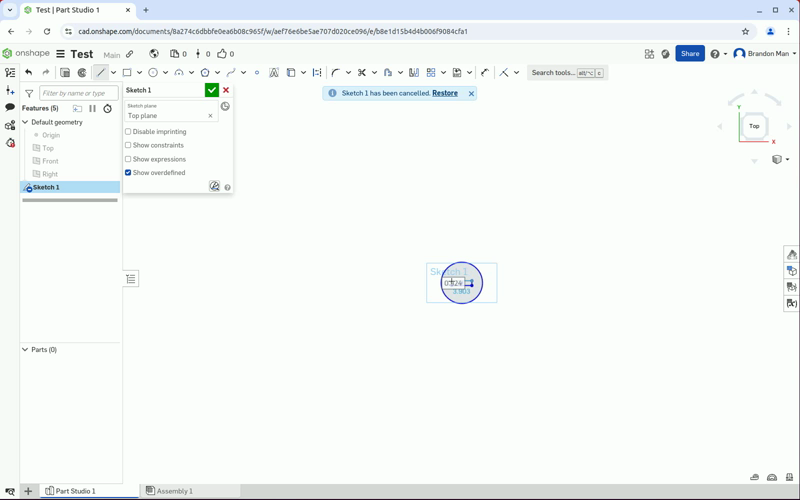
scroll(6)
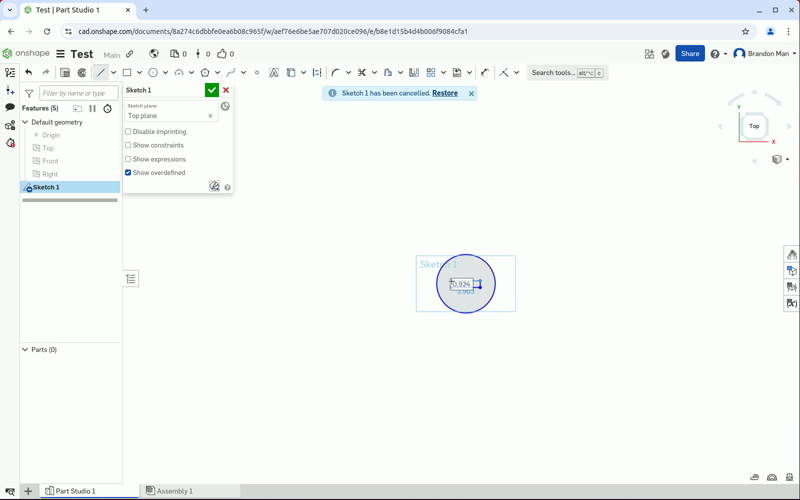
scroll(6)
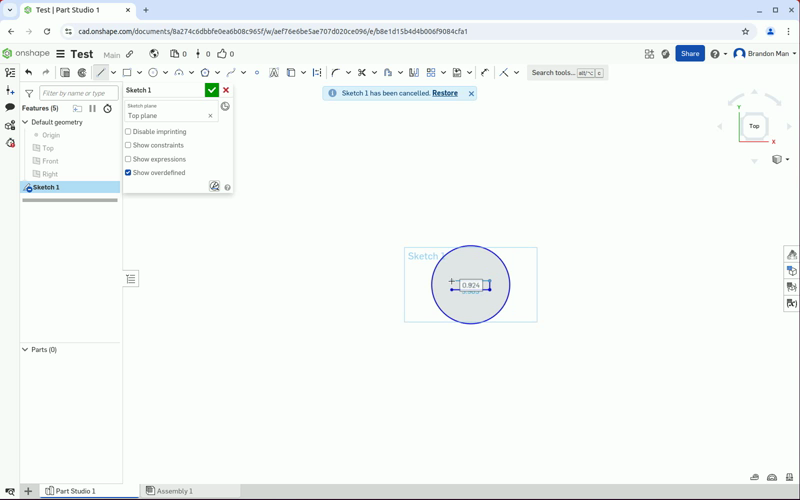
scroll(6)
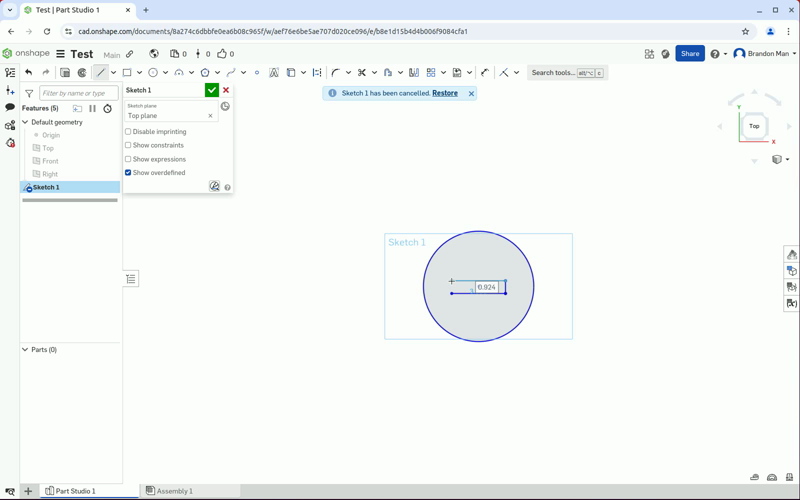
scroll(6)
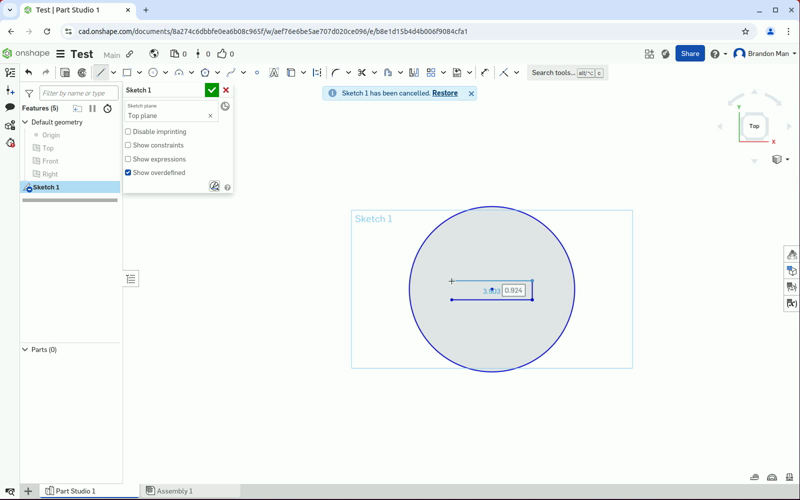
scroll(6)
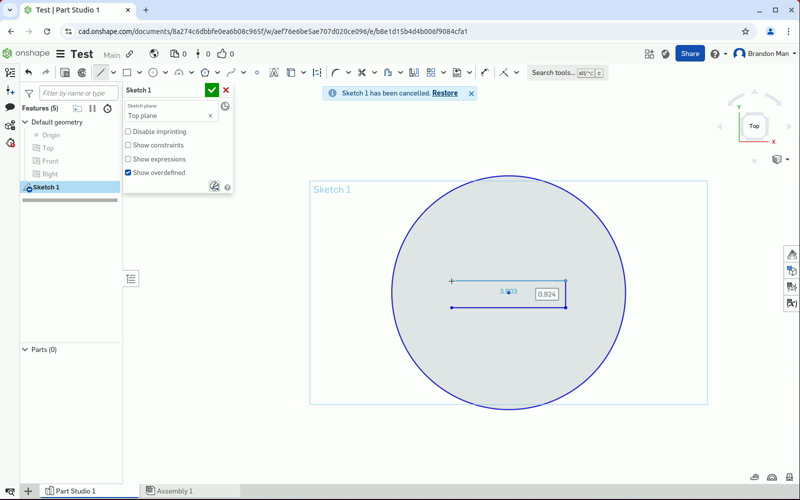
scroll(6)
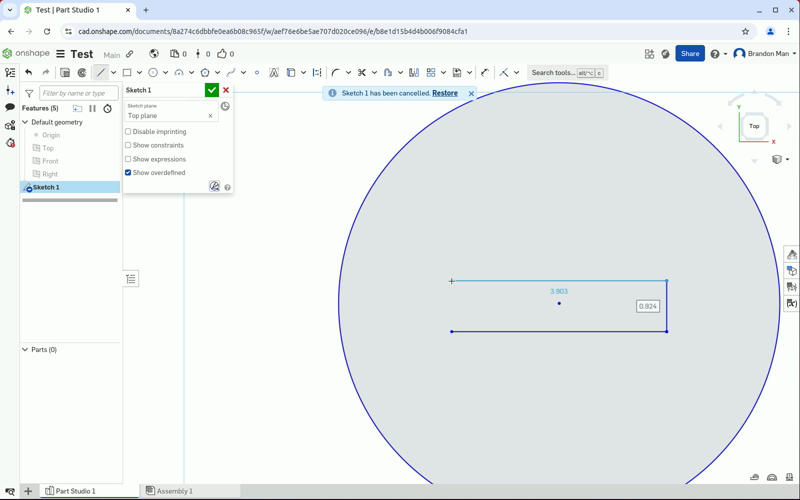
click(451, 280)
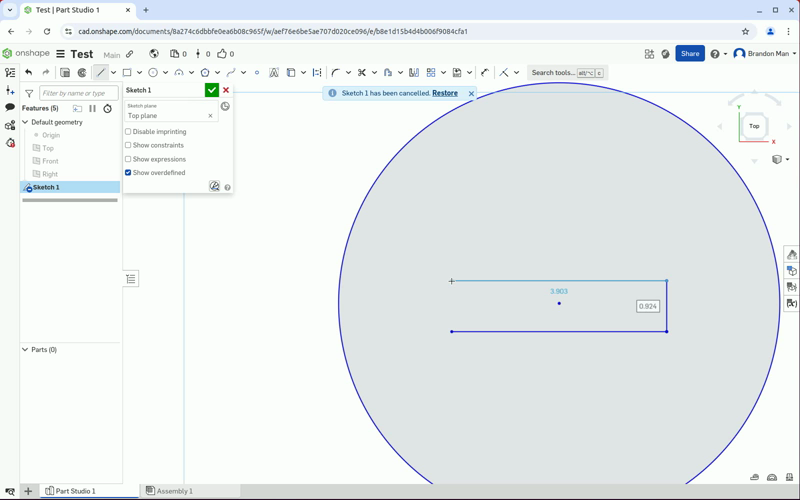
scroll(-6)
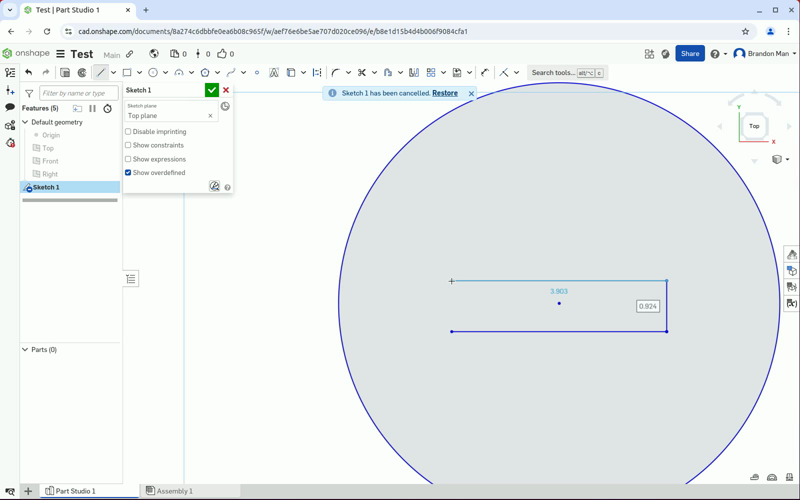
scroll(-6)
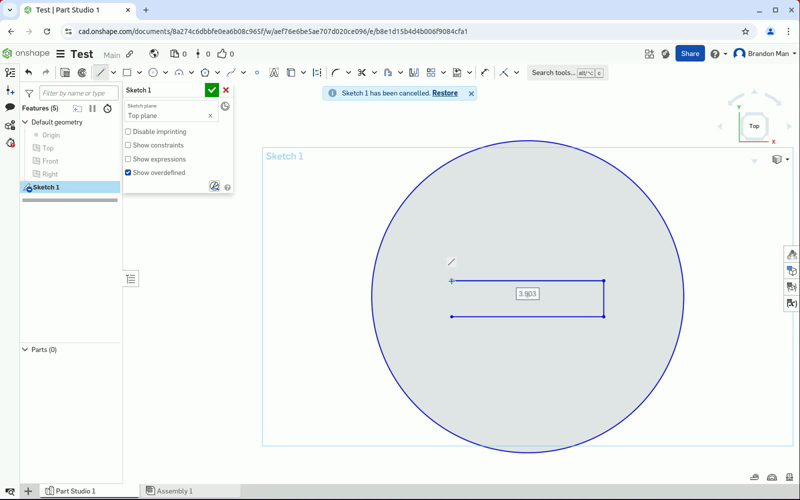
scroll(-6)
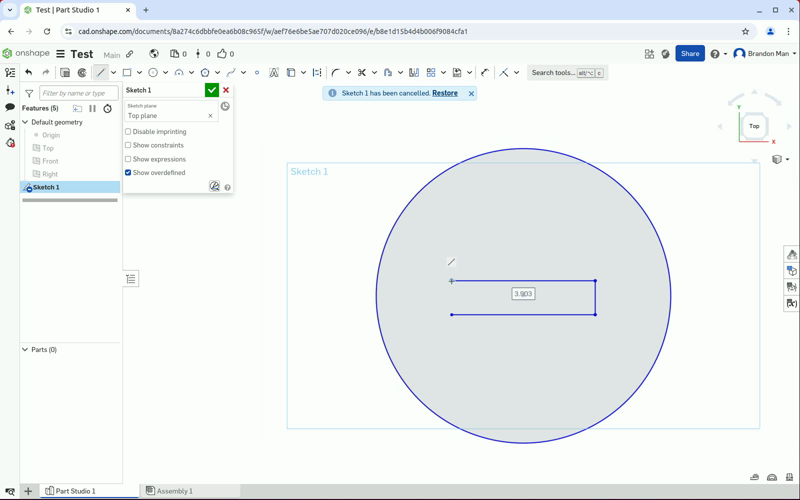
scroll(-6)
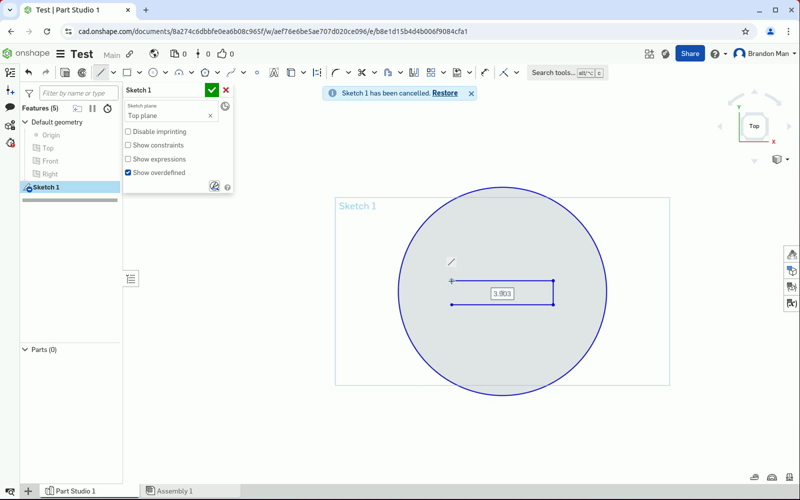
scroll(-6)
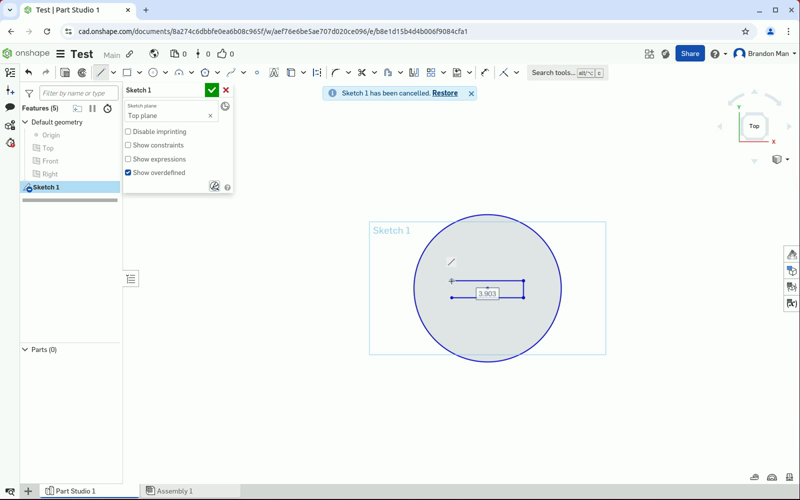
scroll(-6)
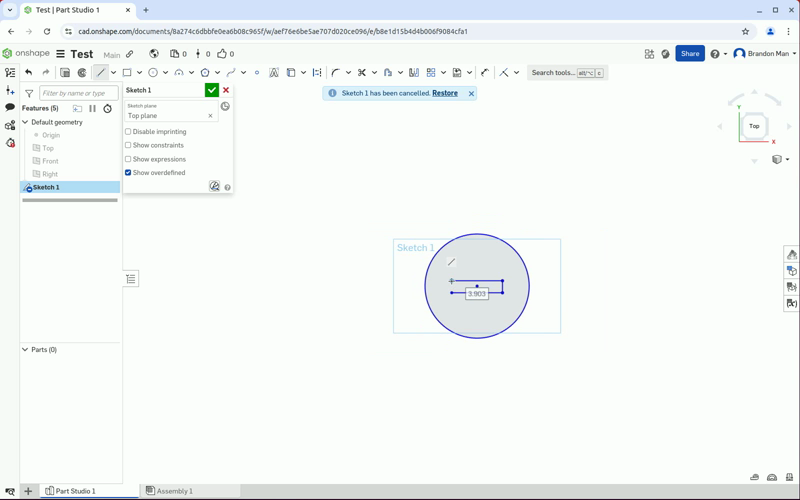
scroll(-6)
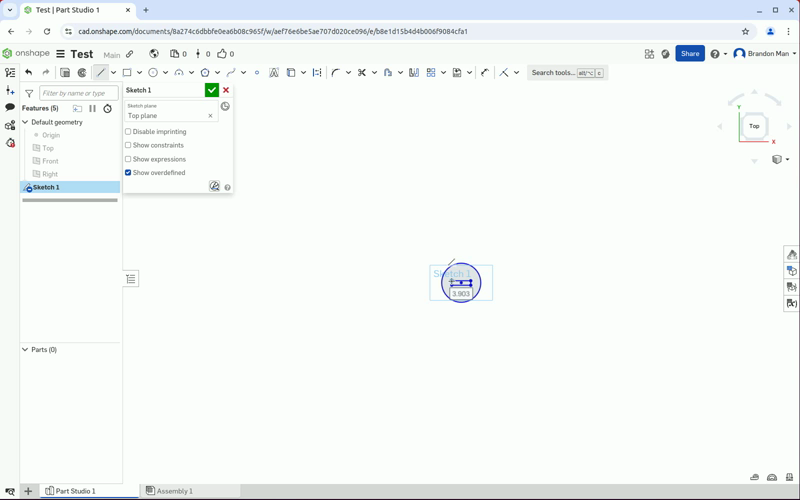
key_up(shift)
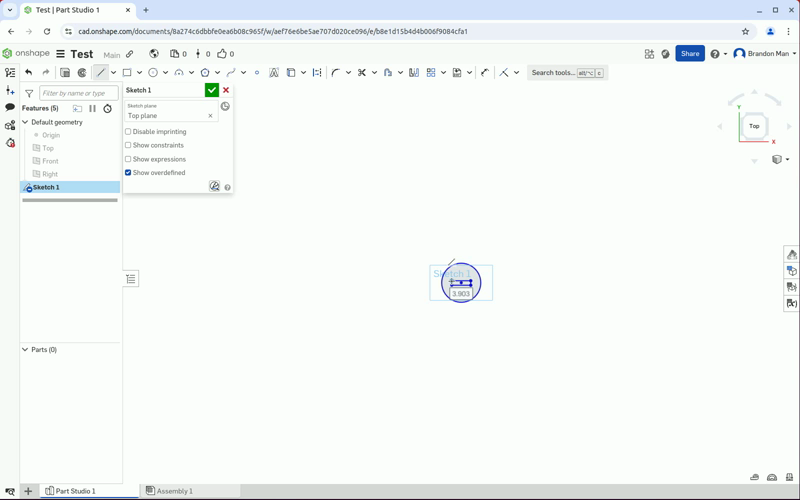
mouse_move(481, 280)
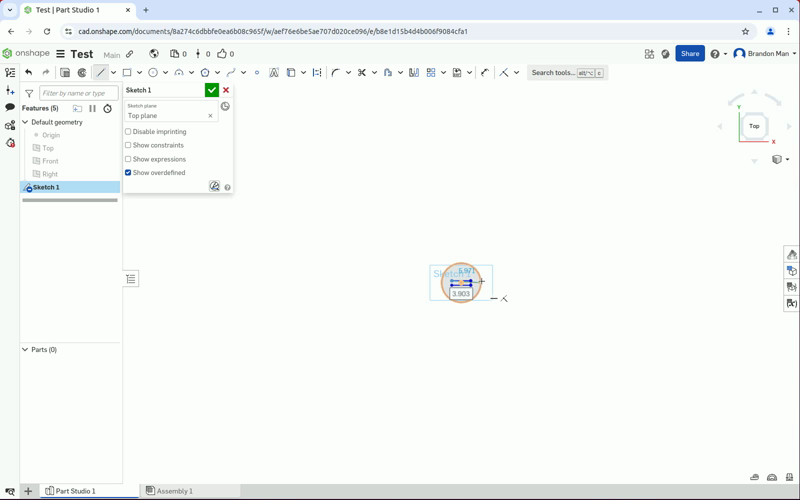
key_down(shift)
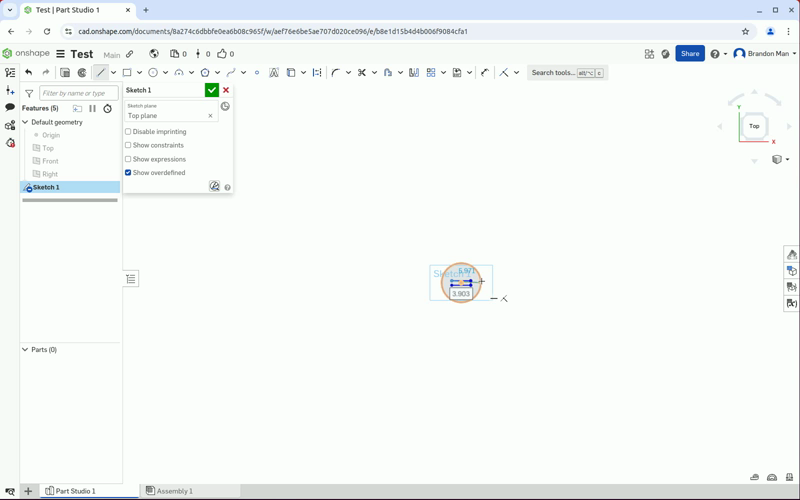
mouse_move(451, 285)
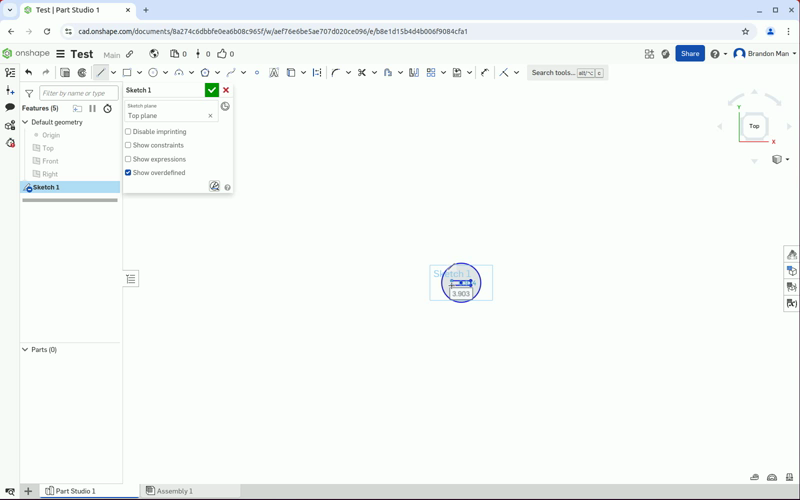
scroll(6)
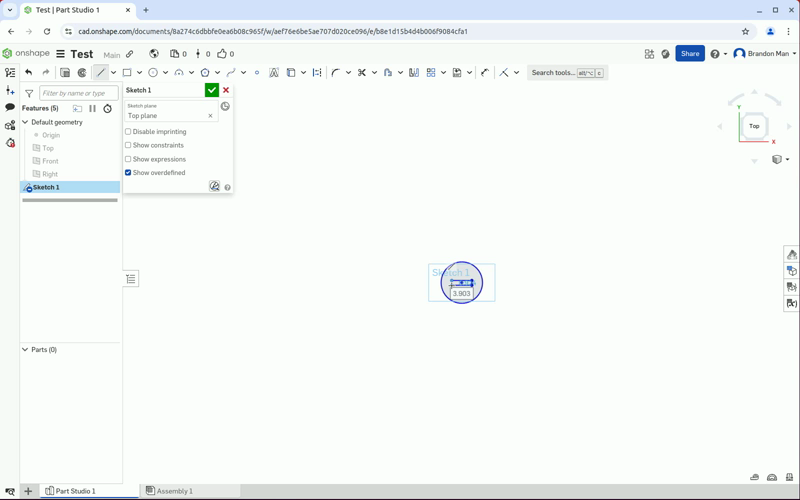
scroll(6)
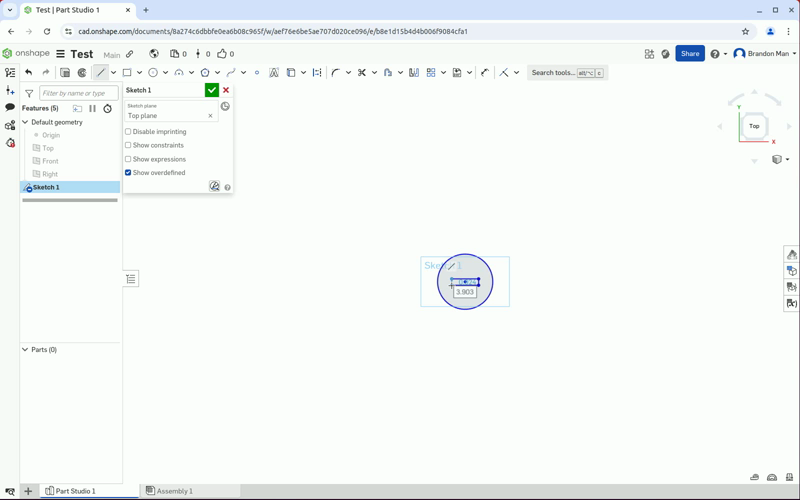
scroll(6)
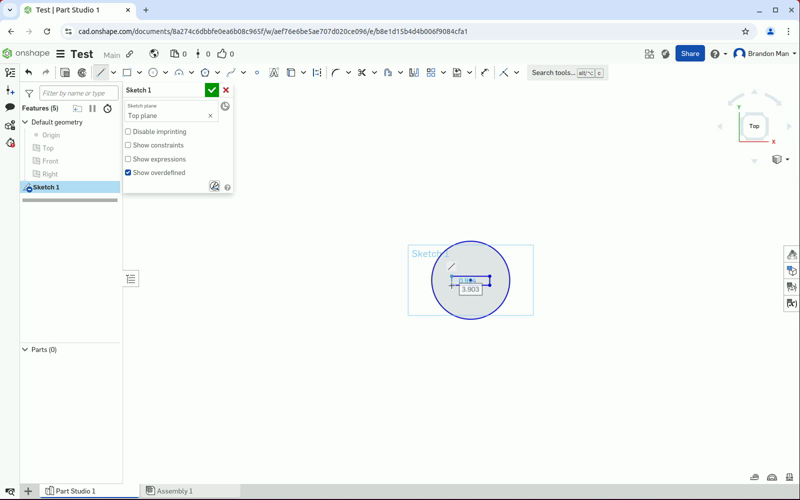
scroll(6)
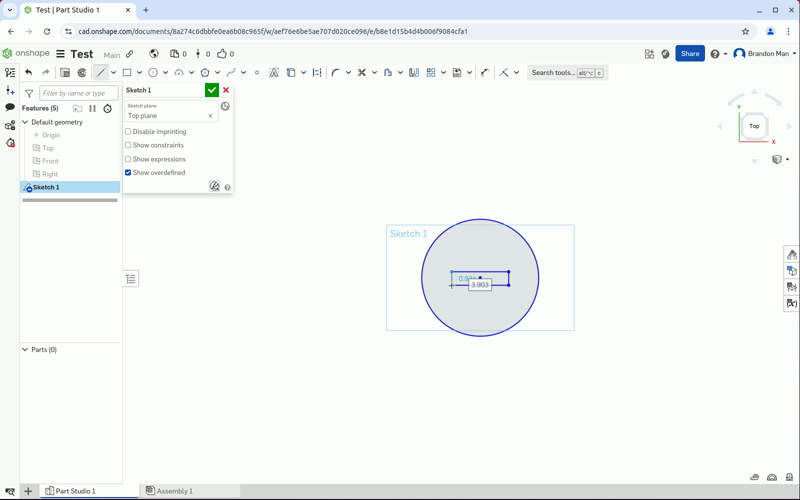
scroll(6)
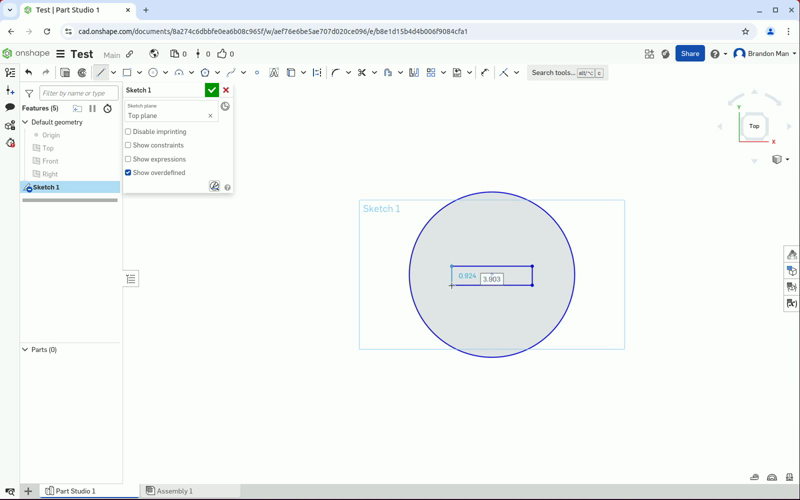
scroll(6)
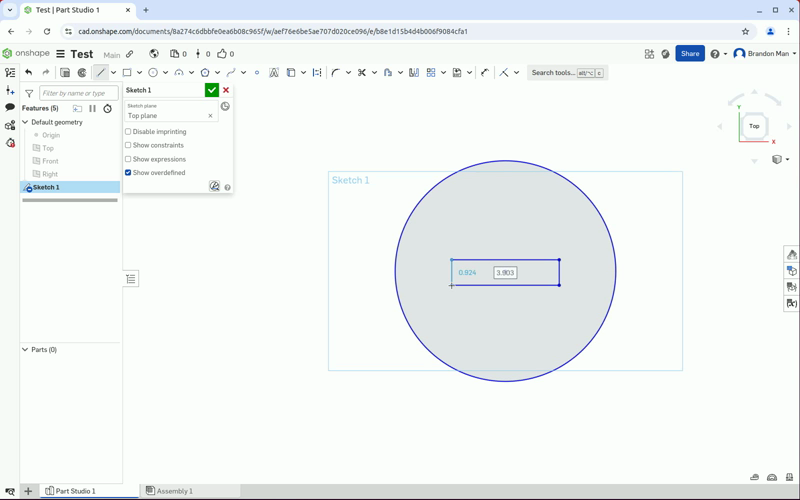
scroll(6)
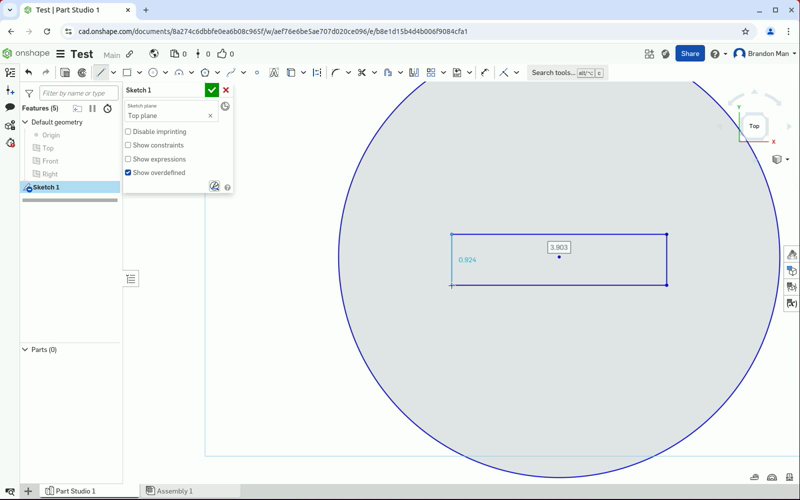
key_up(shift)
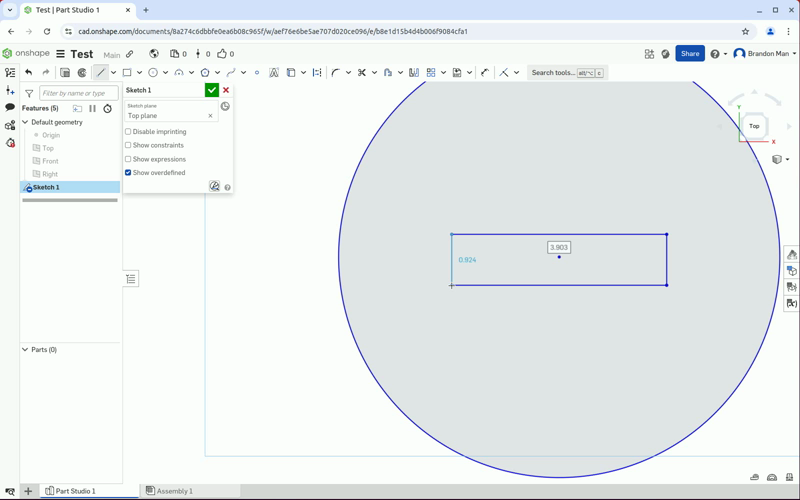
click(451, 285)
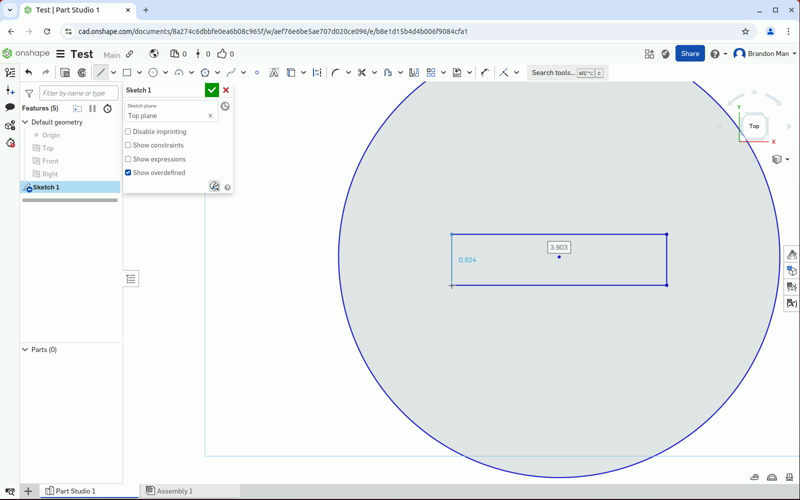
scroll(-6)
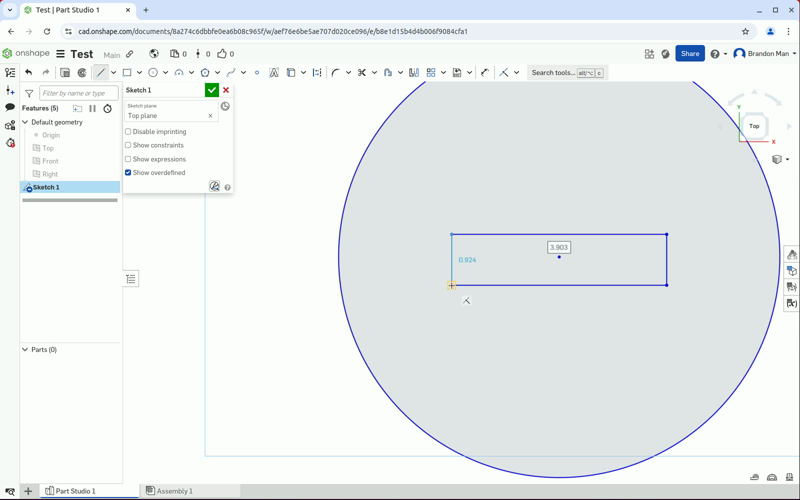
scroll(-6)
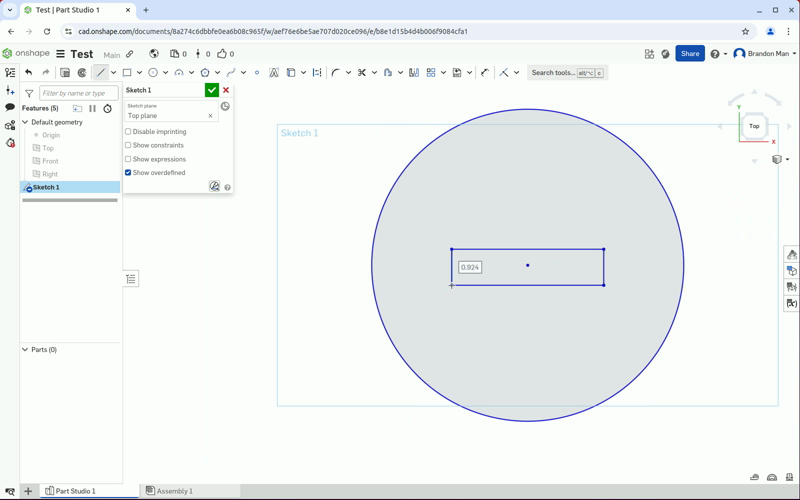
scroll(-6)
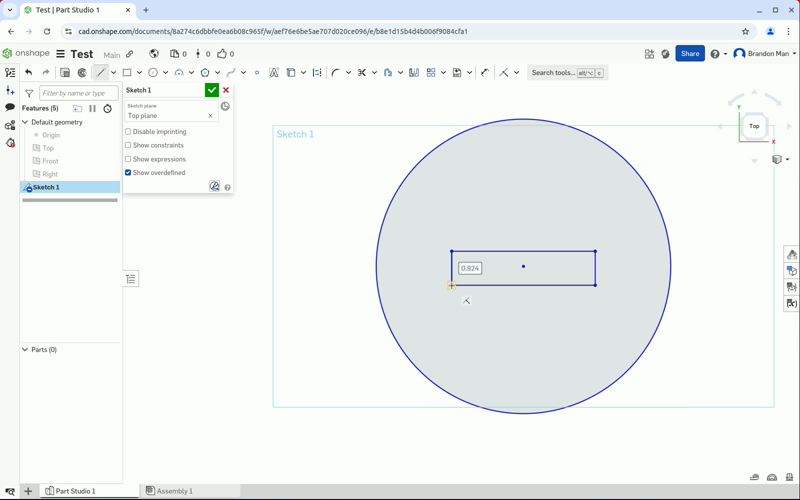
scroll(-6)
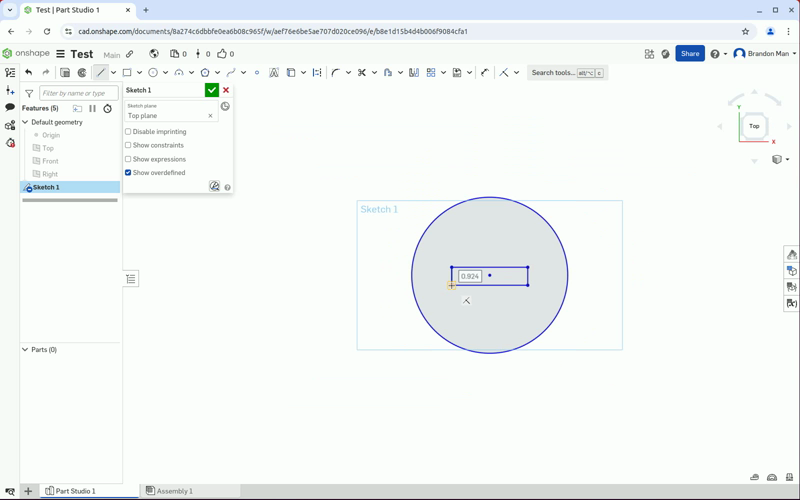
scroll(-6)
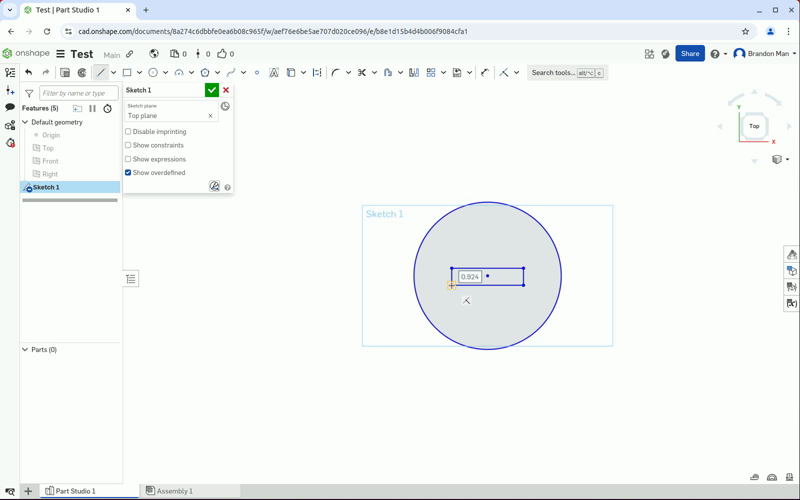
scroll(-6)
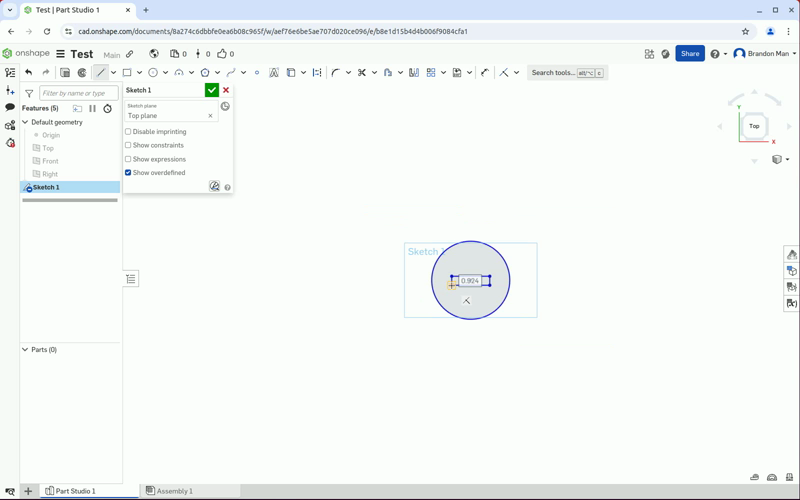
scroll(-6)
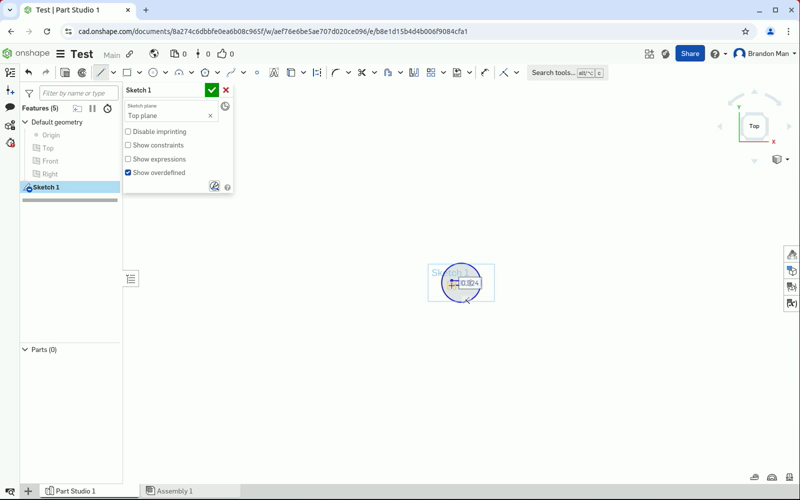
key(esc)
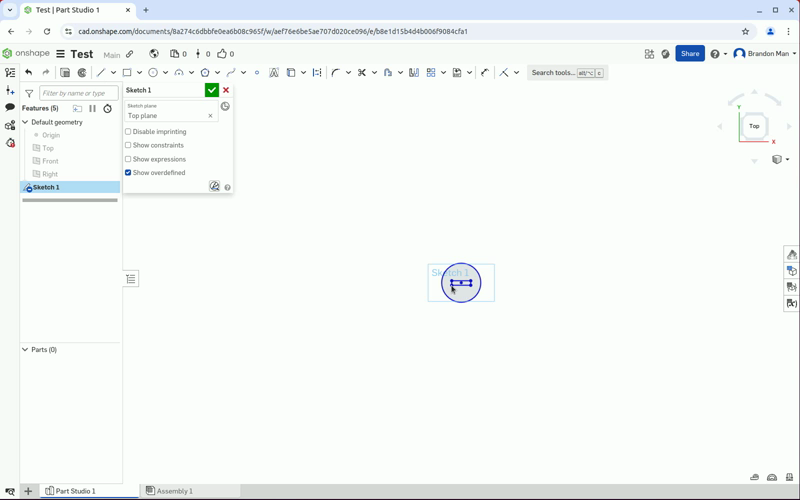
mouse_move(469, 272)
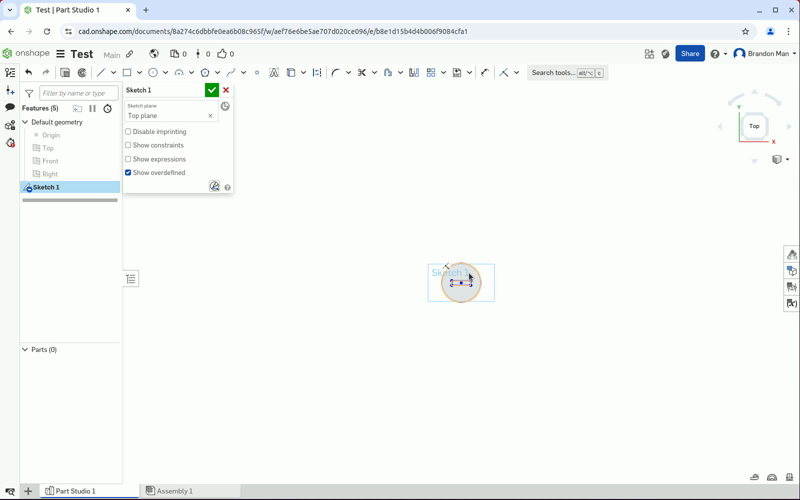
scroll(6)
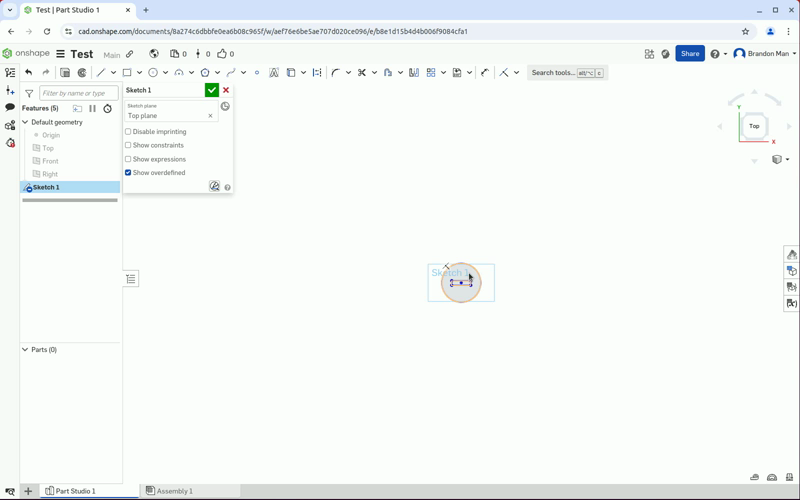
scroll(6)
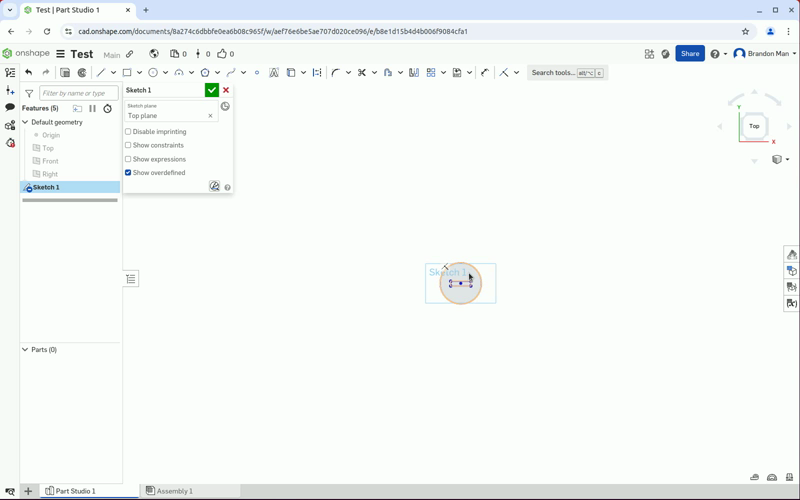
scroll(6)
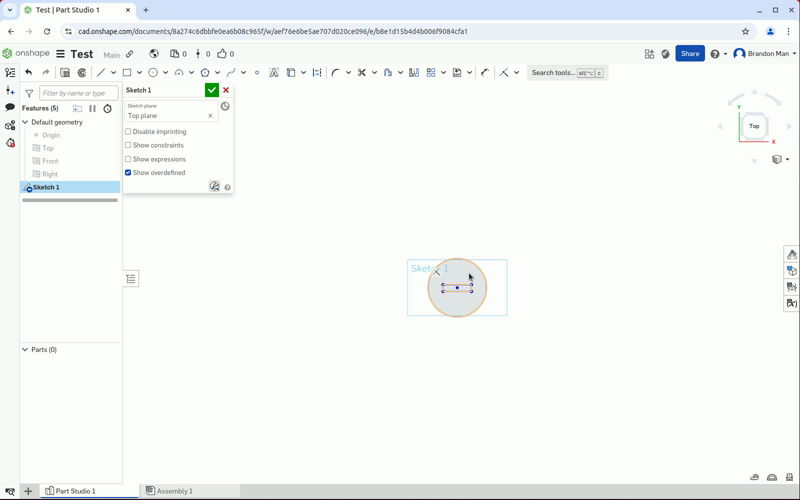
scroll(6)
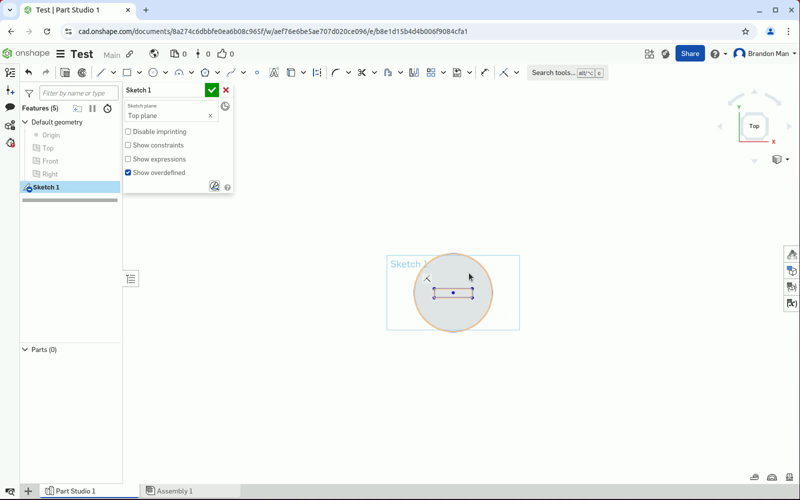
scroll(6)
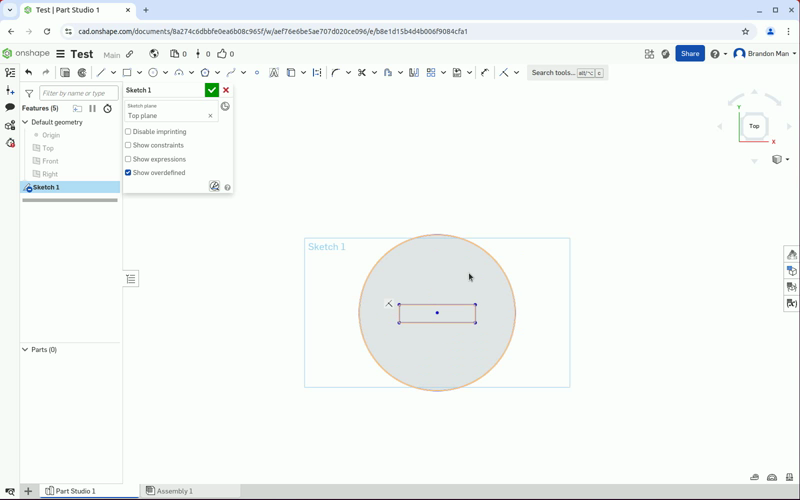
scroll(6)
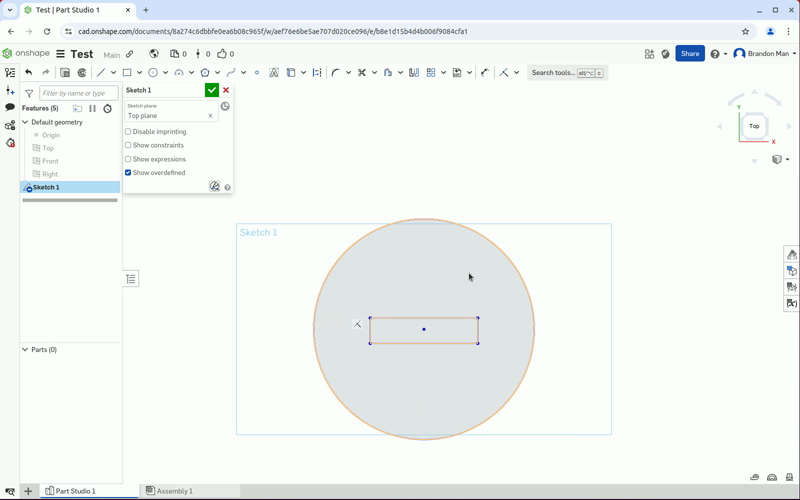
scroll(6)
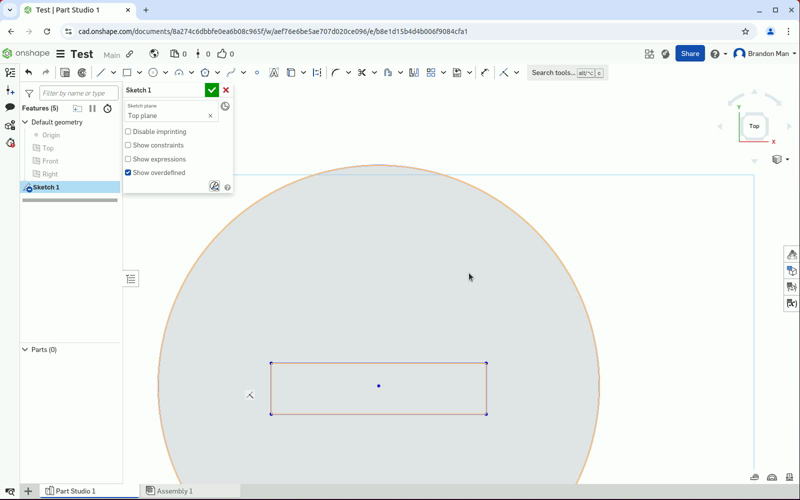
click(469, 272)
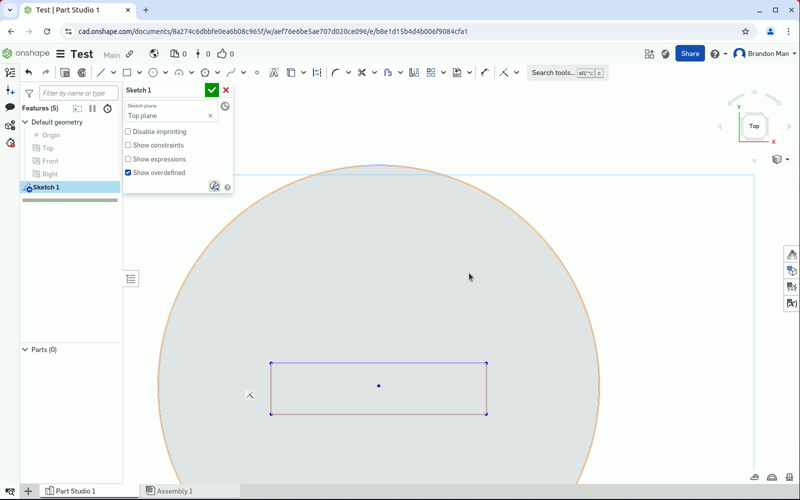
scroll(-6)
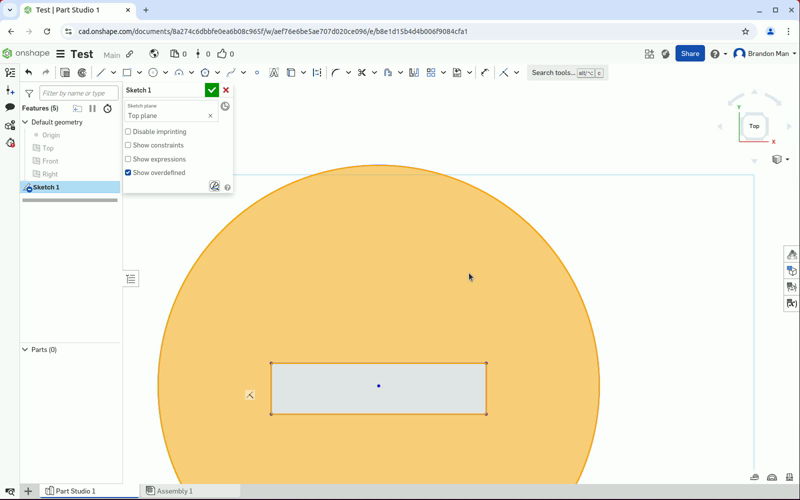
scroll(-6)
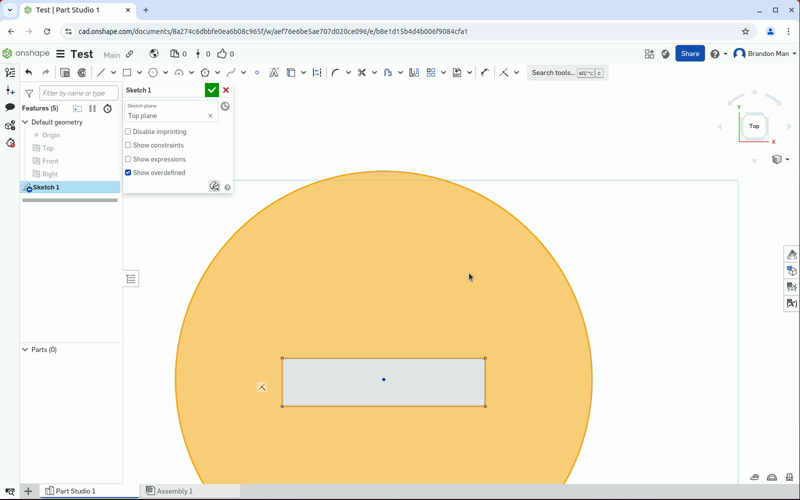
scroll(-6)
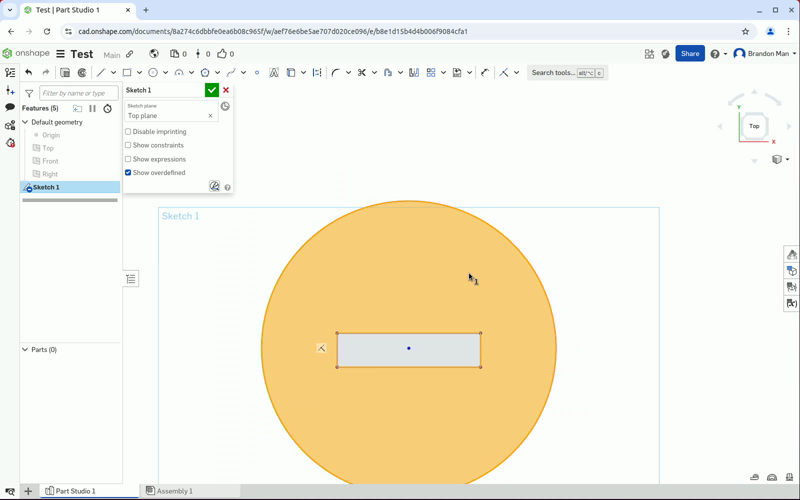
scroll(-6)
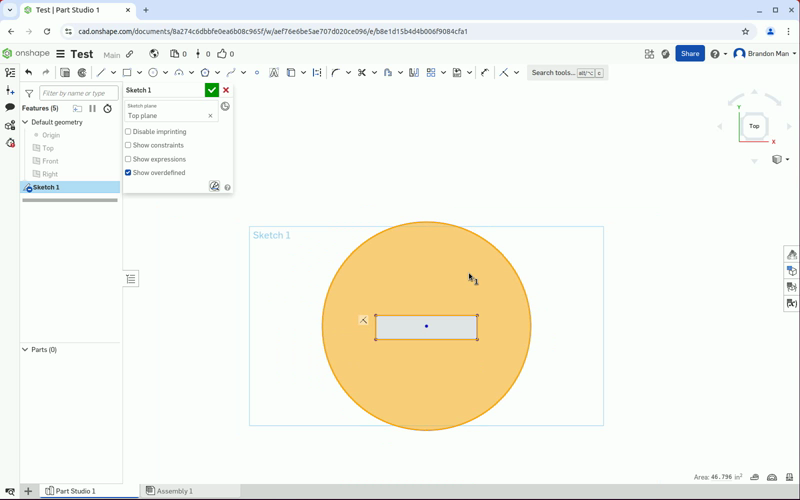
scroll(-6)
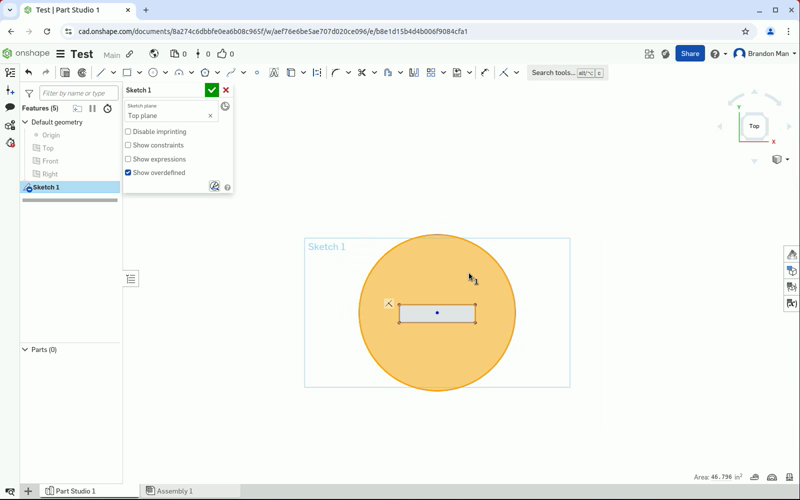
scroll(-6)
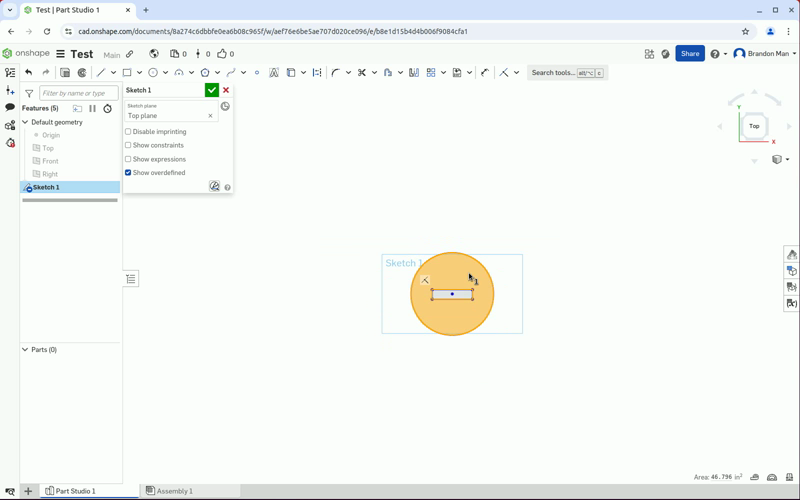
scroll(-6)
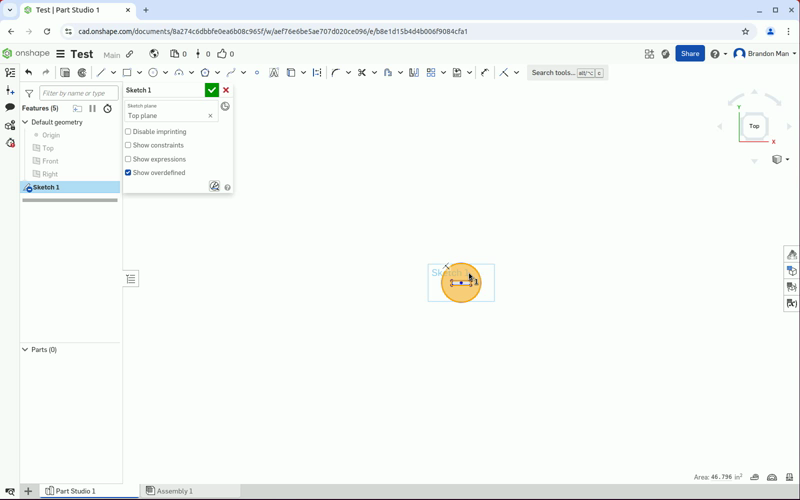
mouse_move(73, 352)
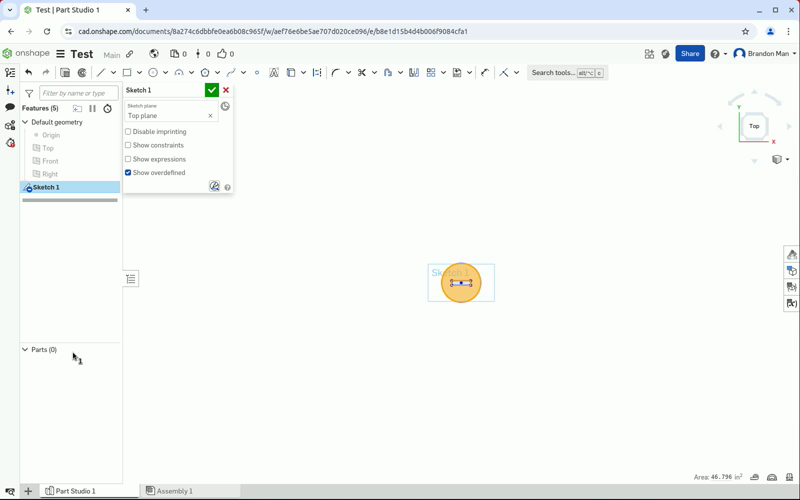
key(shift+y)
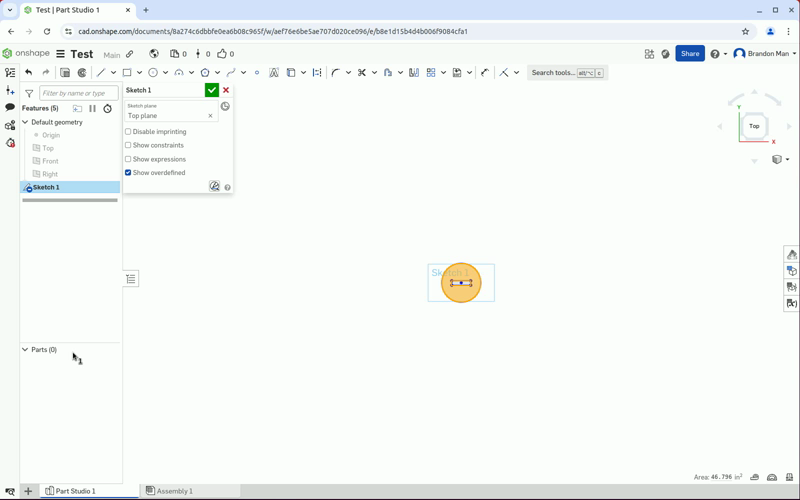
key(shift+e)
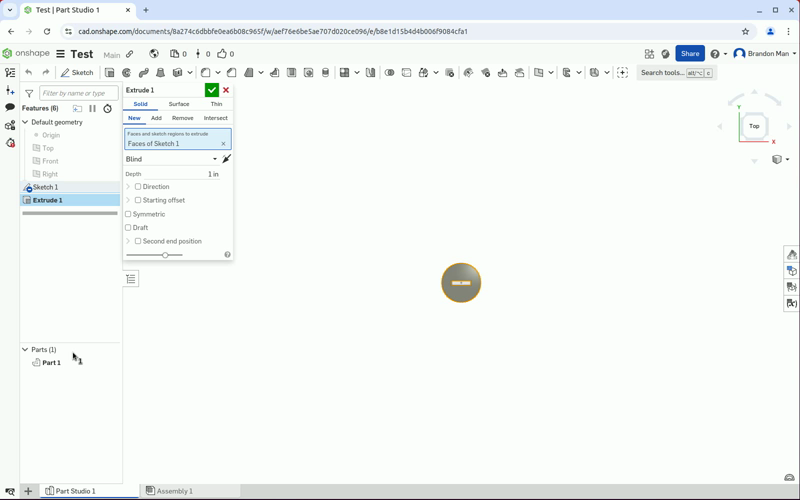
mouse_move(143, 106)
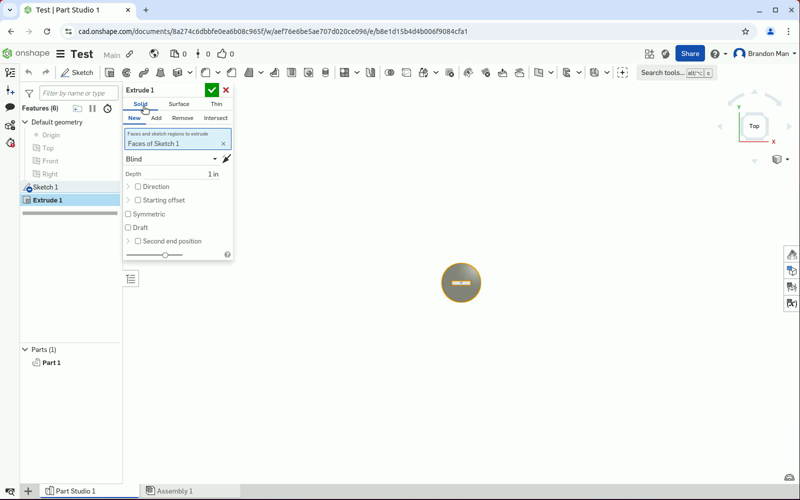
click(143, 106)
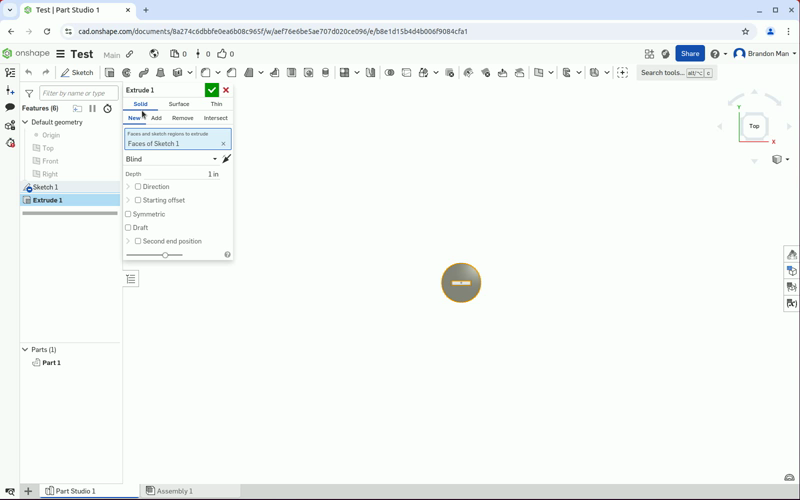
mouse_move(137, 120)
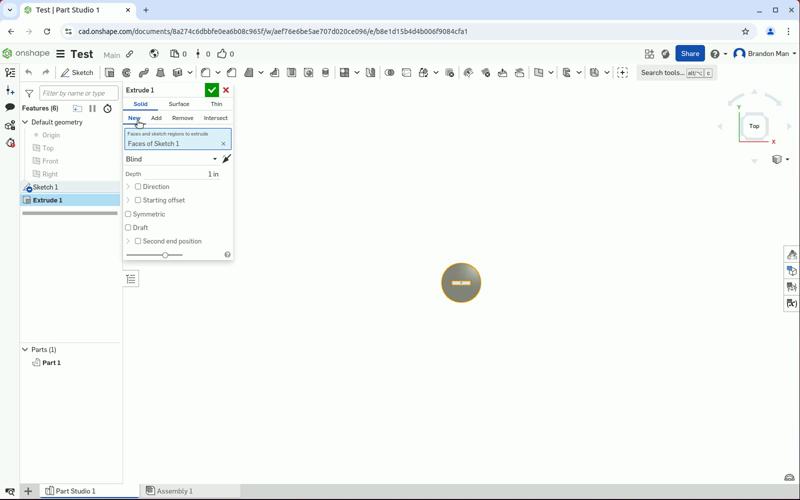
click(137, 120)
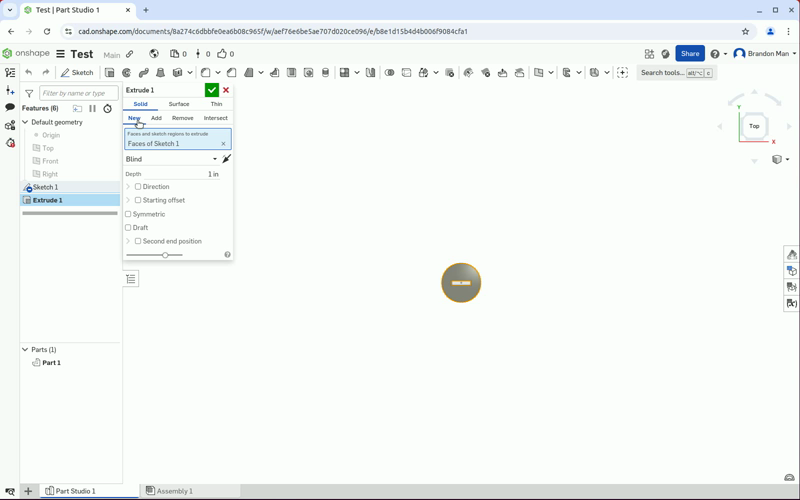
key(tab, 4)
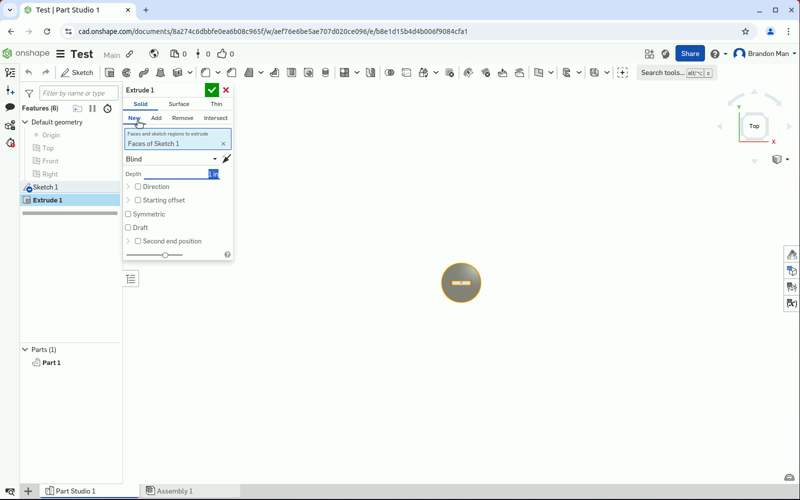
text(7.703)
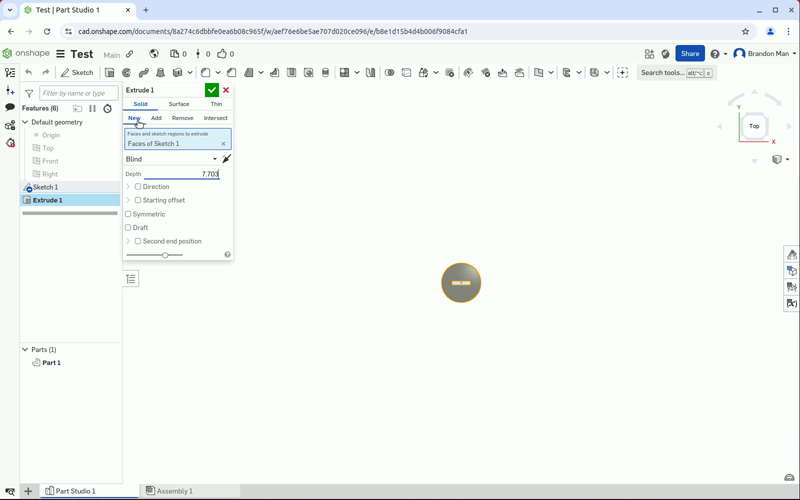
key(enter)
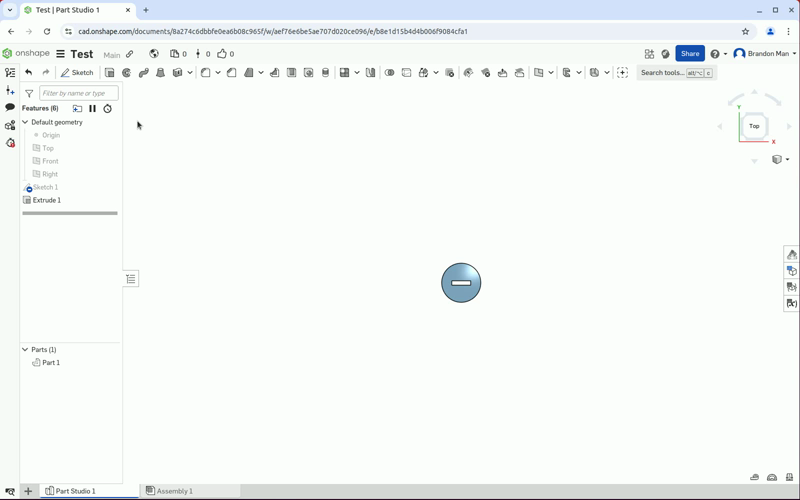
key(shift+h)
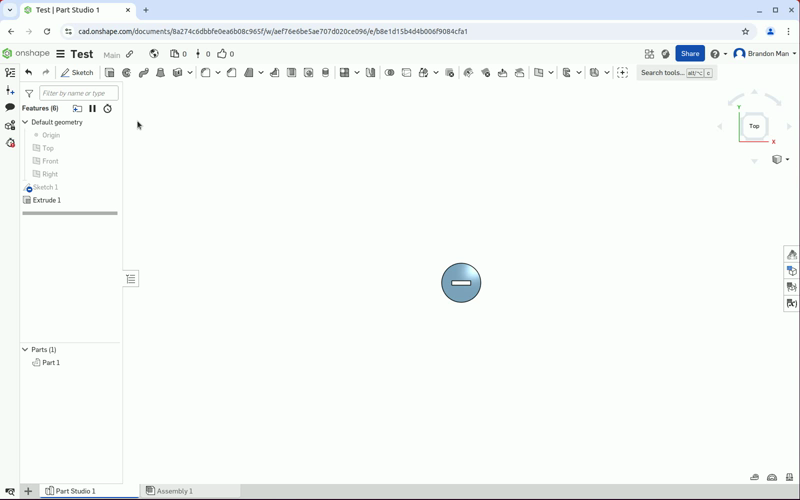
key(shift+h)
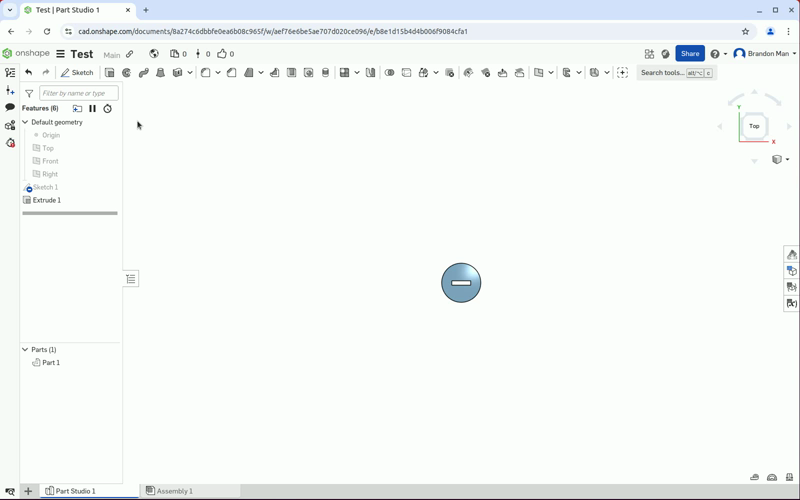
mouse_move(73, 189)
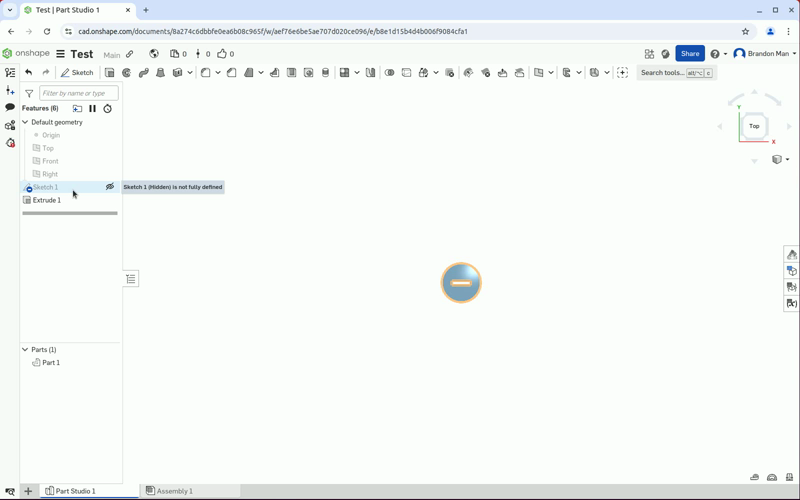
click(73, 189)
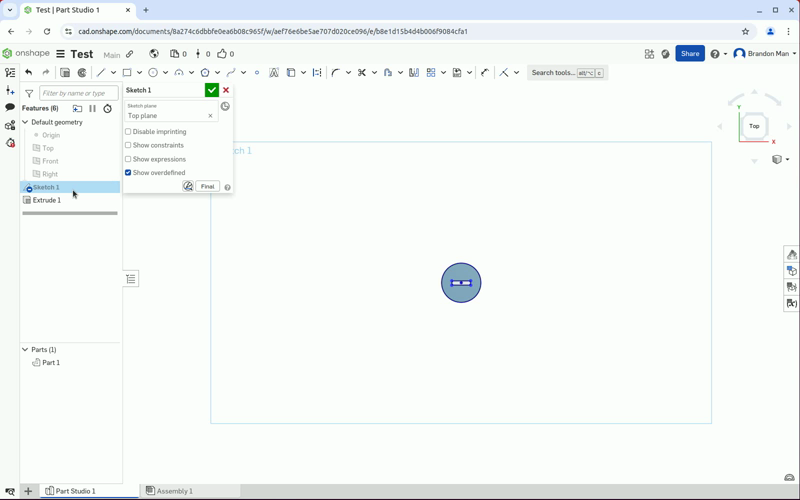
mouse_move(229, 92)
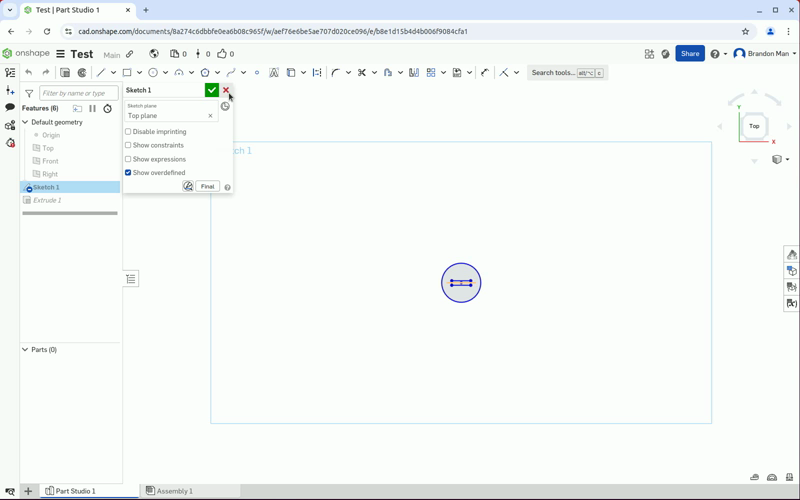
click(229, 92)
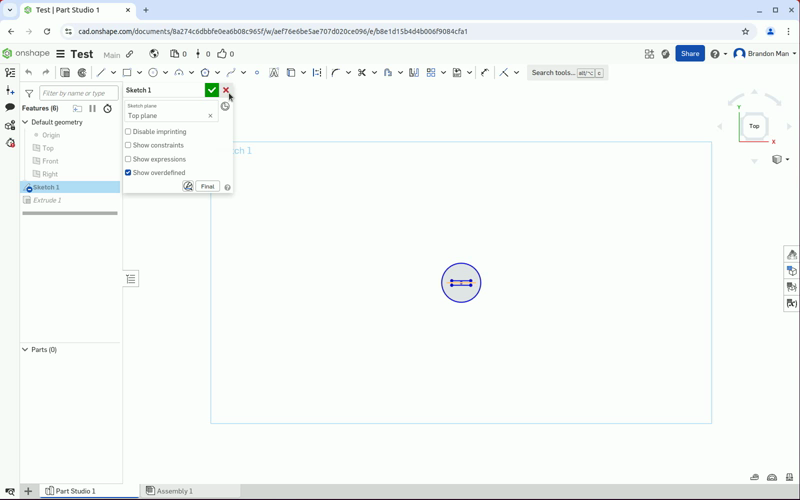
key(shift+s)
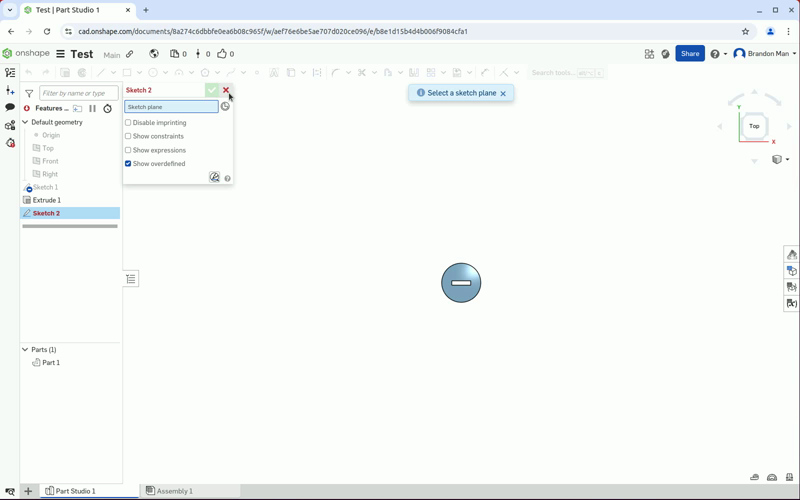
mouse_move(73, 150)
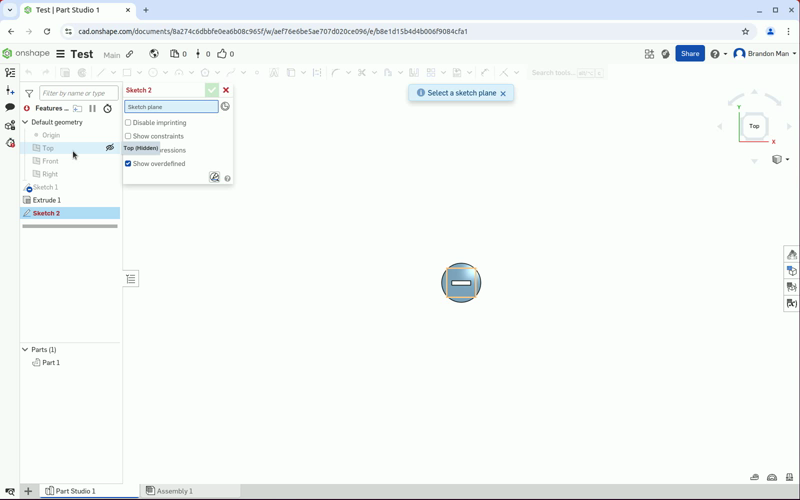
click(73, 150)
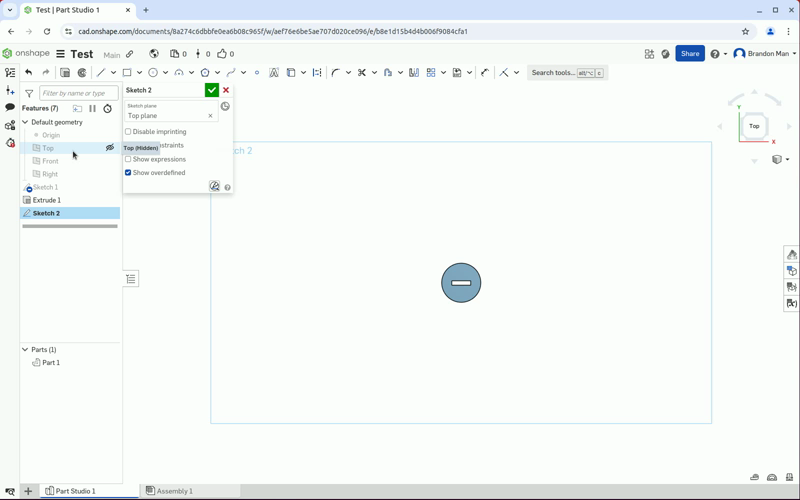
mouse_move(73, 352)
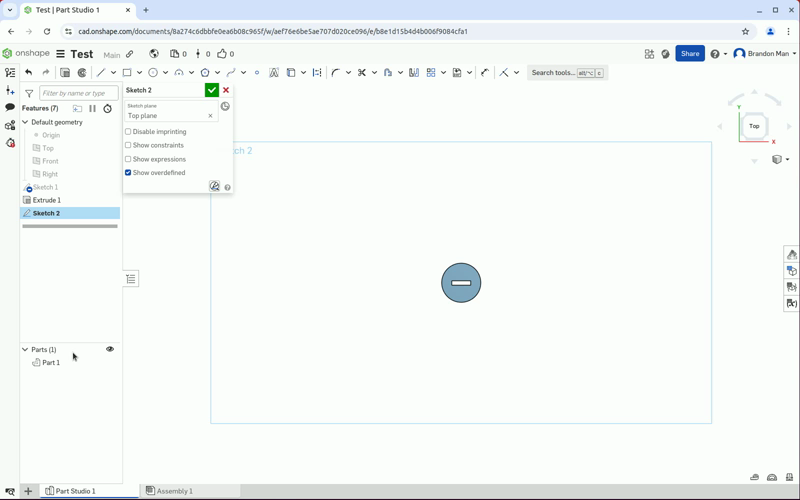
key(y)
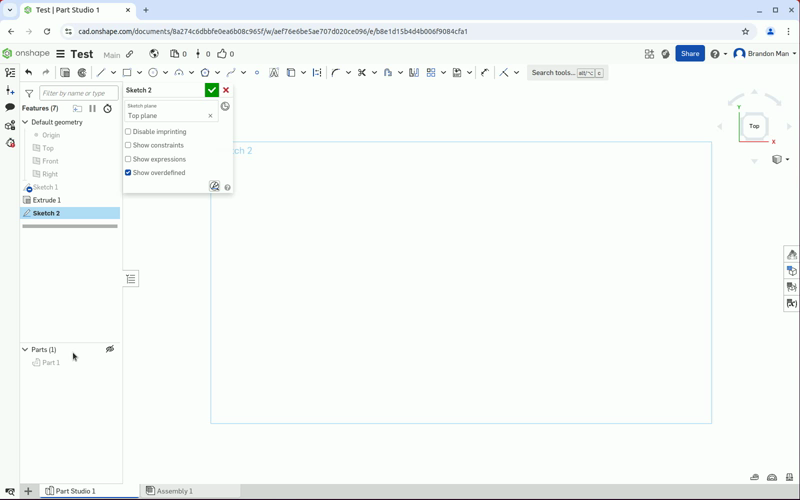
key(l)
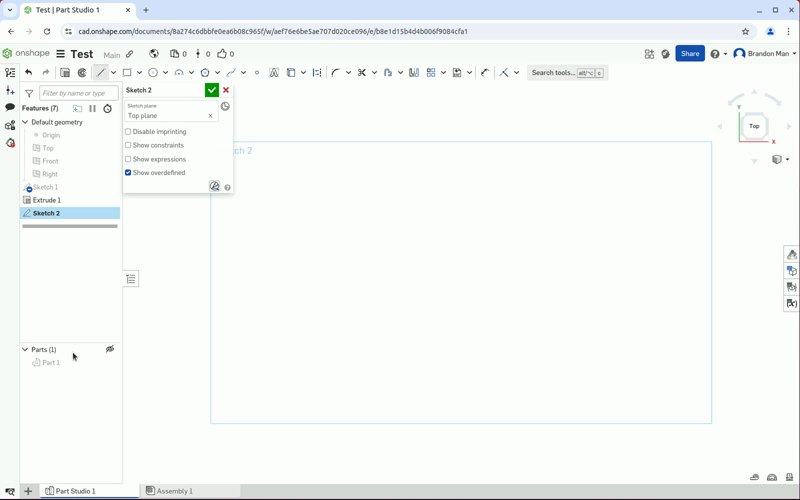
key_down(shift)
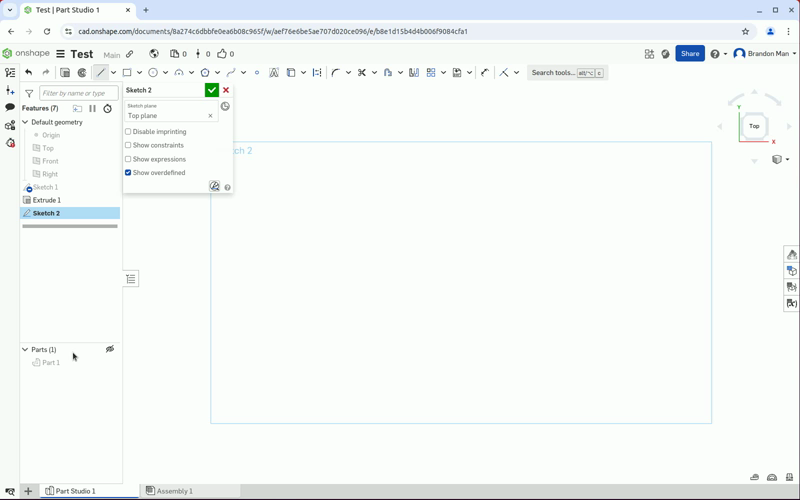
mouse_move(451, 285)
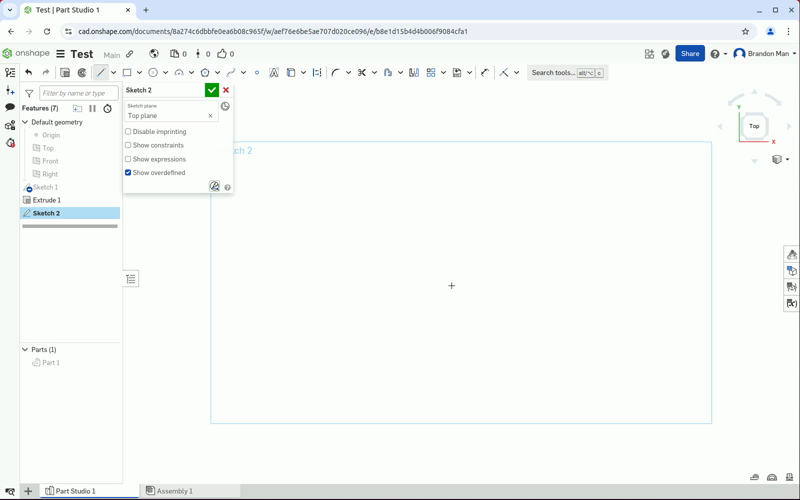
click(451, 285)
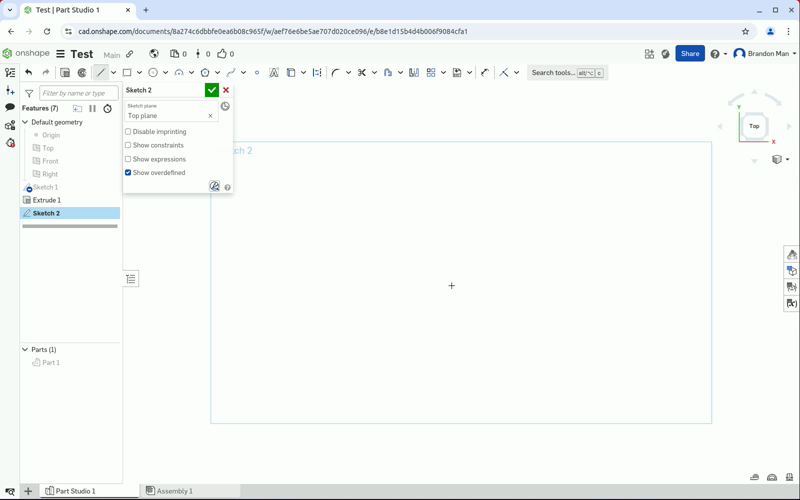
key_up(shift)
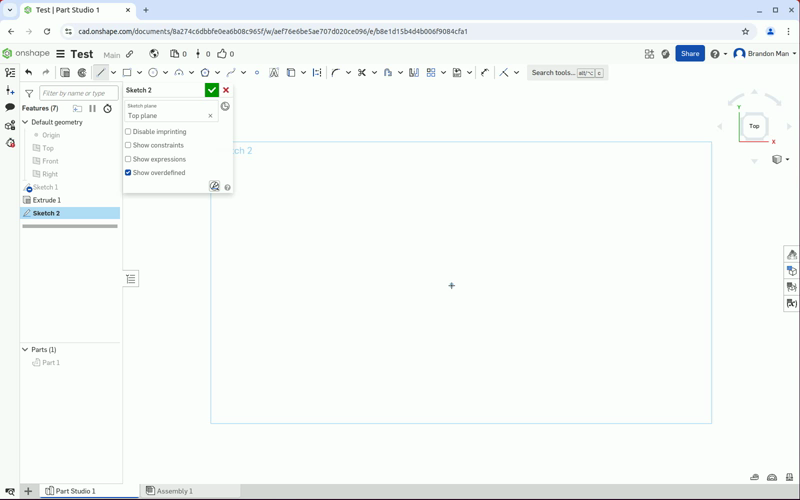
key_down(shift)
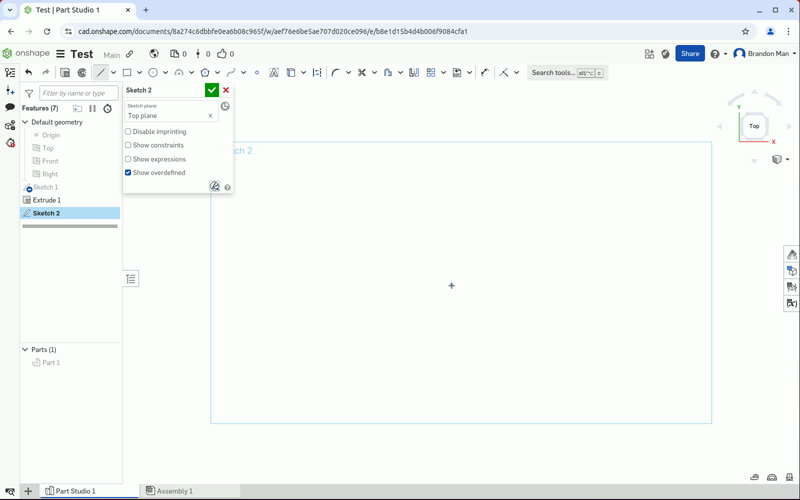
mouse_move(481, 285)
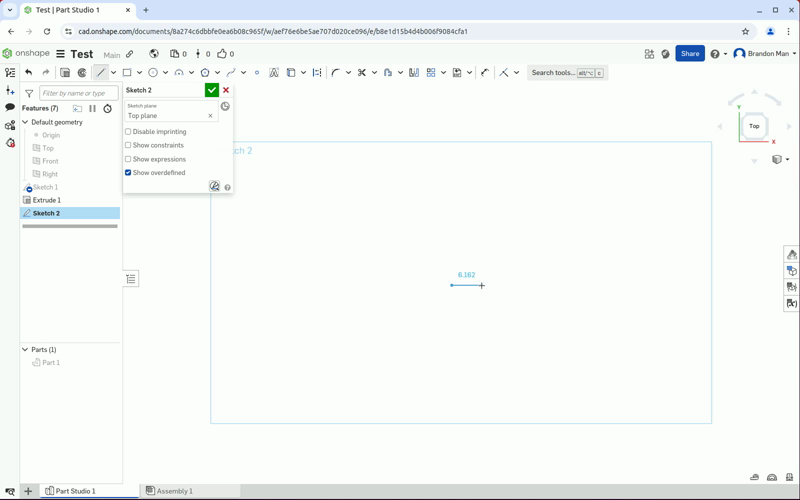
mouse_move(471, 285)
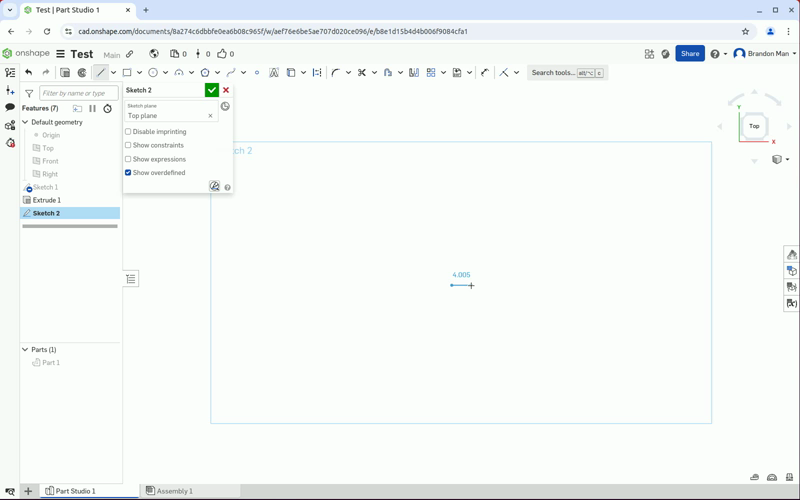
click(471, 285)
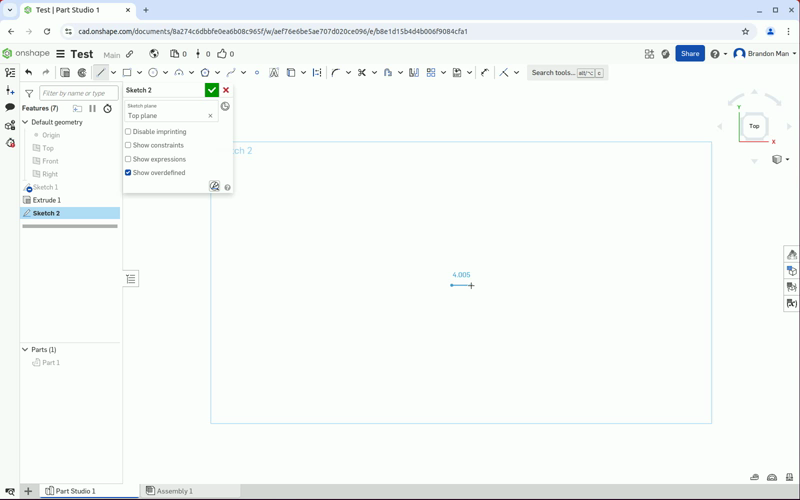
key_up(shift)
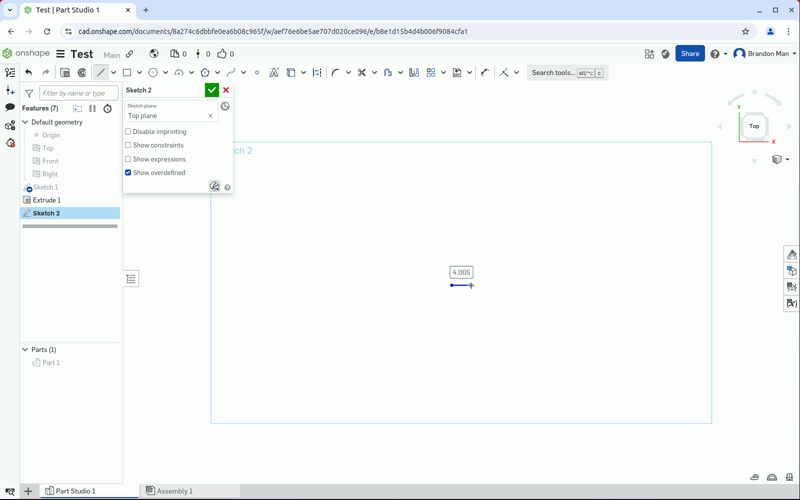
key_down(shift)
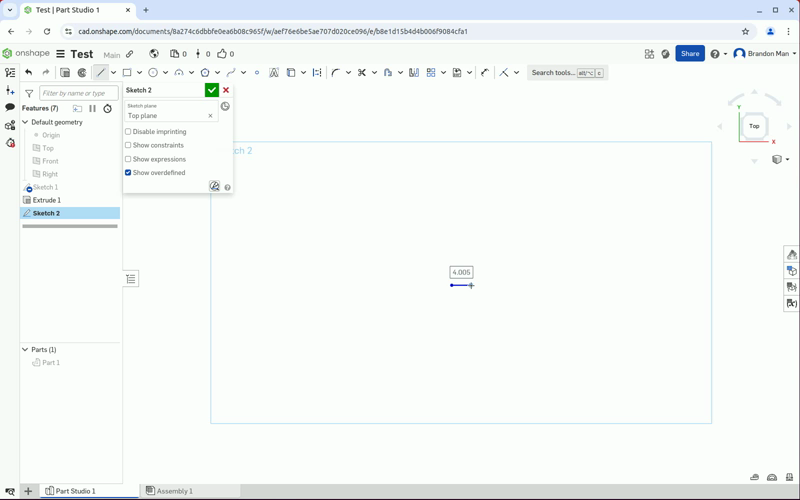
mouse_move(501, 285)
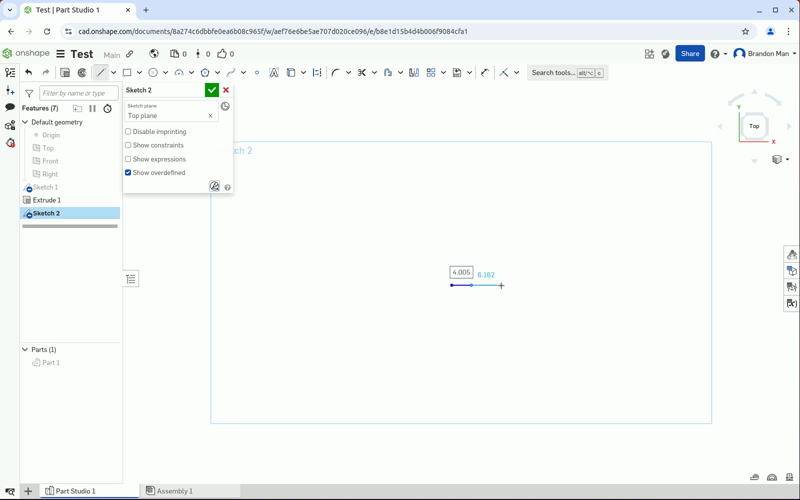
mouse_move(471, 281)
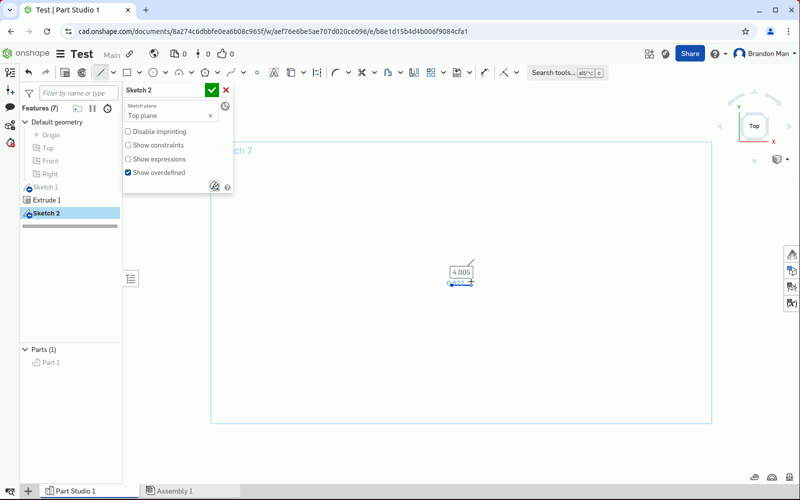
scroll(6)
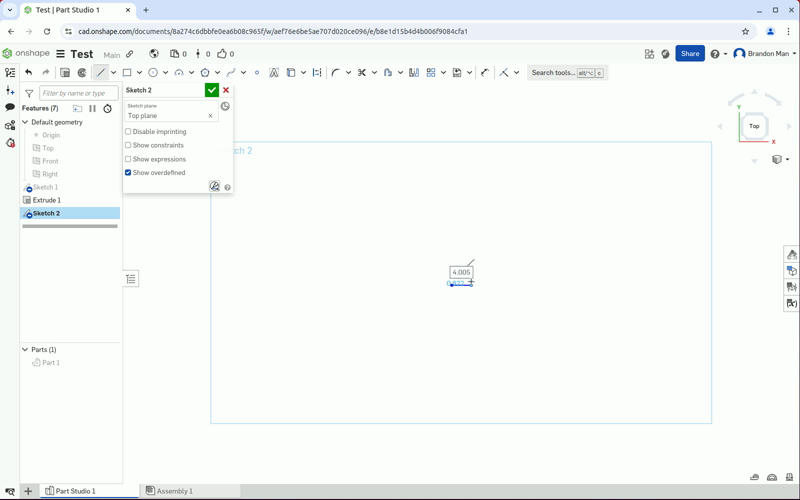
scroll(6)
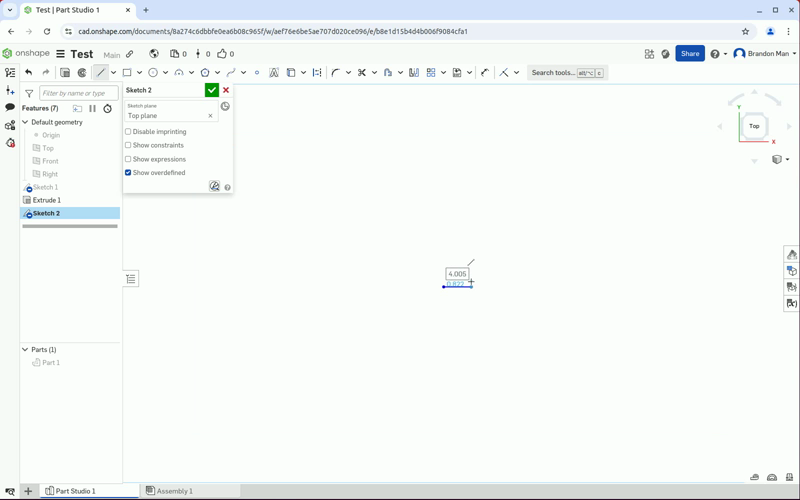
scroll(6)
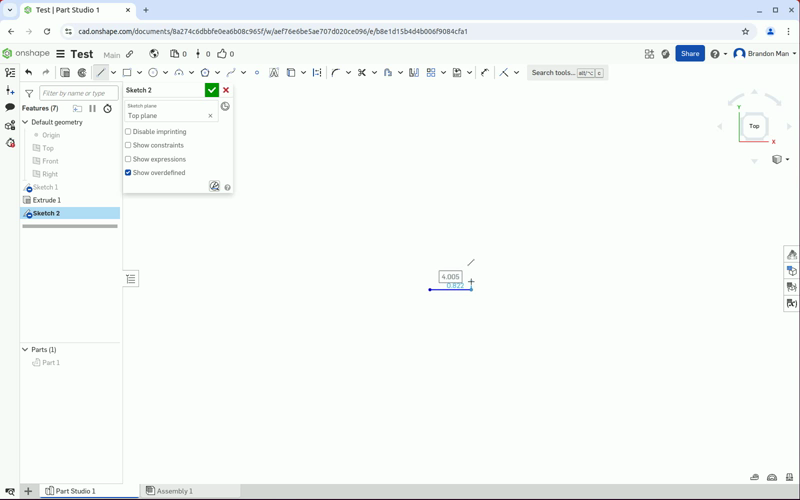
scroll(6)
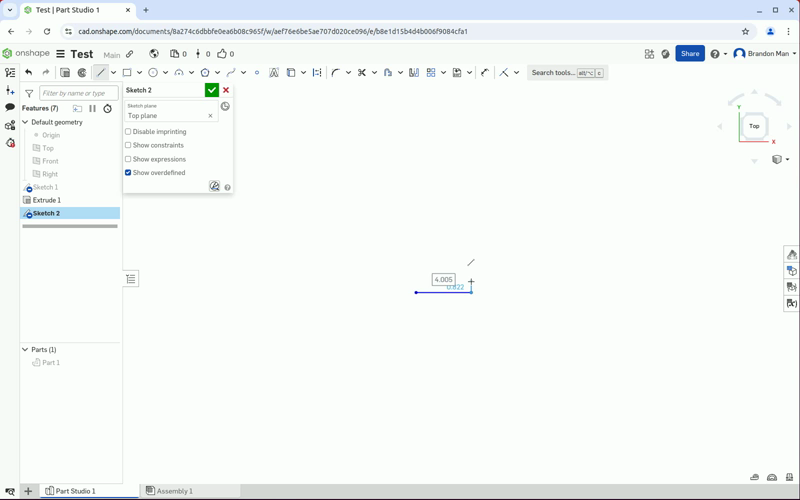
scroll(6)
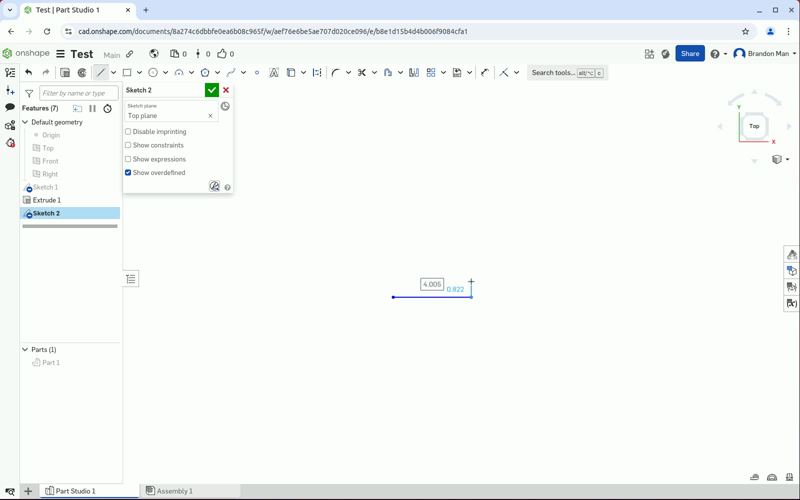
scroll(6)
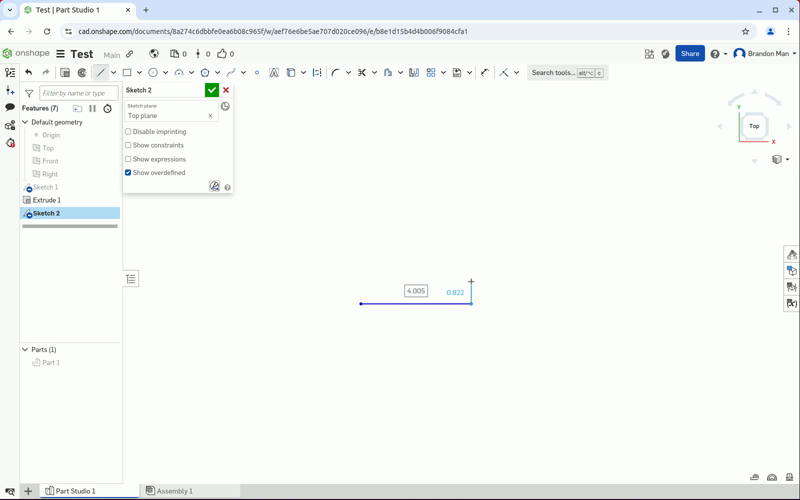
scroll(6)
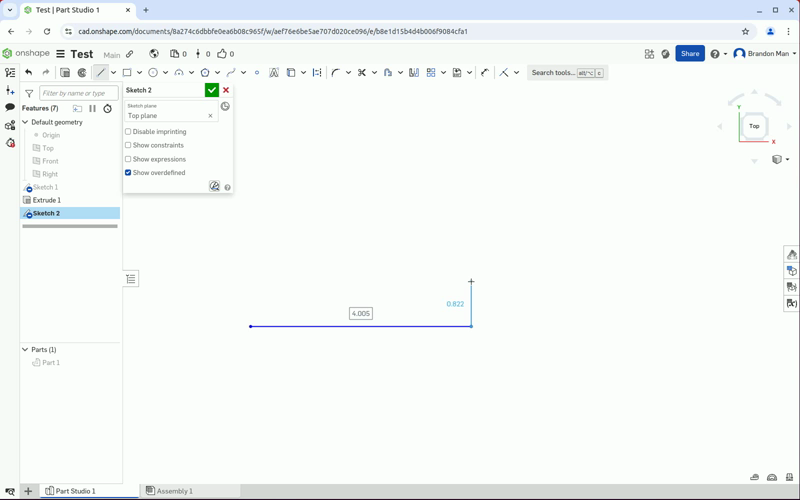
click(471, 281)
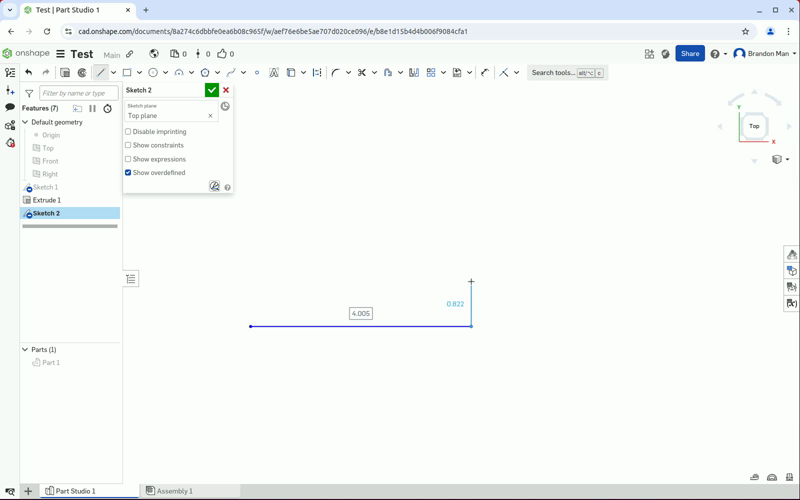
scroll(-6)
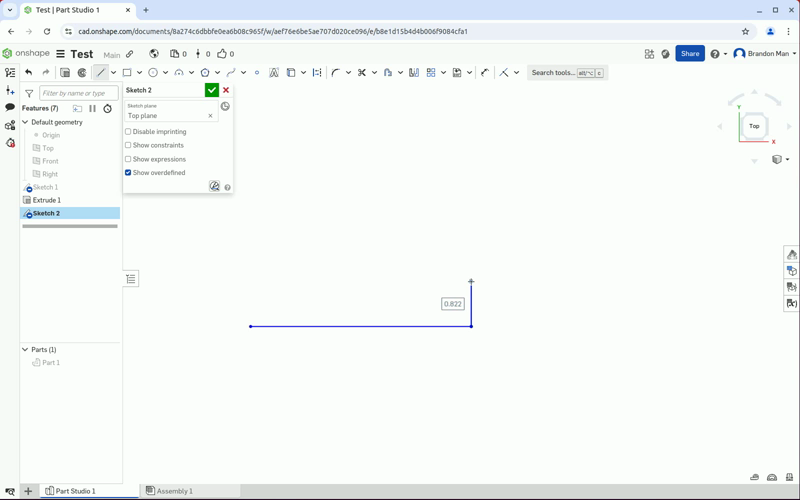
scroll(-6)
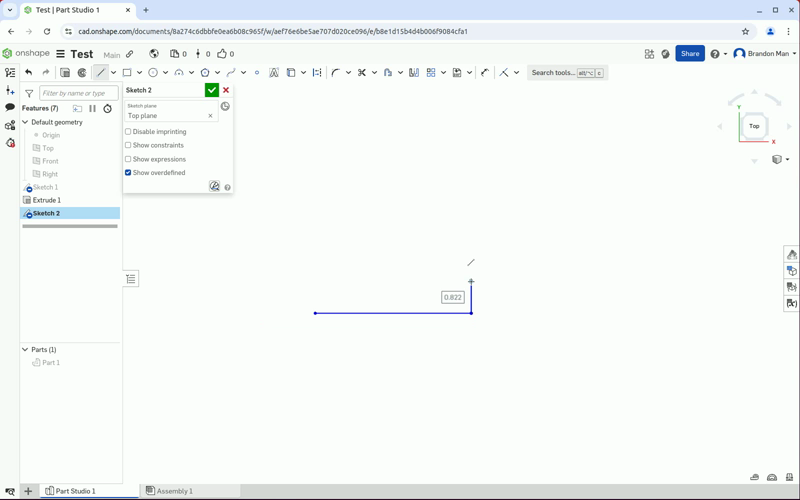
scroll(-6)
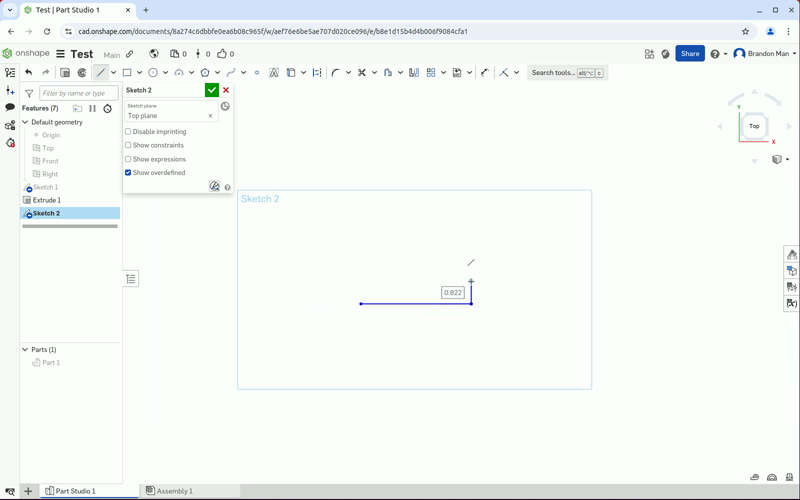
scroll(-6)
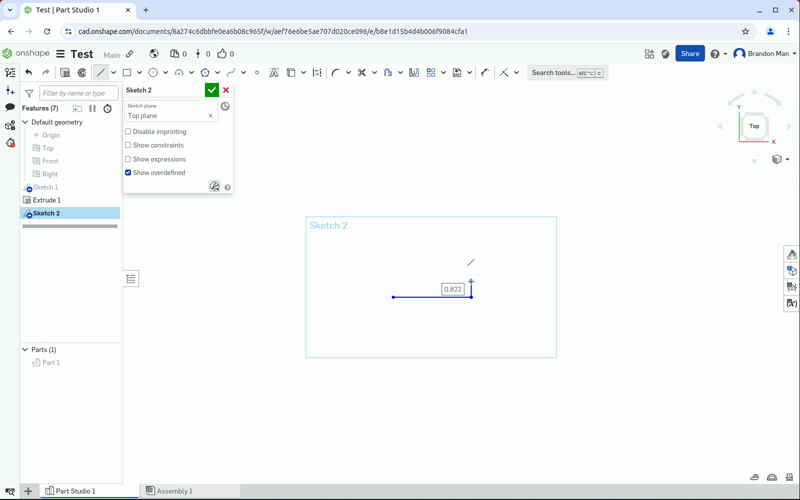
scroll(-6)
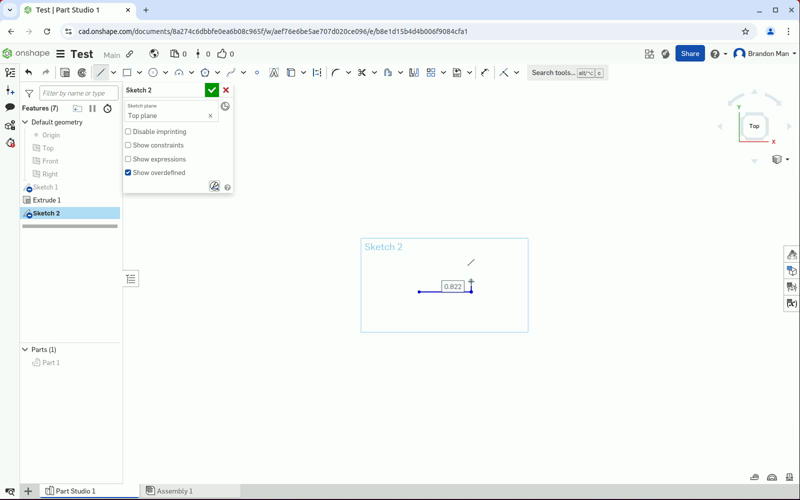
scroll(-6)
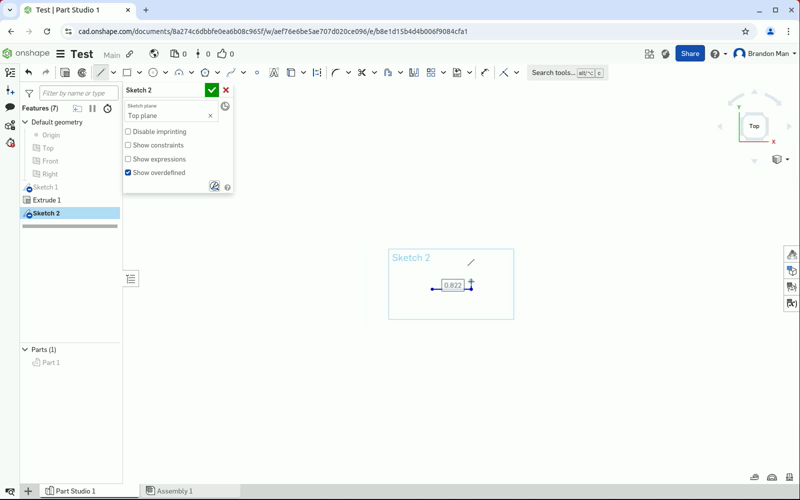
scroll(-6)
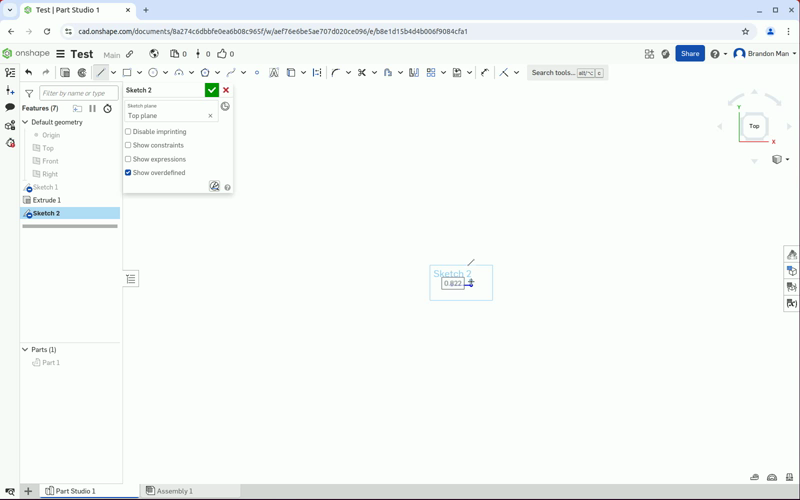
key_up(shift)
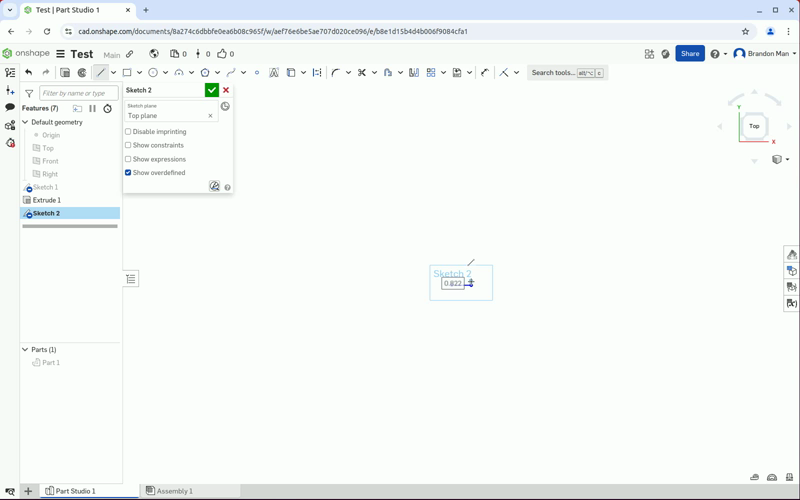
key_down(shift)
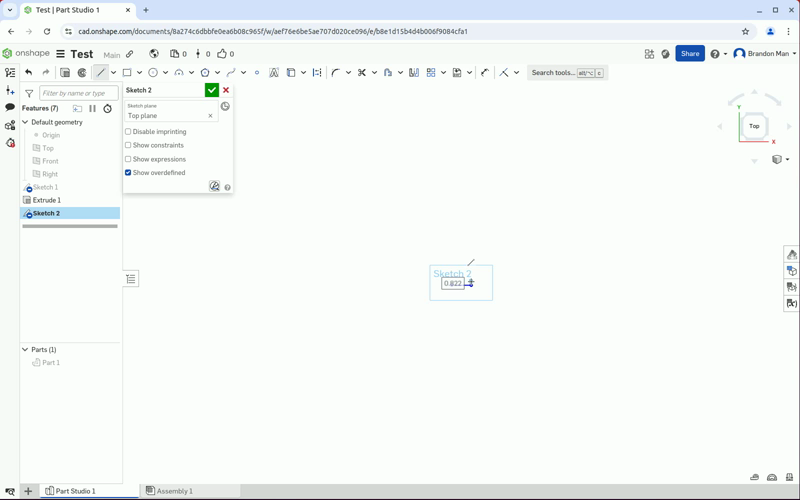
mouse_move(501, 281)
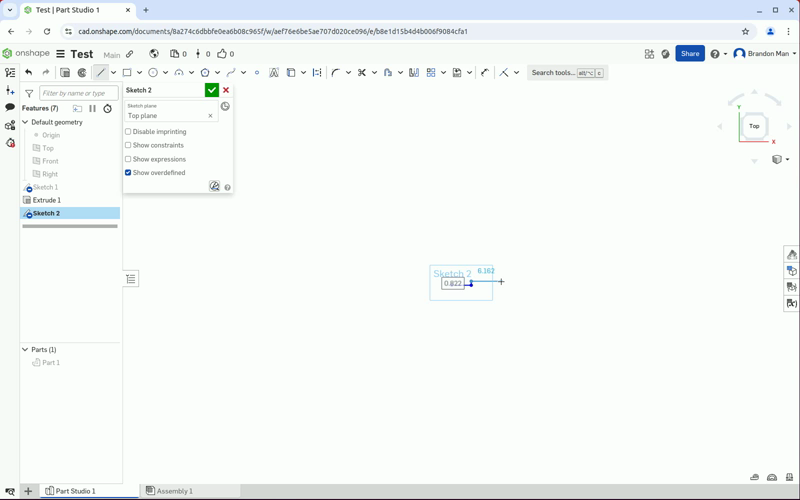
mouse_move(451, 281)
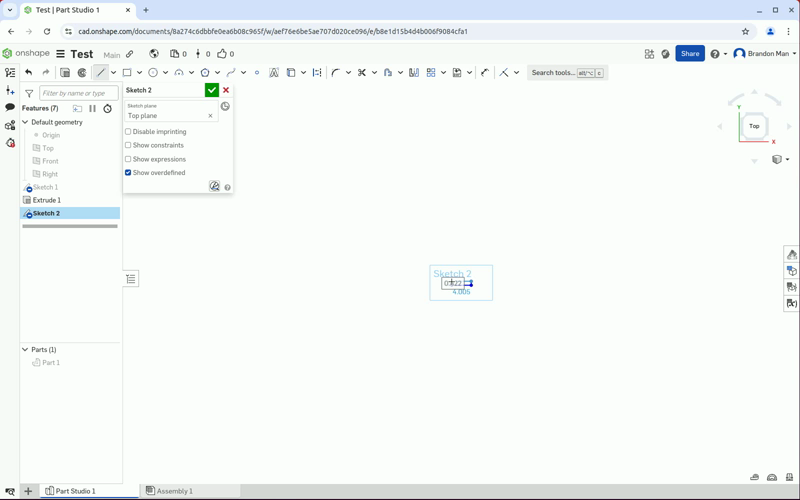
scroll(6)
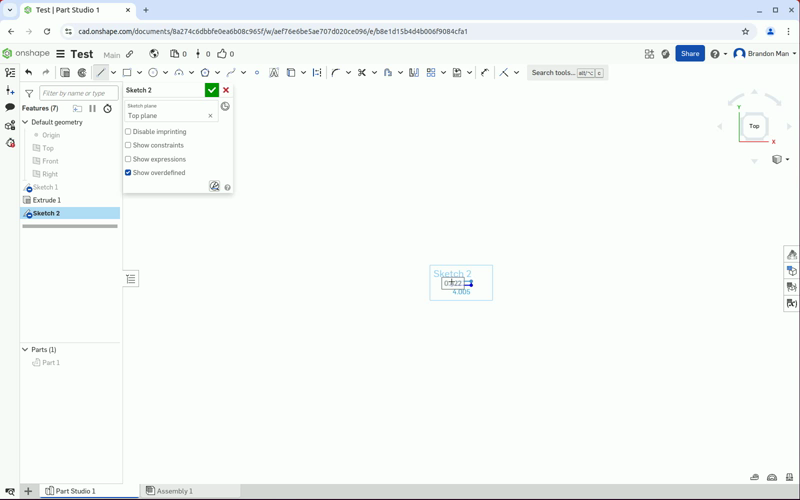
scroll(6)
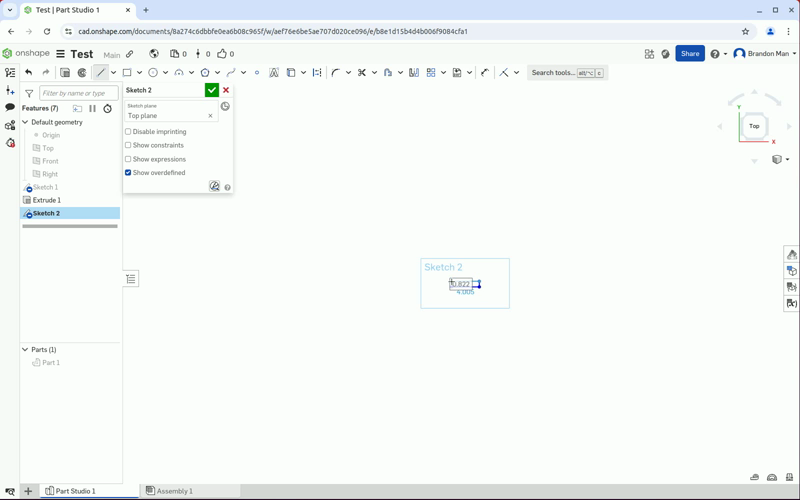
scroll(6)
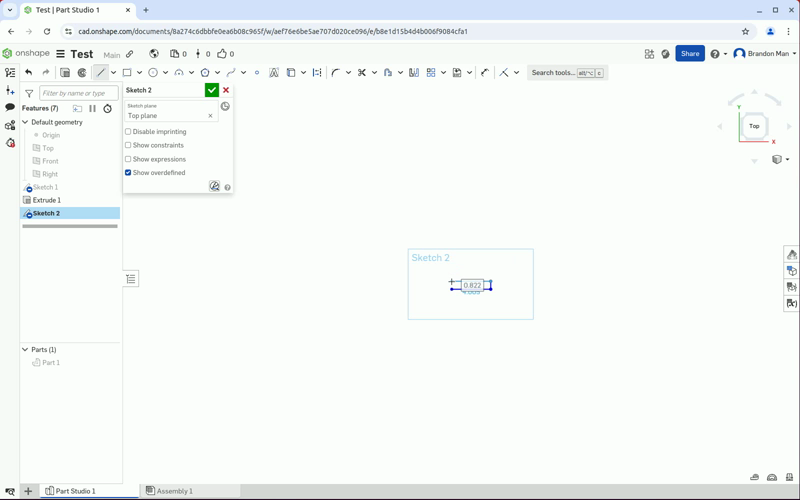
scroll(6)
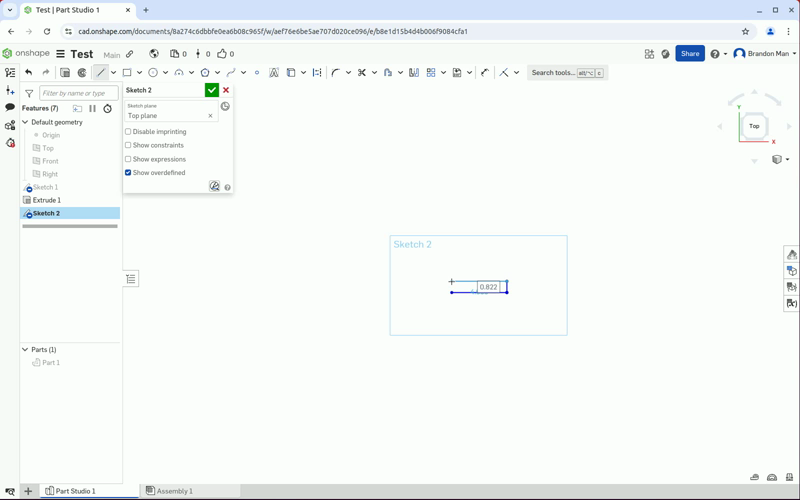
scroll(6)
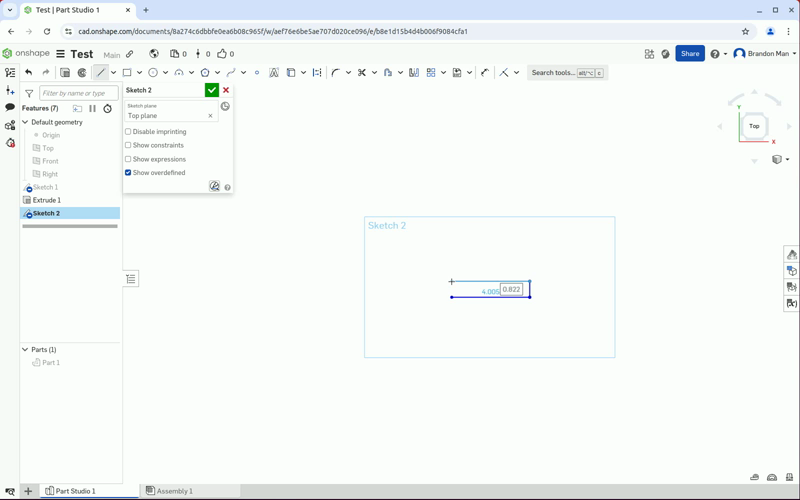
scroll(6)
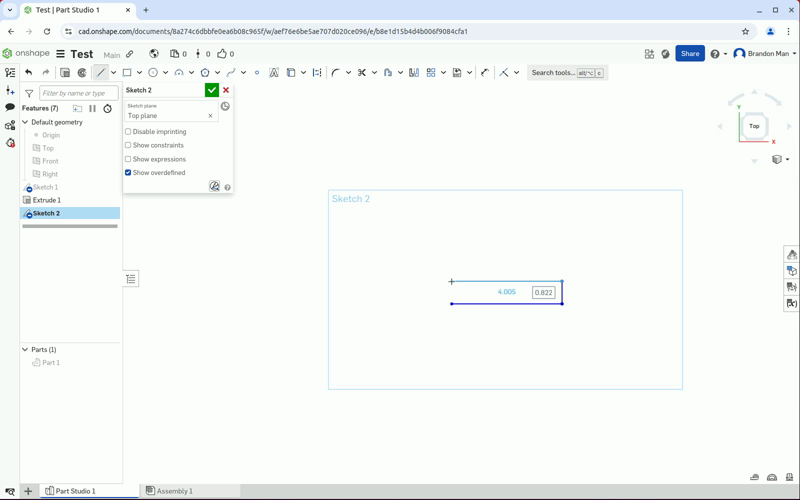
scroll(6)
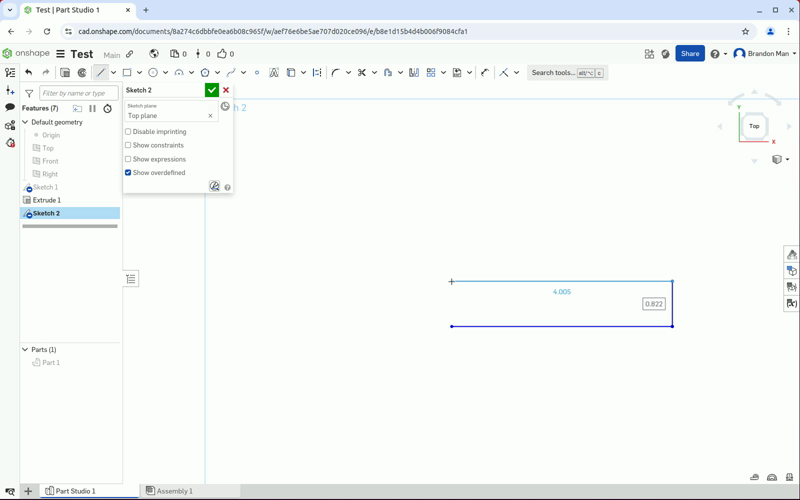
click(451, 281)
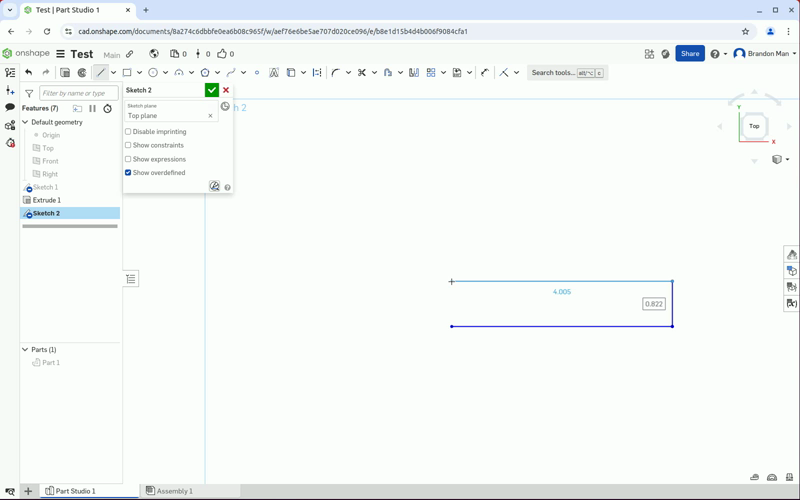
scroll(-6)
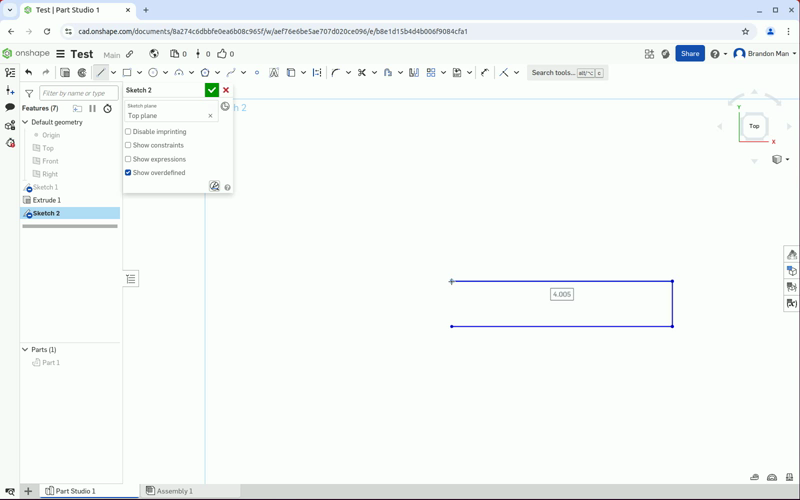
scroll(-6)
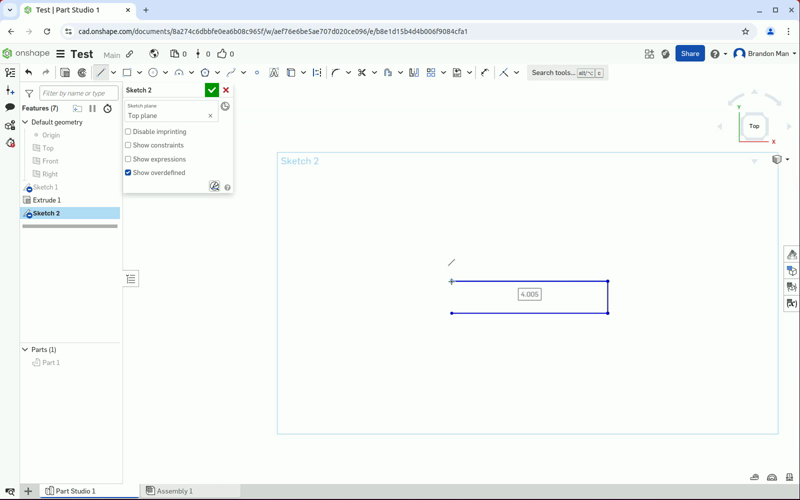
scroll(-6)
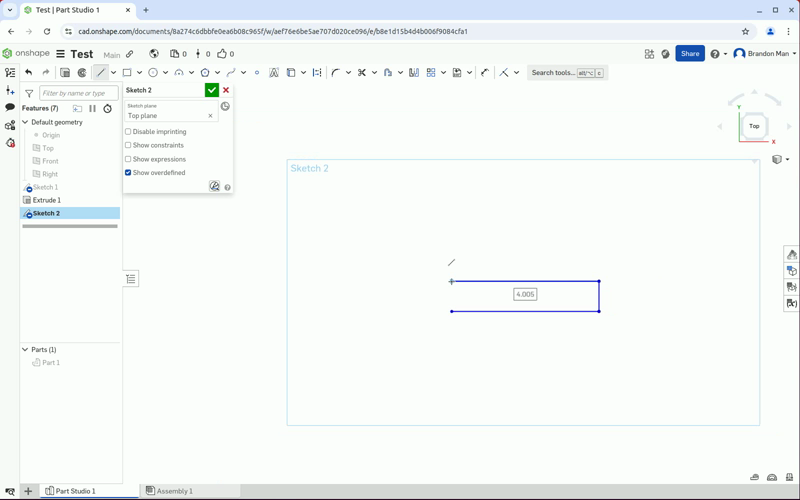
scroll(-6)
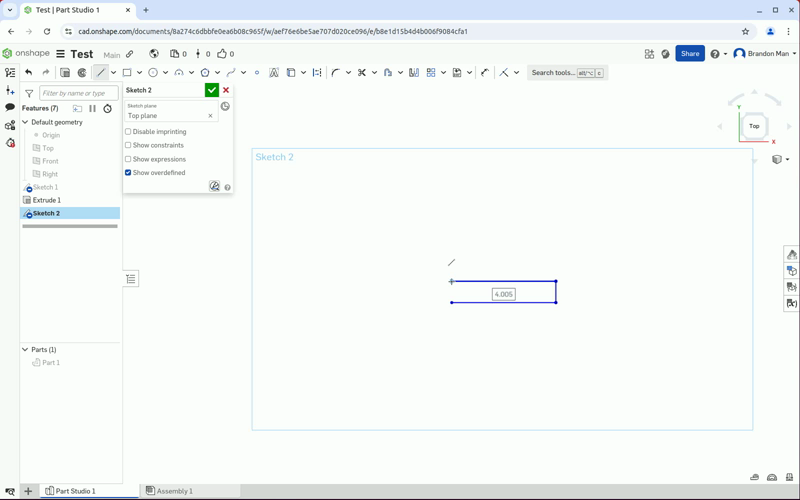
scroll(-6)
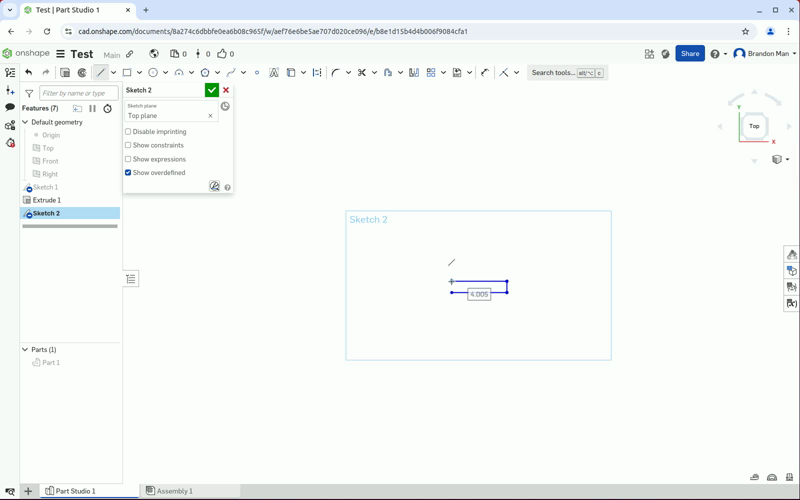
scroll(-6)
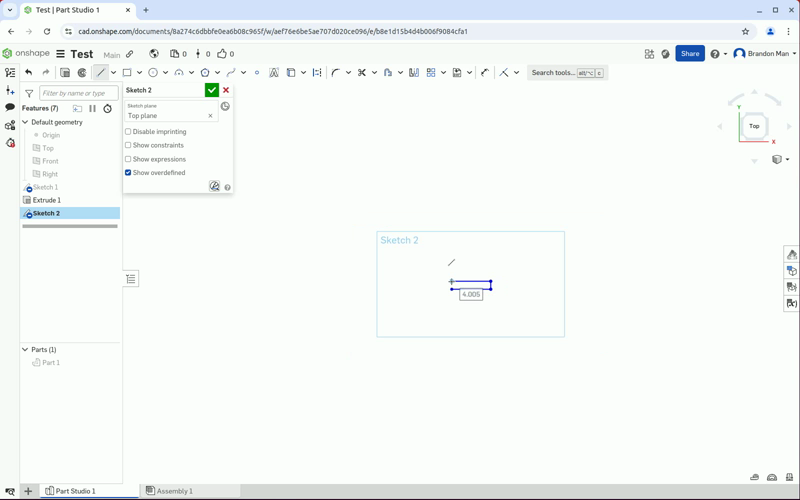
scroll(-6)
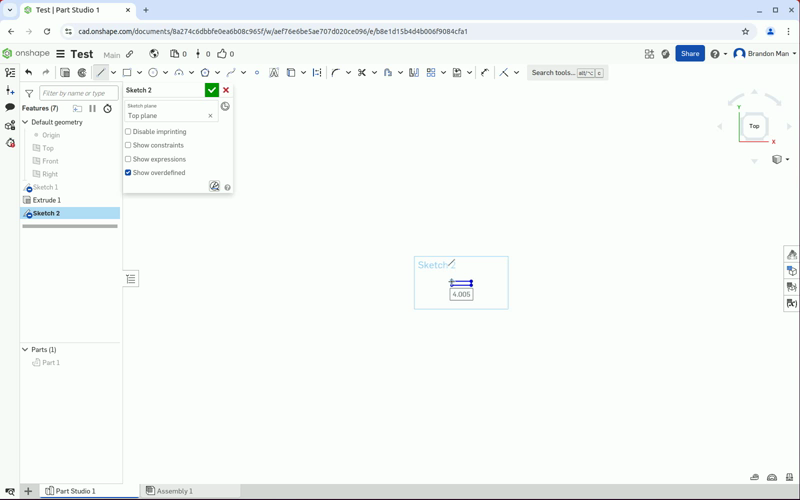
key_up(shift)
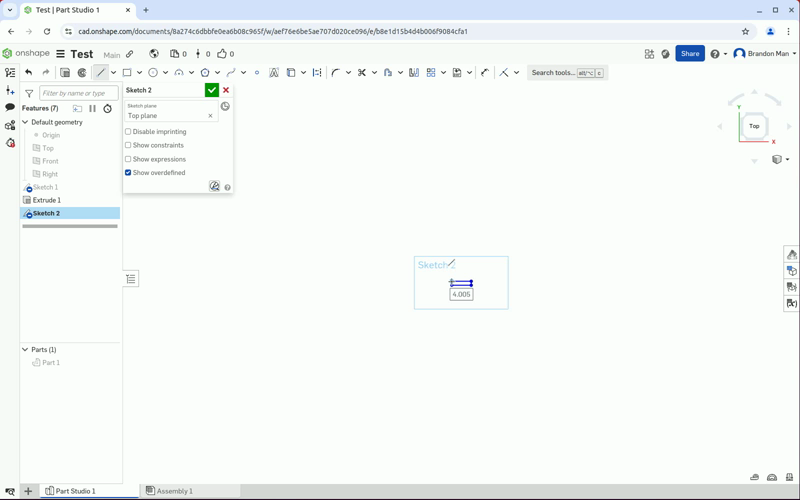
mouse_move(481, 281)
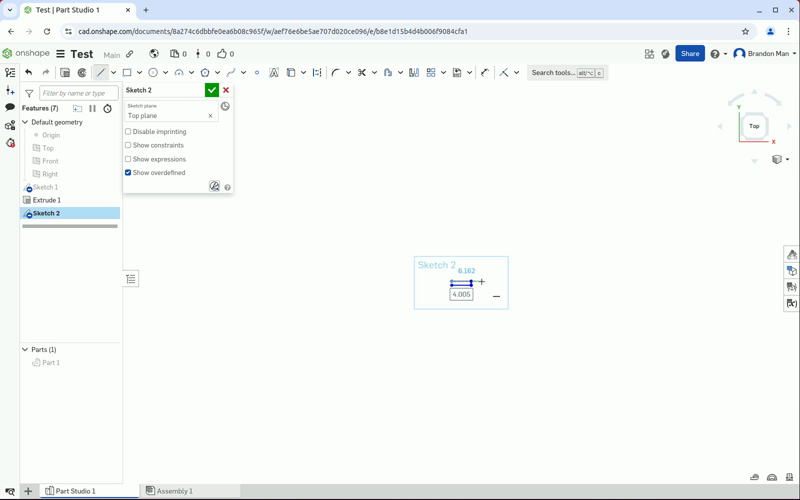
key_down(shift)
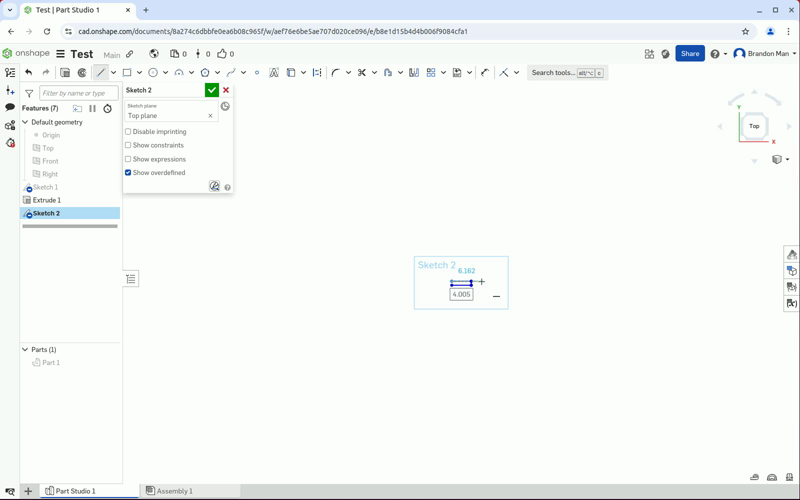
mouse_move(451, 285)
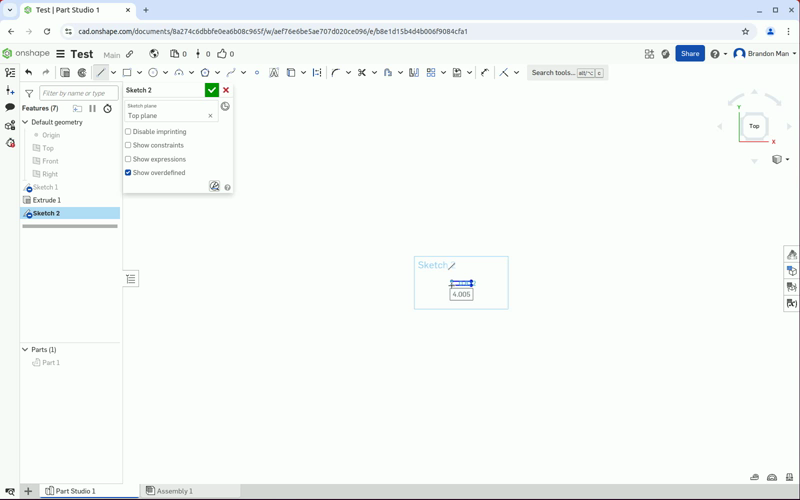
scroll(6)
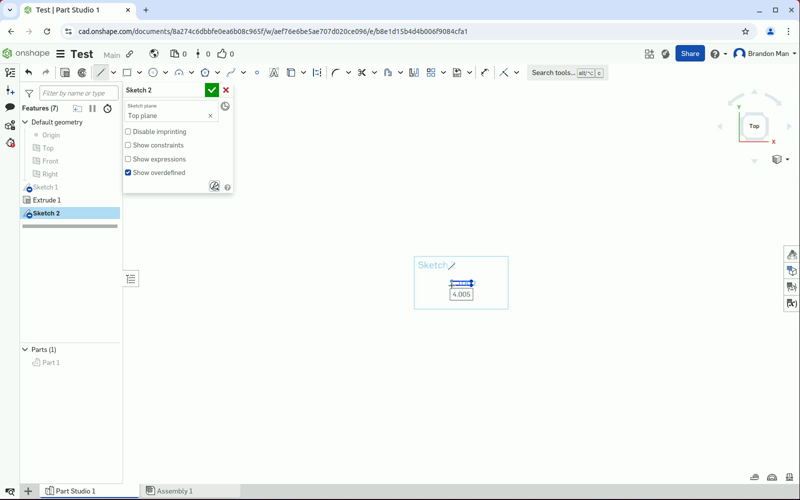
scroll(6)
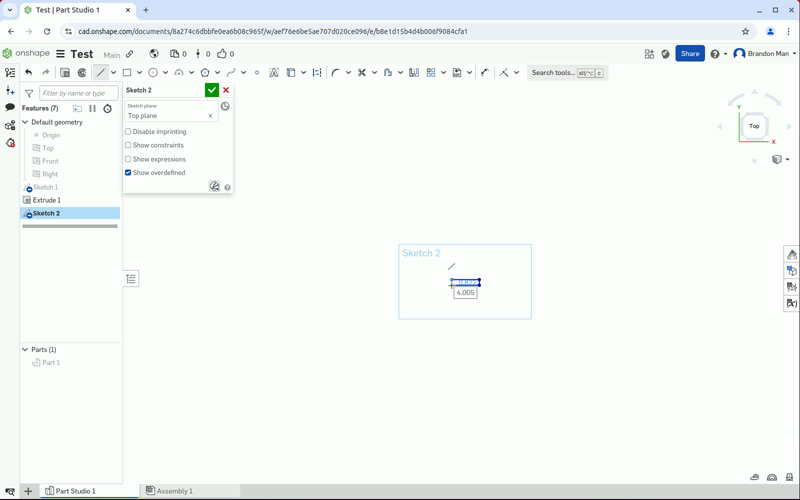
scroll(6)
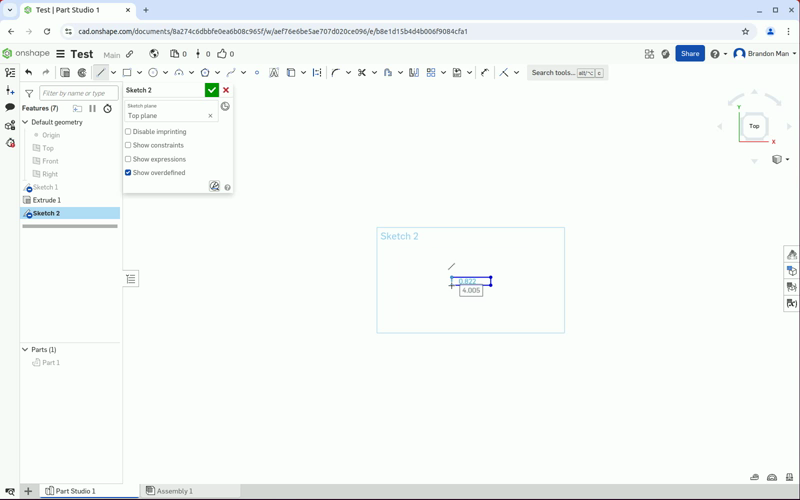
scroll(6)
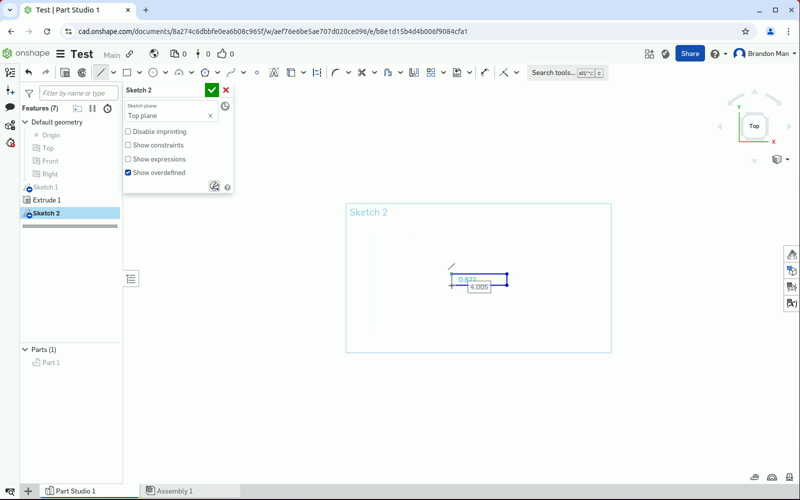
scroll(6)
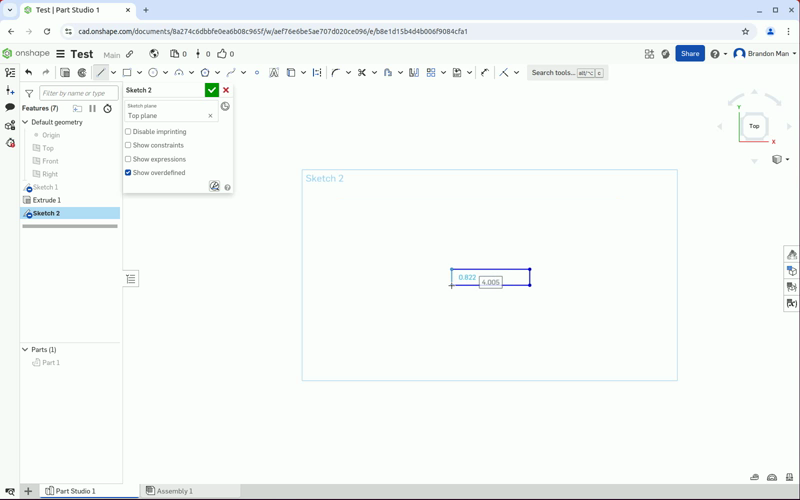
scroll(6)
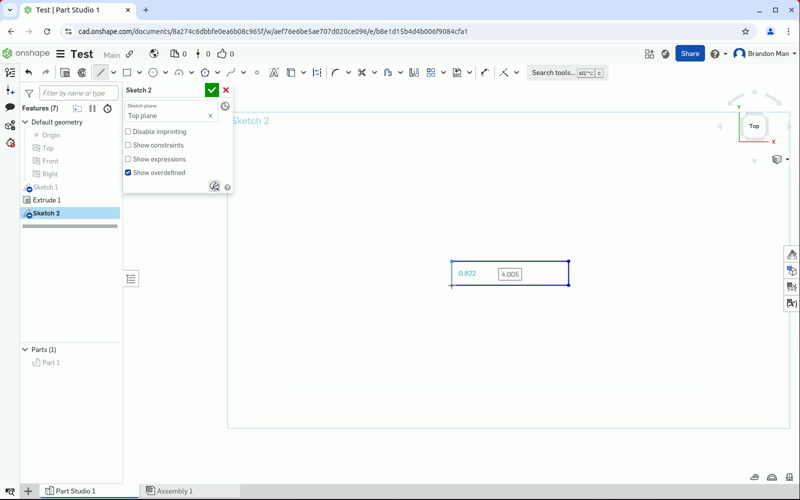
scroll(6)
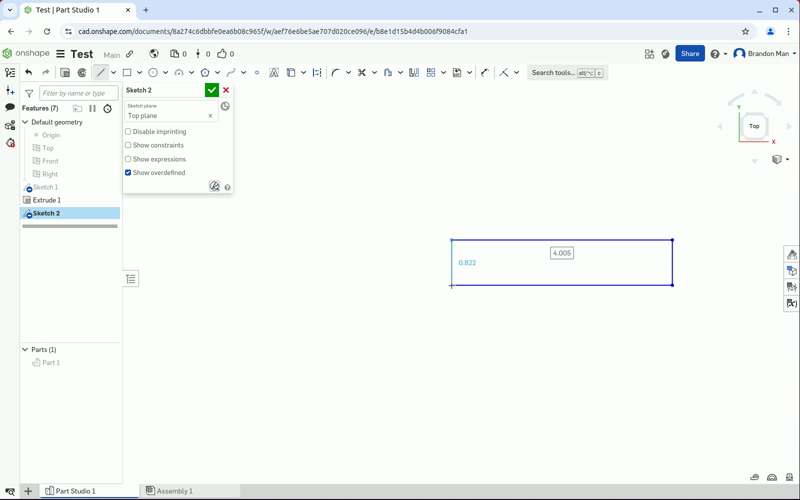
key_up(shift)
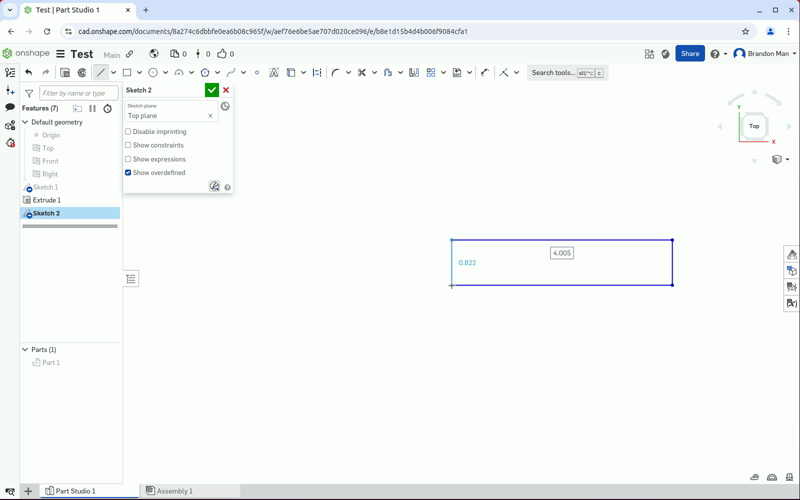
click(451, 285)
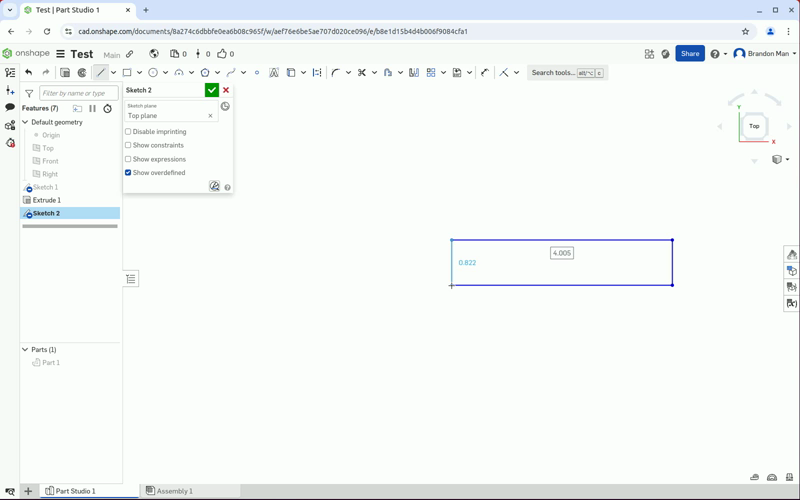
scroll(-6)
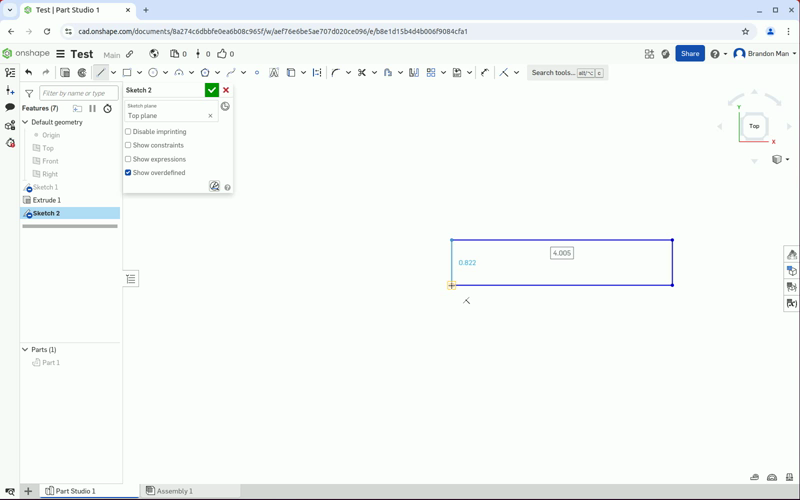
scroll(-6)
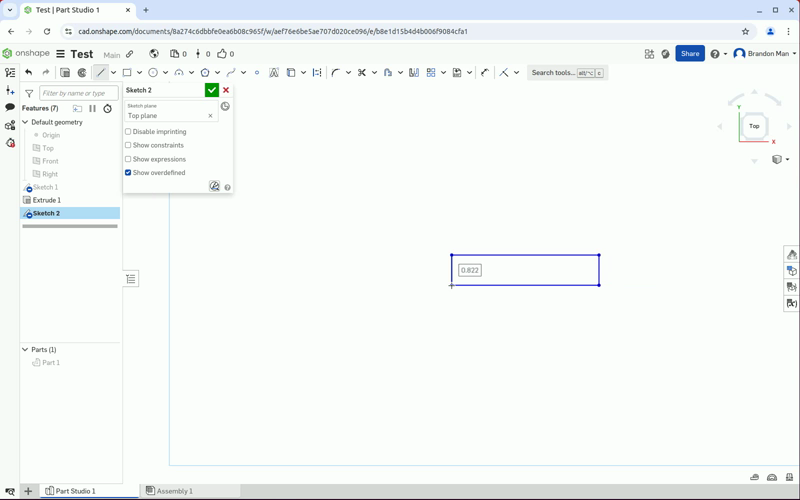
scroll(-6)
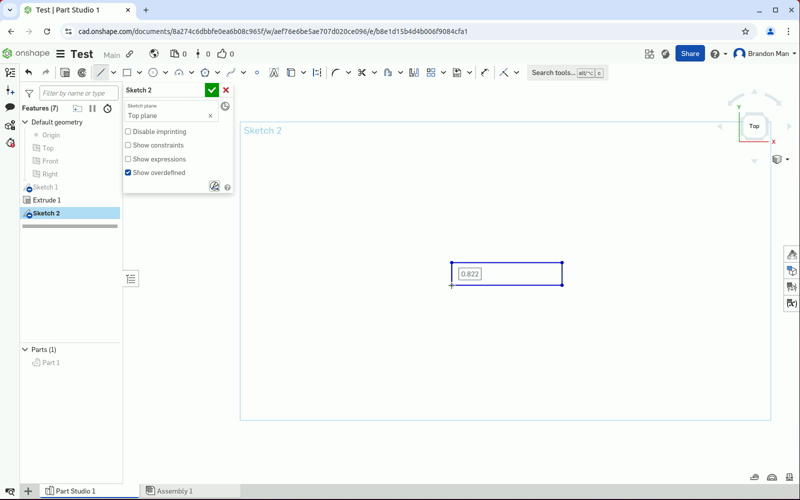
scroll(-6)
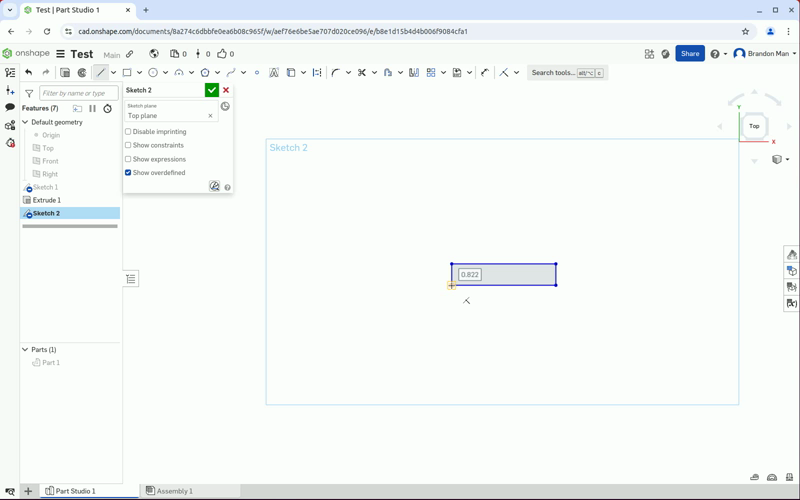
scroll(-6)
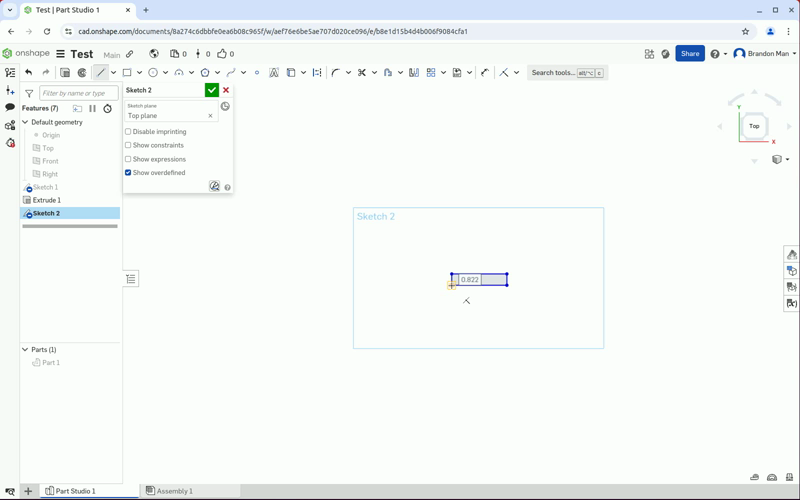
scroll(-6)
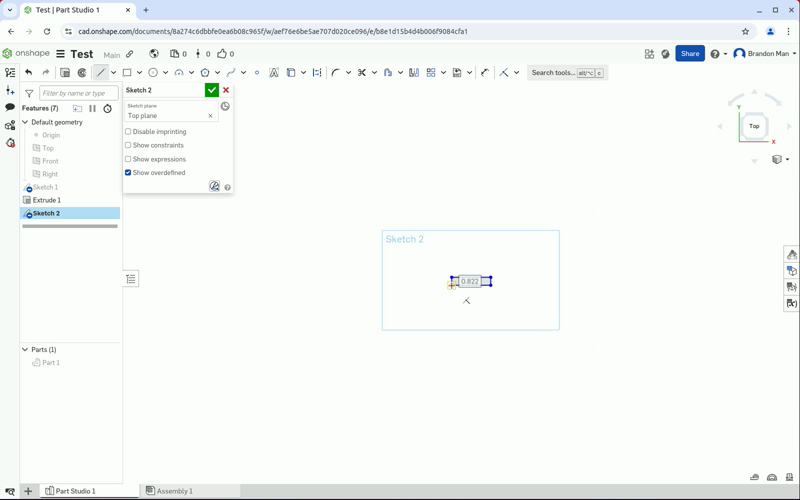
scroll(-6)
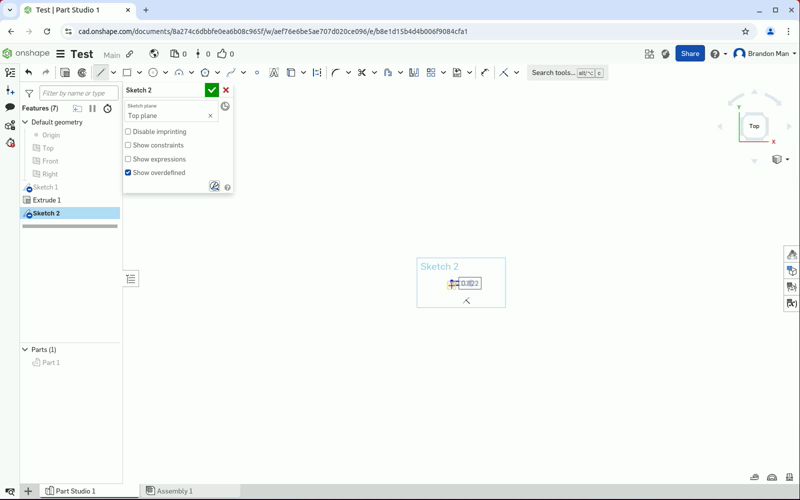
key(esc)
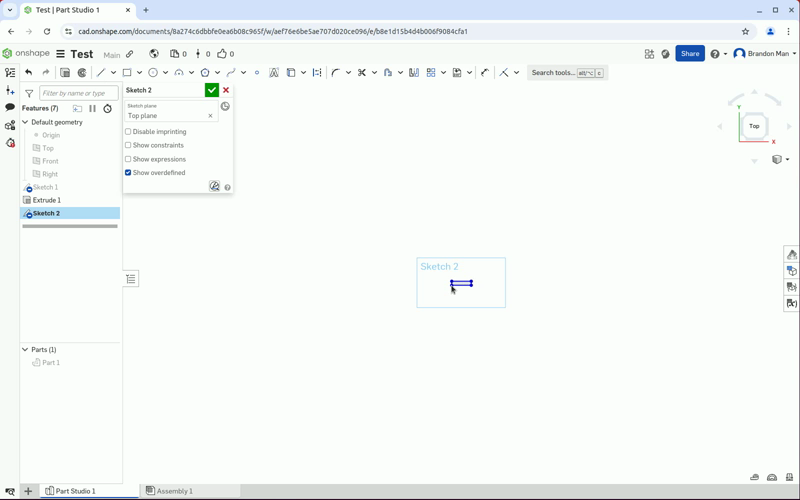
mouse_move(454, 281)
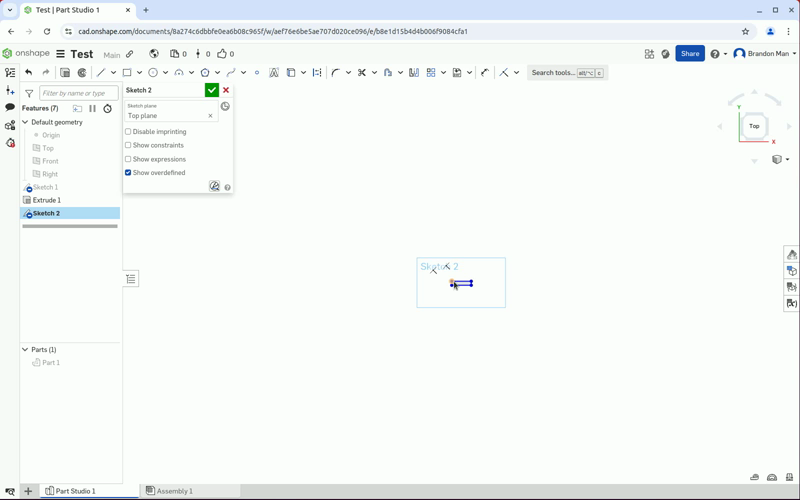
scroll(6)
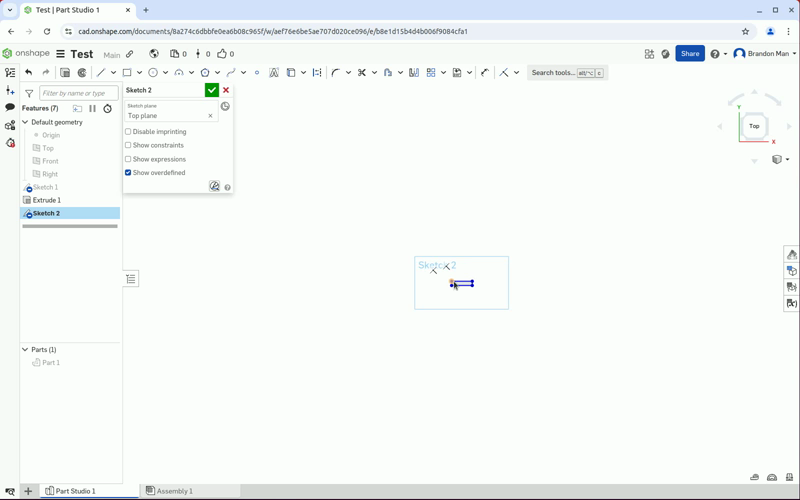
scroll(6)
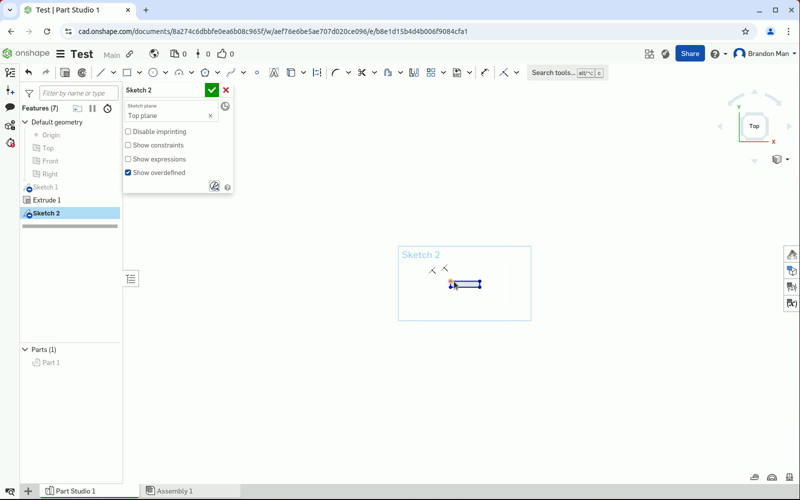
scroll(6)
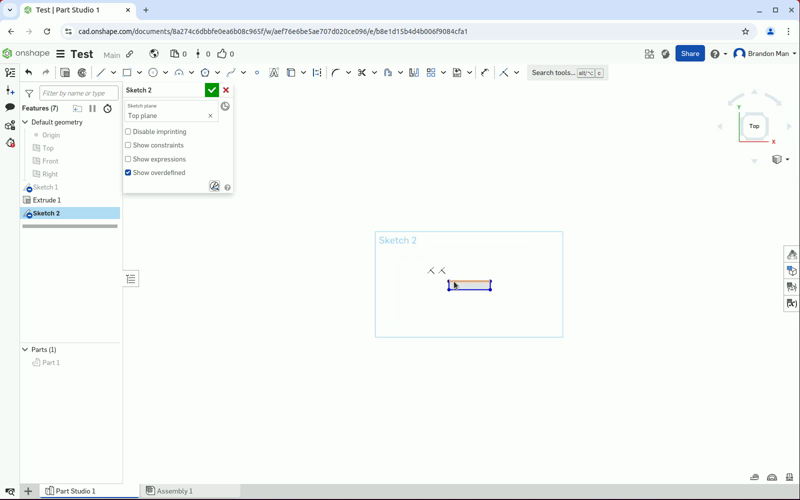
scroll(6)
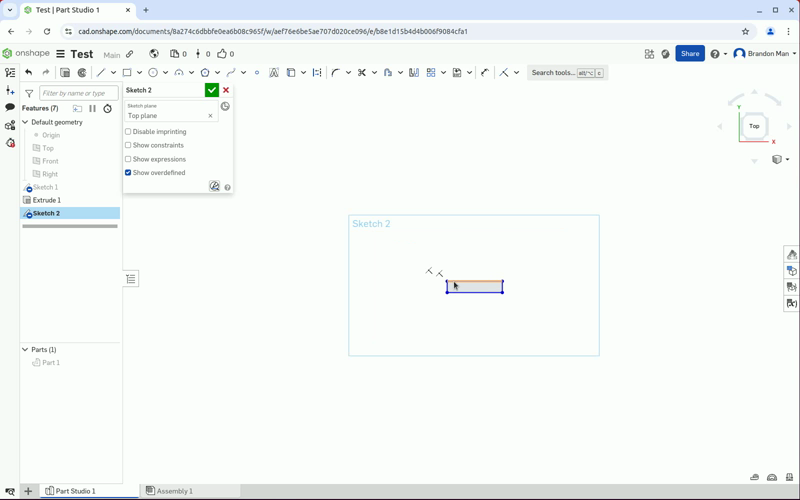
scroll(6)
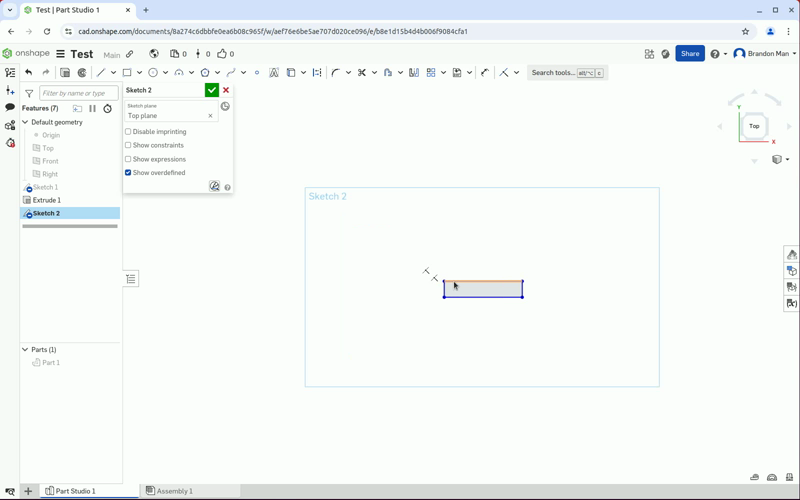
scroll(6)
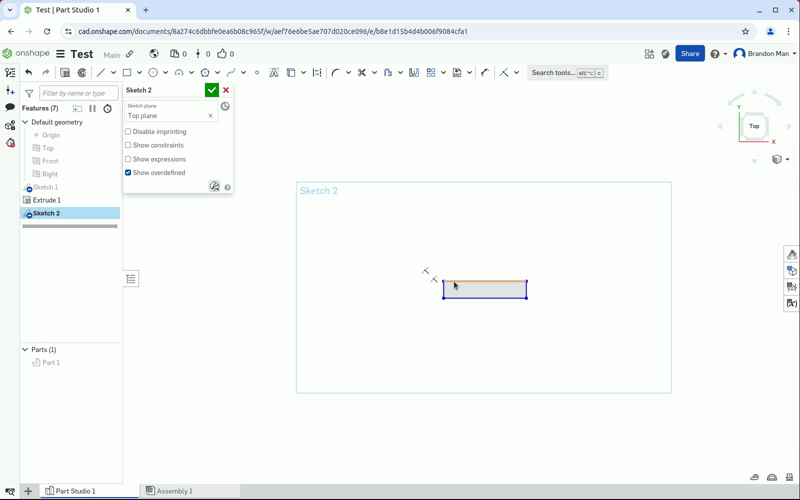
scroll(6)
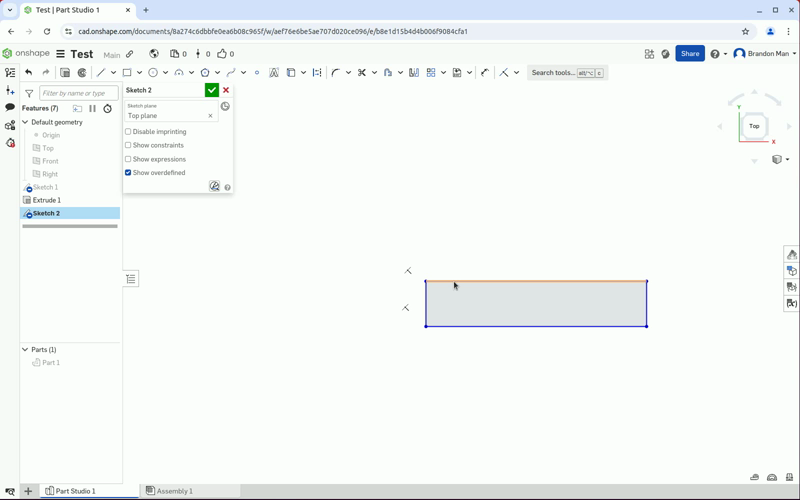
click(454, 281)
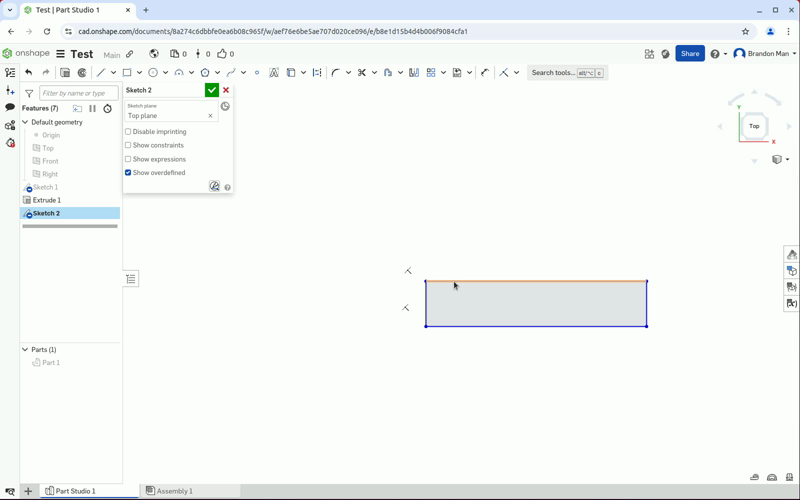
scroll(-6)
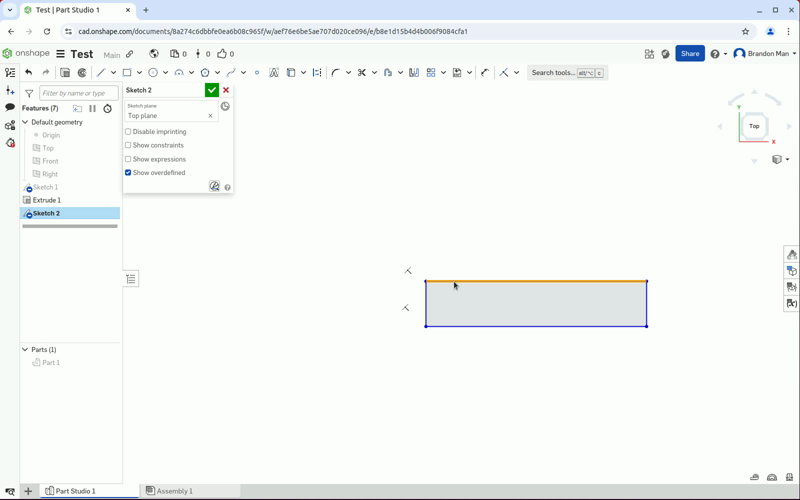
scroll(-6)
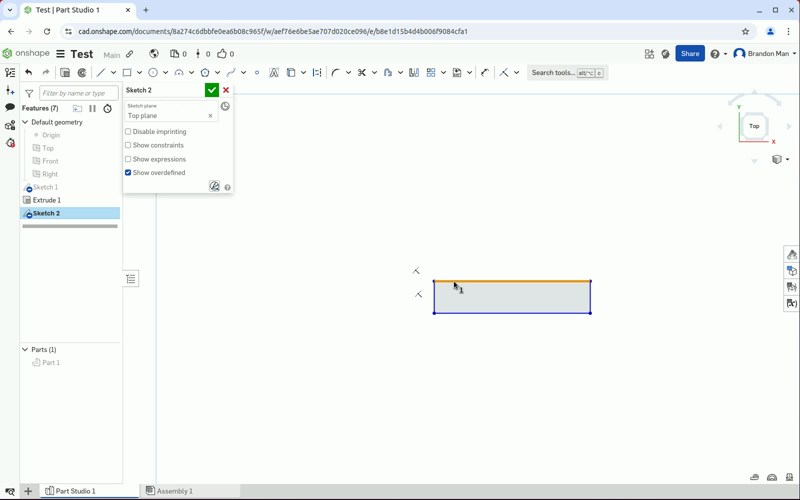
scroll(-6)
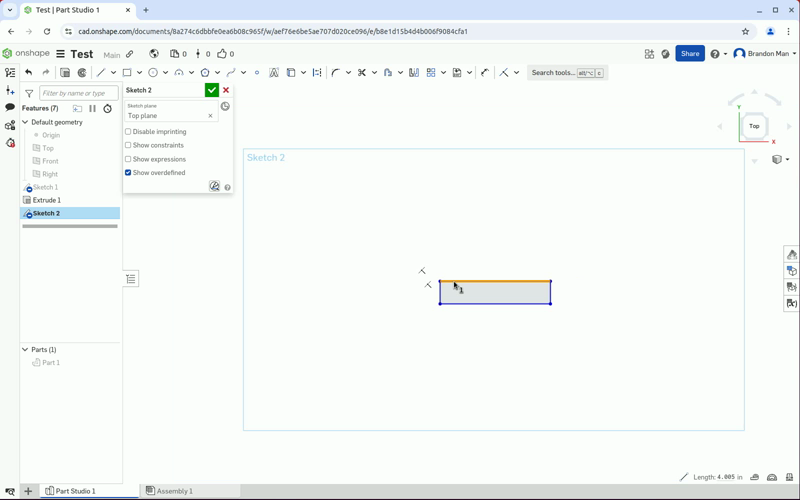
scroll(-6)
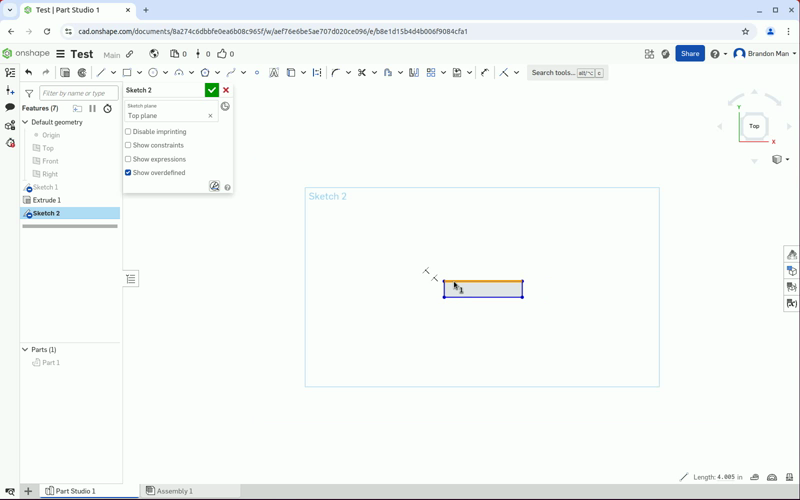
scroll(-6)
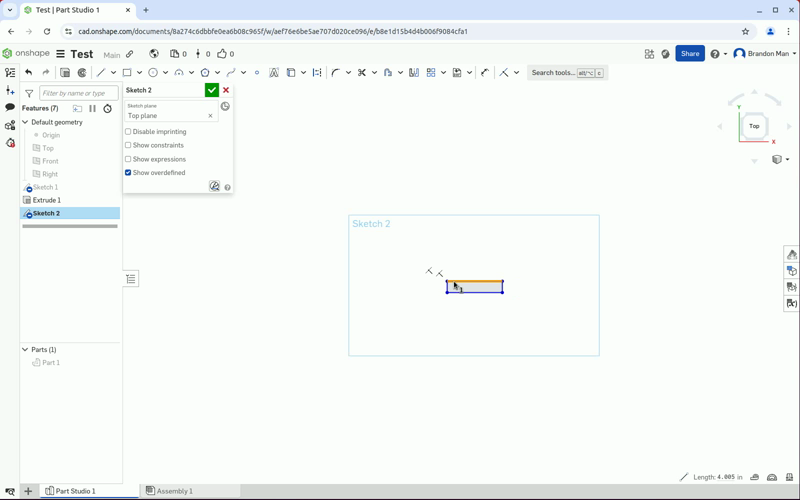
scroll(-6)
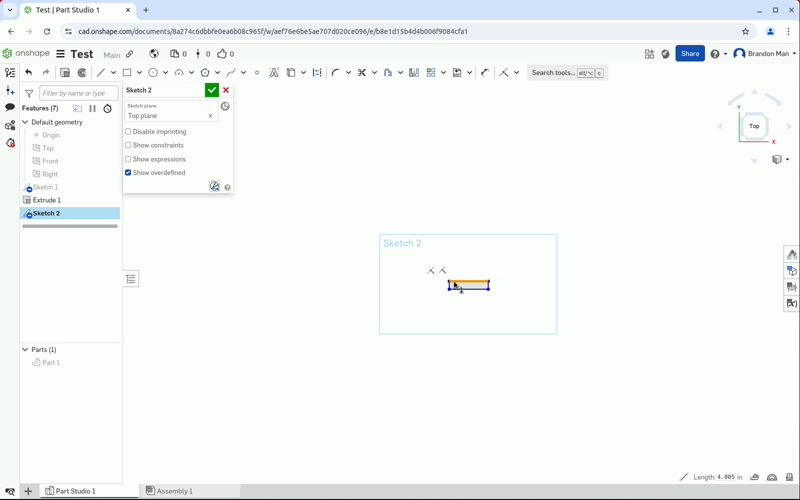
scroll(-6)
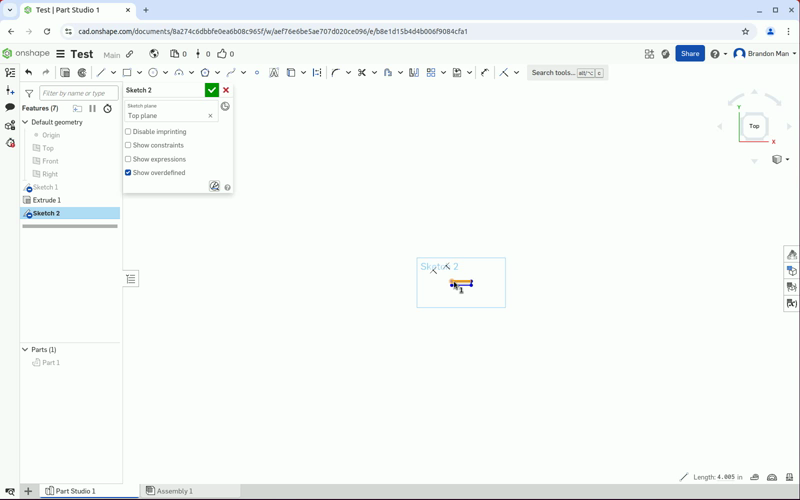
mouse_move(73, 352)
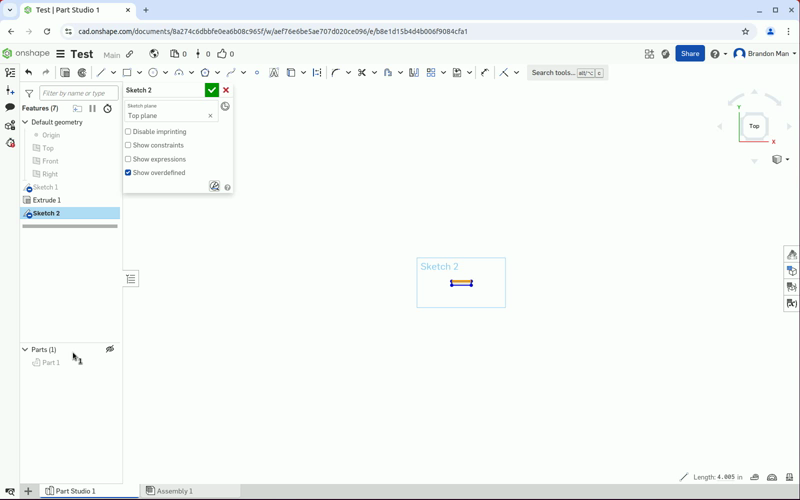
key(shift+y)
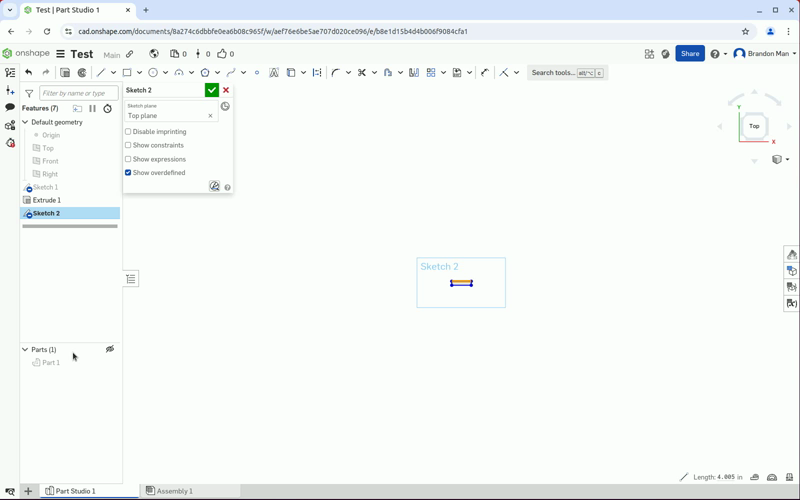
key(shift+e)
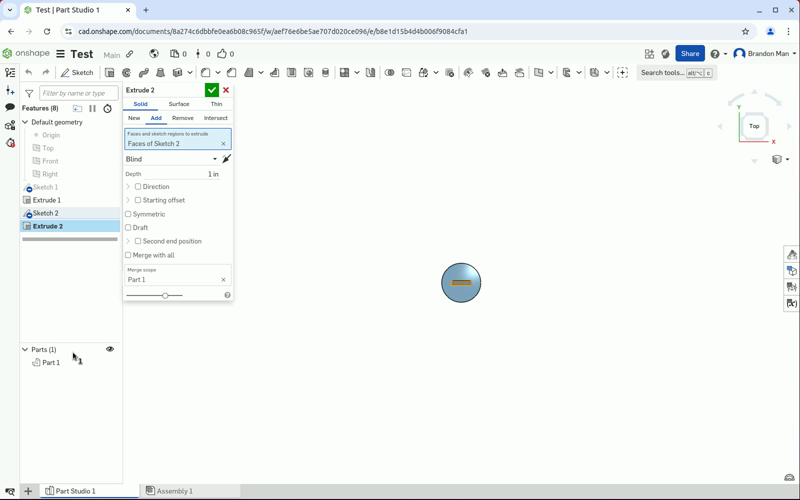
mouse_move(143, 106)
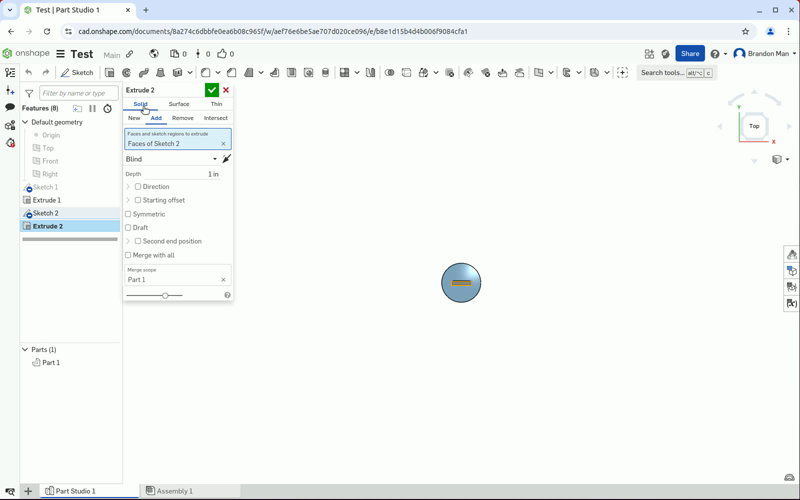
click(143, 106)
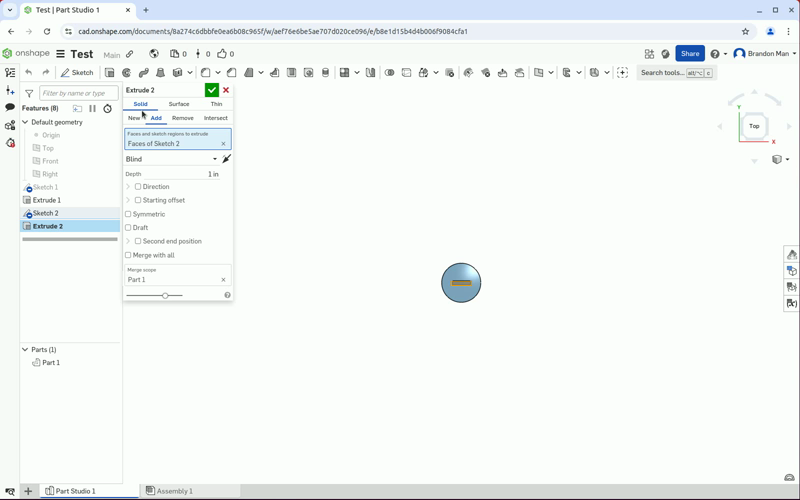
mouse_move(137, 120)
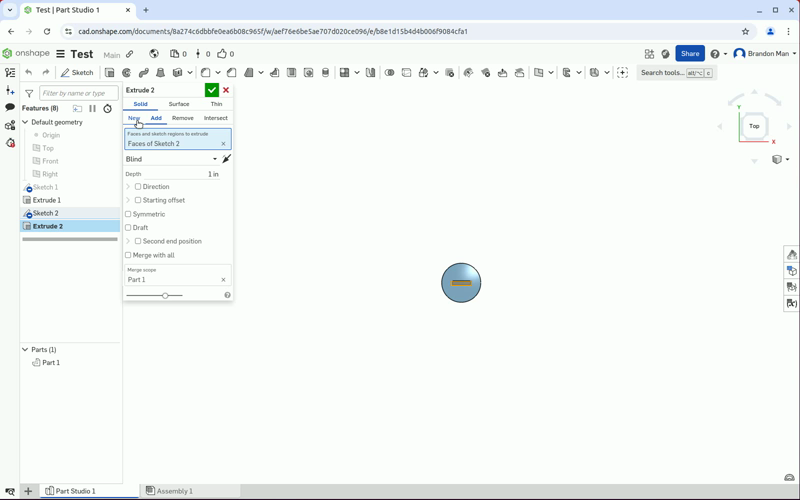
click(137, 120)
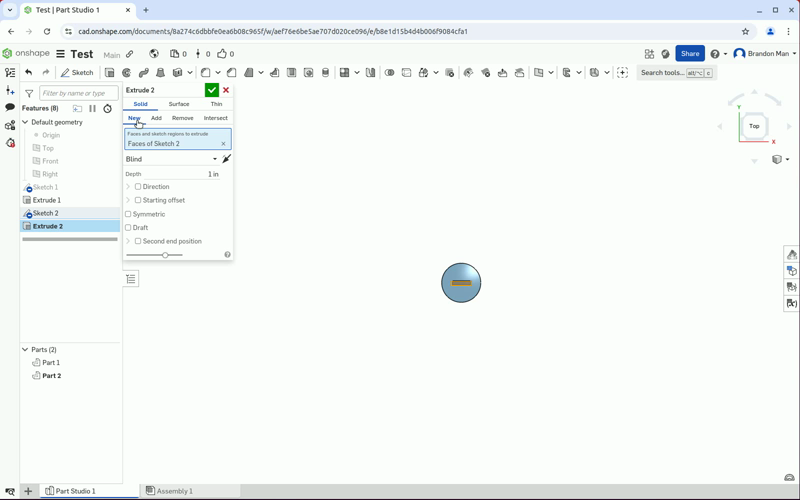
key(tab, 4)
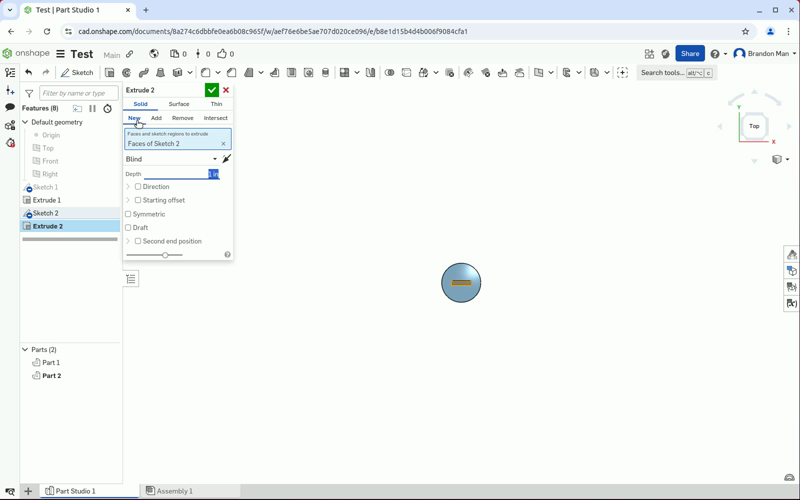
text(23.108)
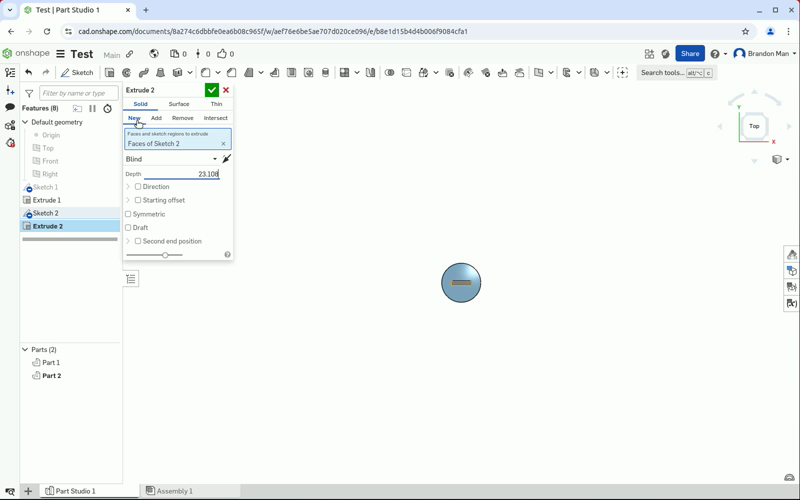
key(enter)
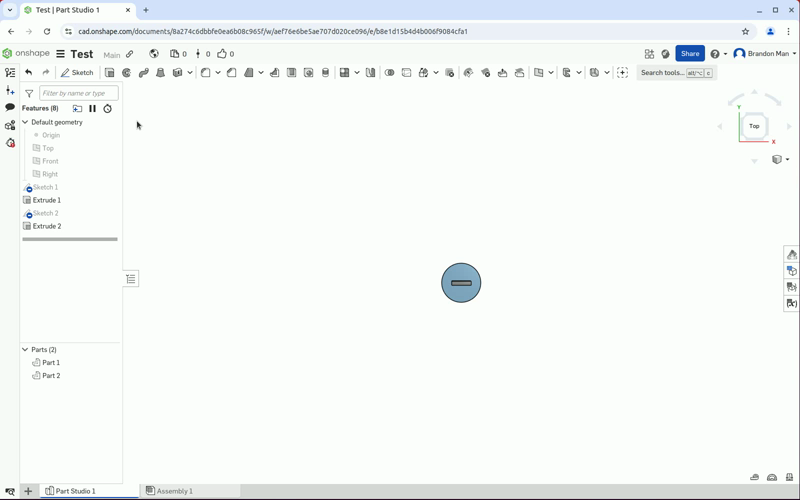
key(shift+h)
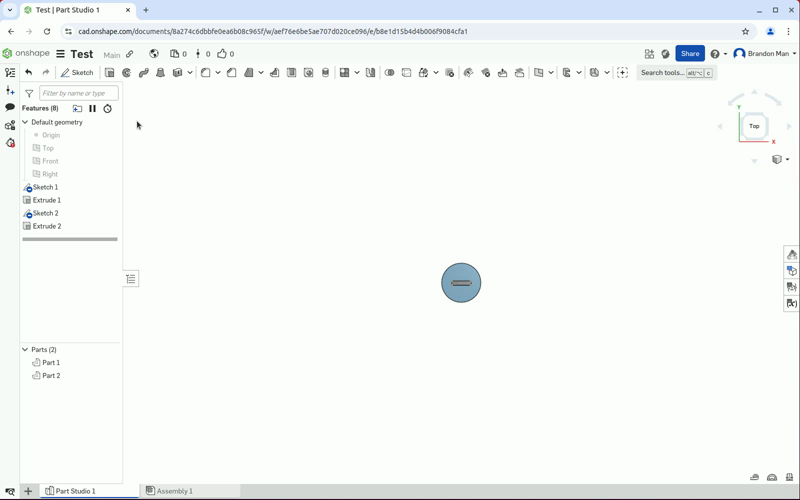
key(shift+h)
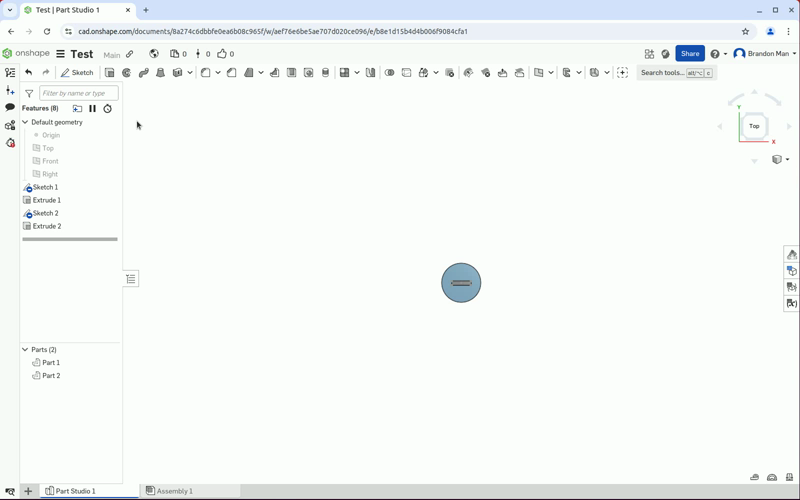
key(shift+7)
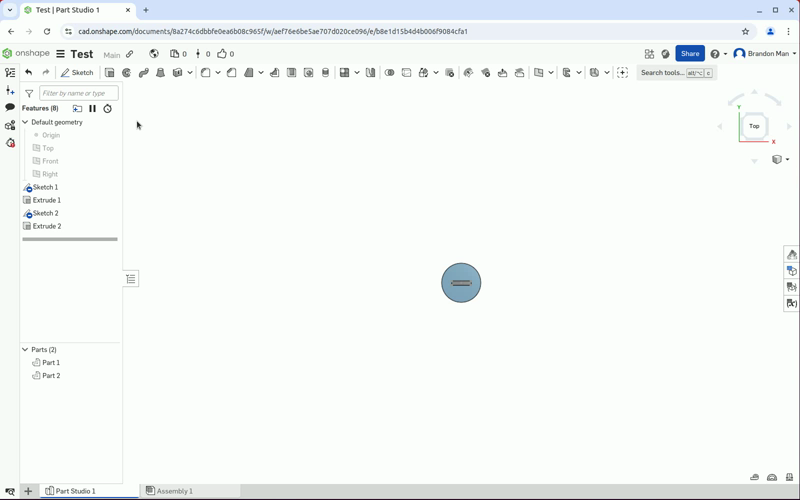
key(up, 3)
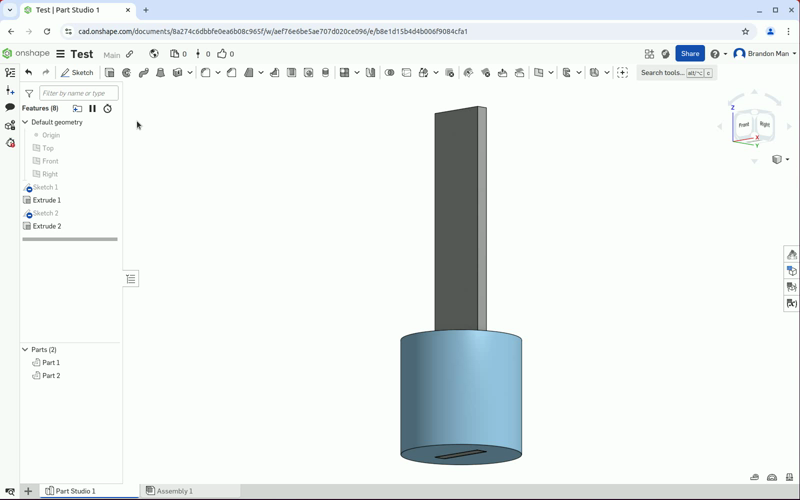
key(left, 3)
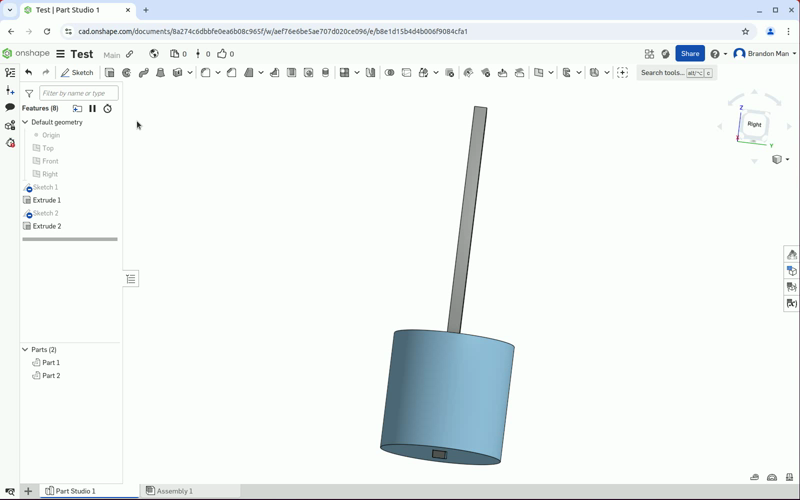
key(right, 3)
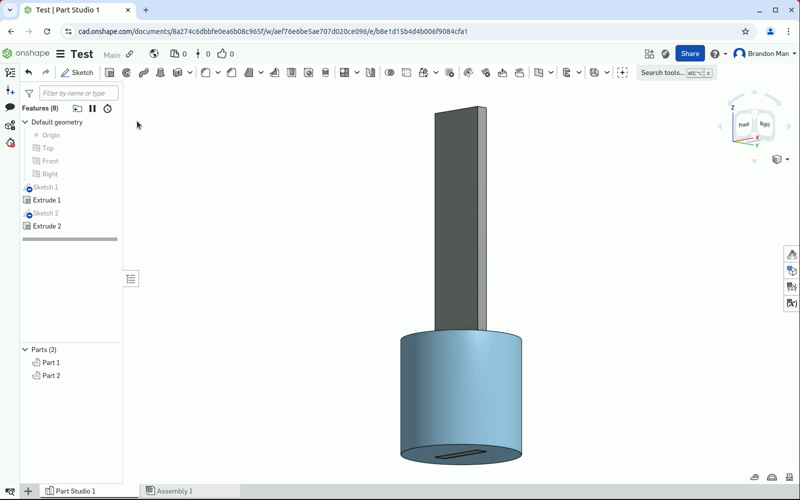
key(down, 3)
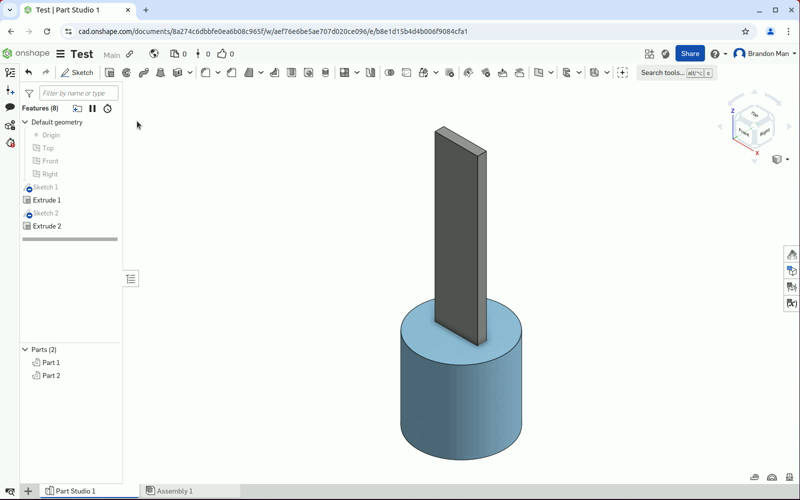
mouse_move(73, 189)
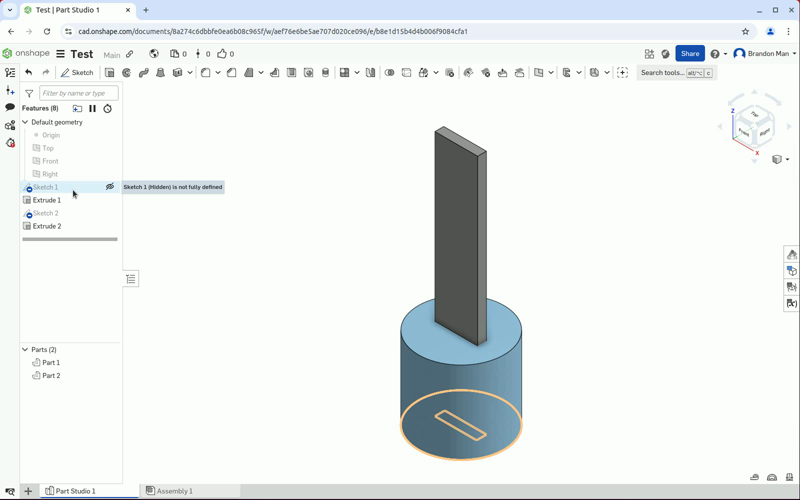
click(73, 189)